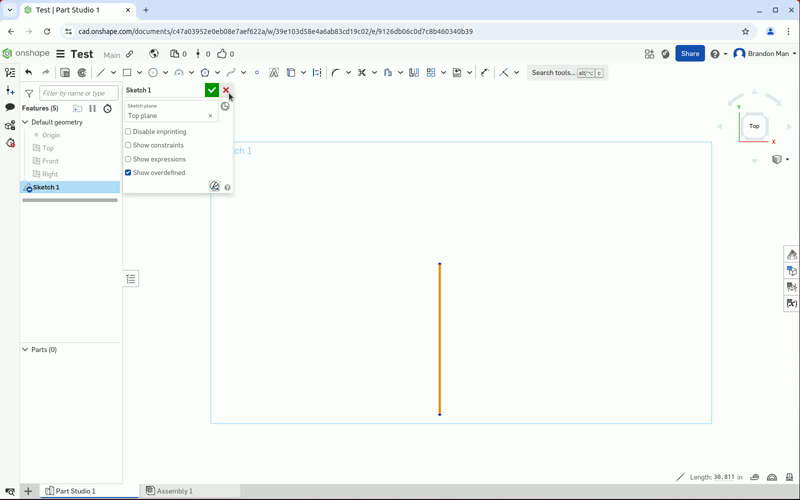
key(shift+h)
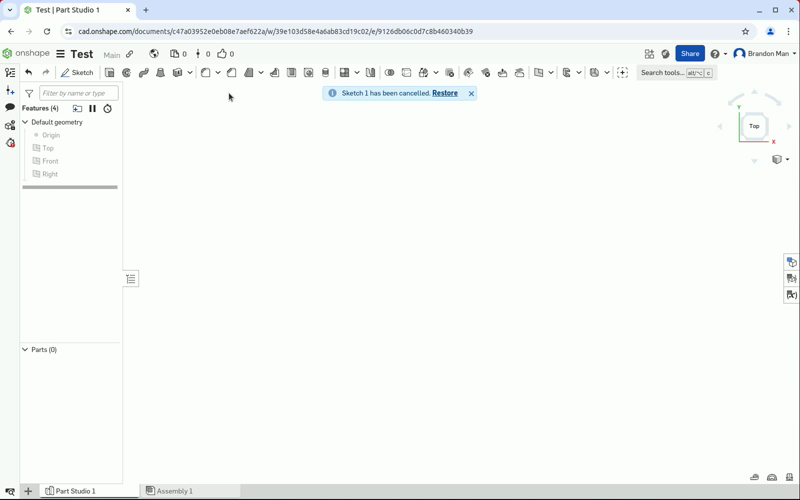
mouse_move(73, 352)
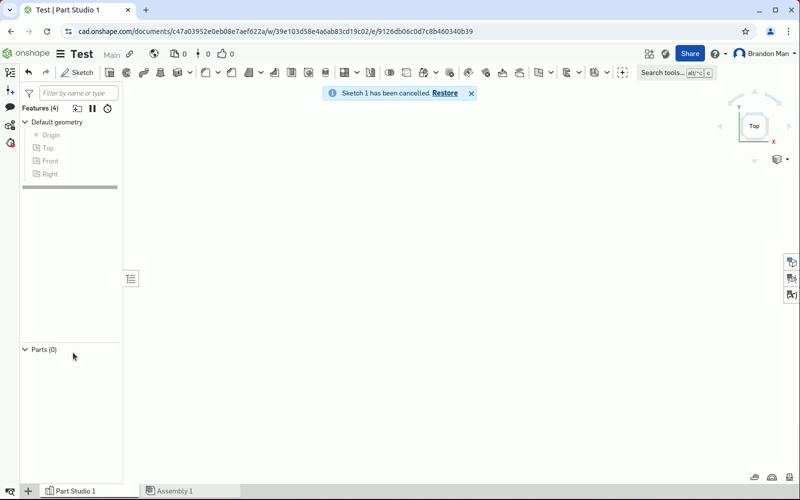
key(y)
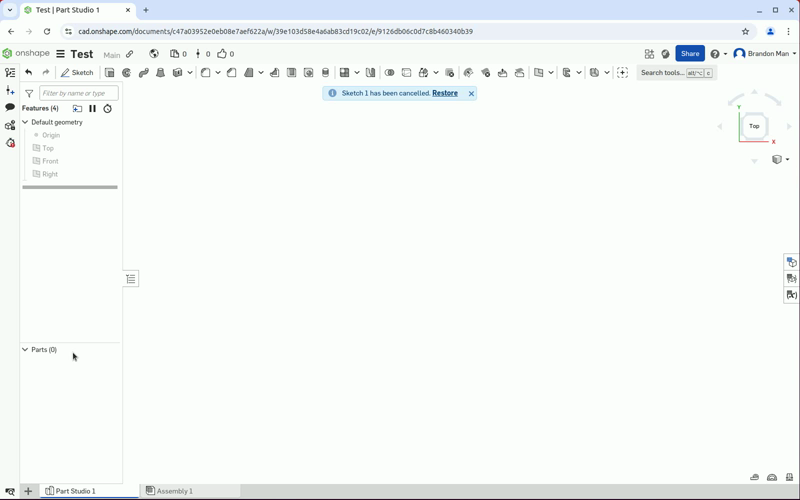
key(shift+p)
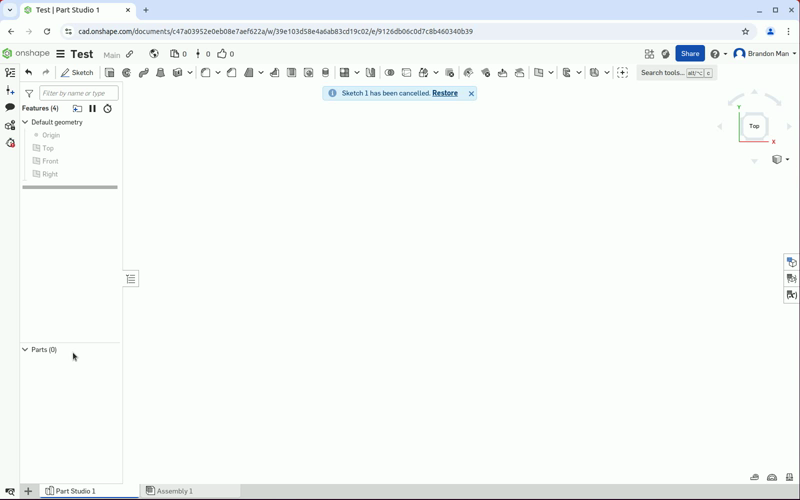
key(space)
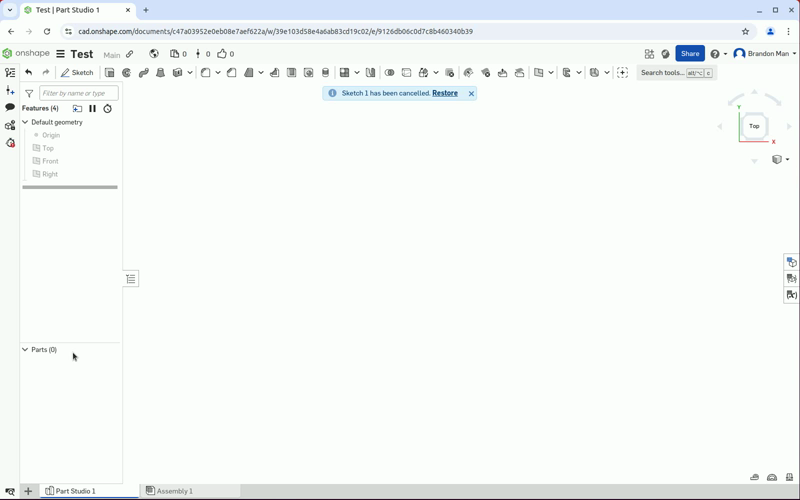
key_down(shift)
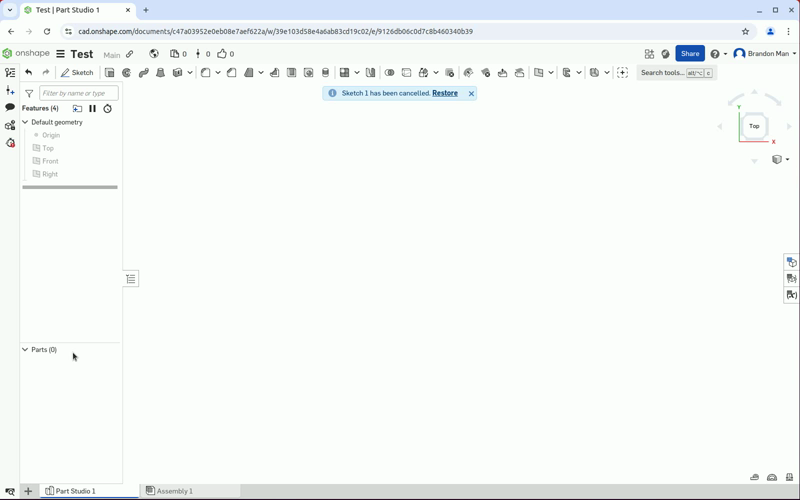
key(up)
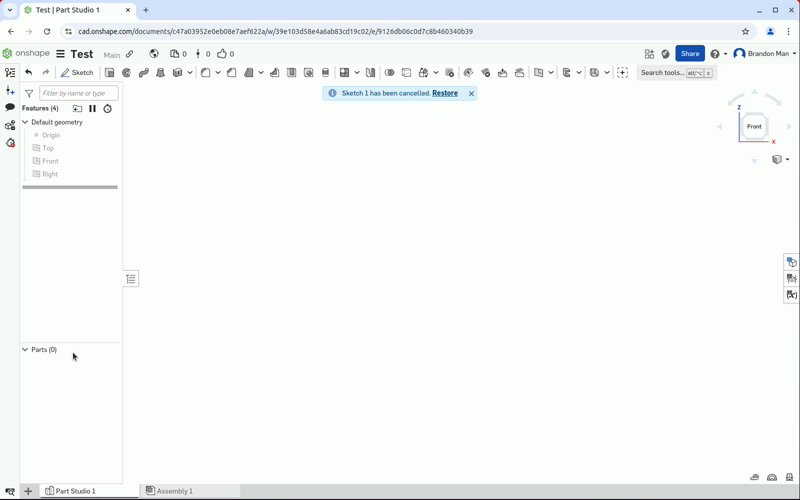
key_up(shift)
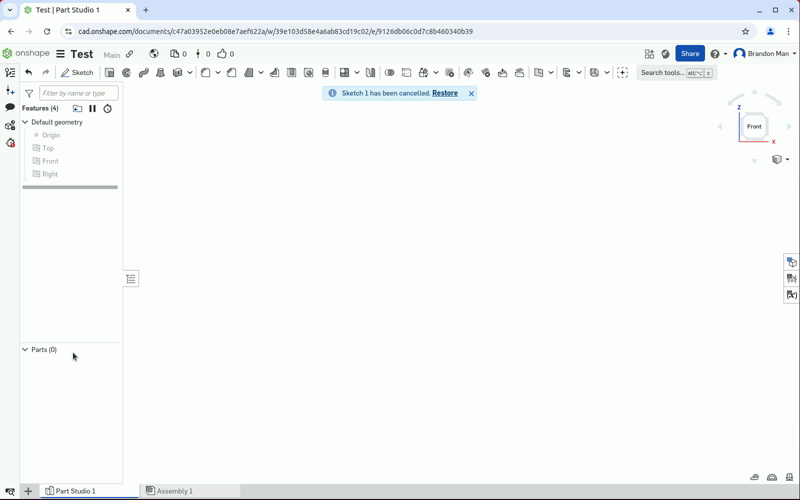
mouse_move(73, 352)
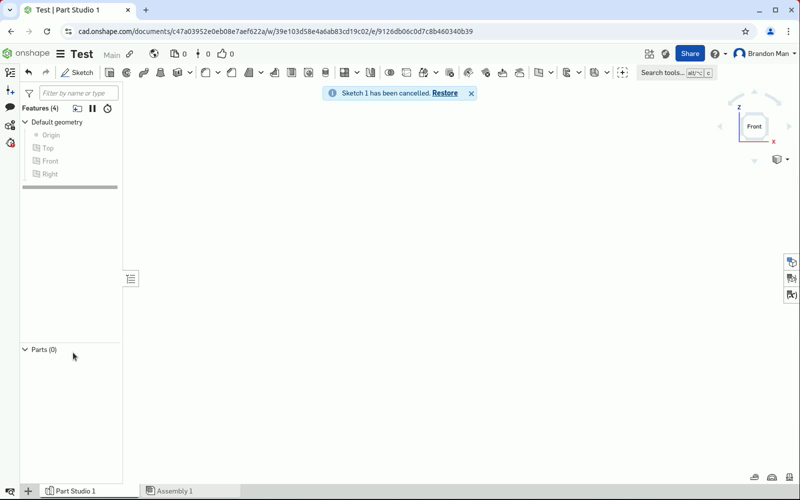
key(shift+y)
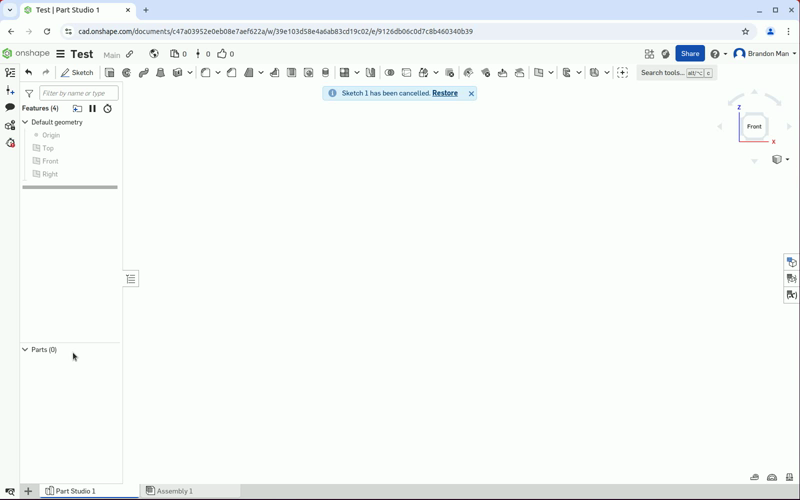
key(shift+s)
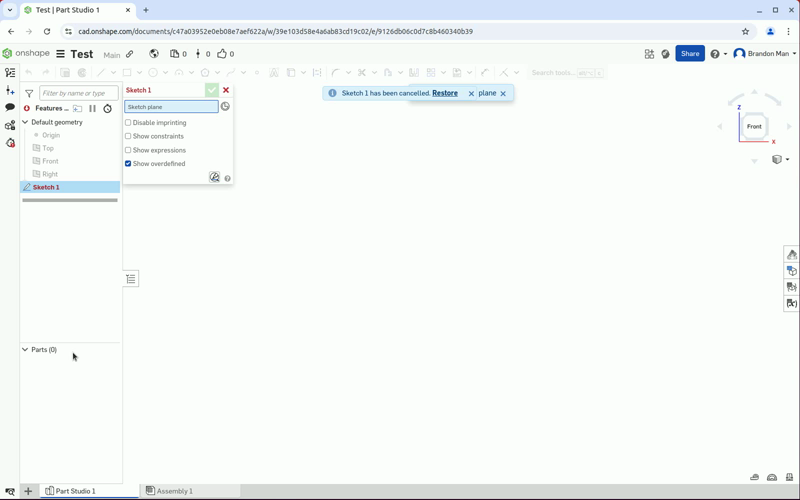
mouse_move(73, 163)
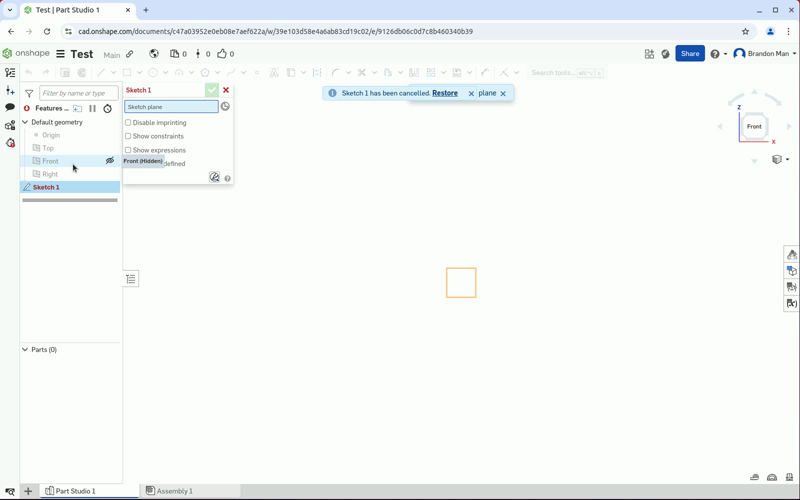
click(73, 163)
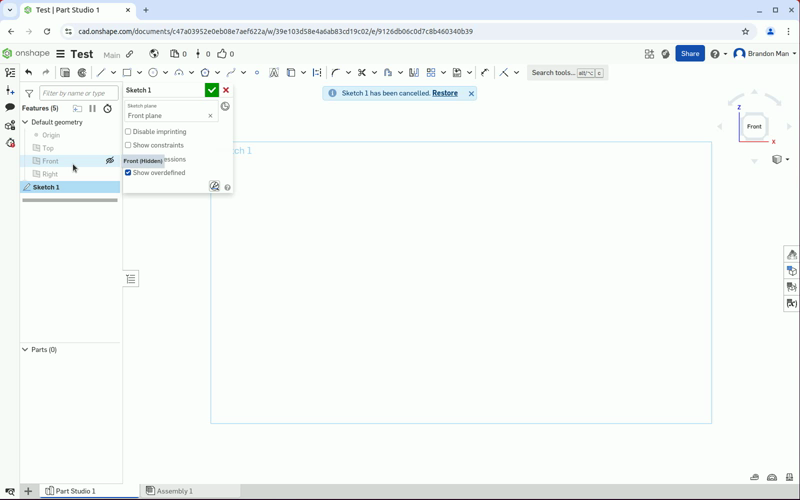
mouse_move(73, 352)
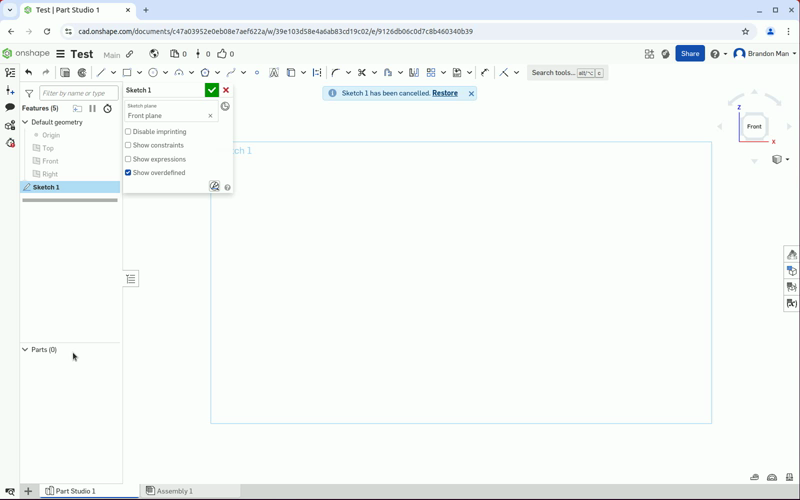
key(y)
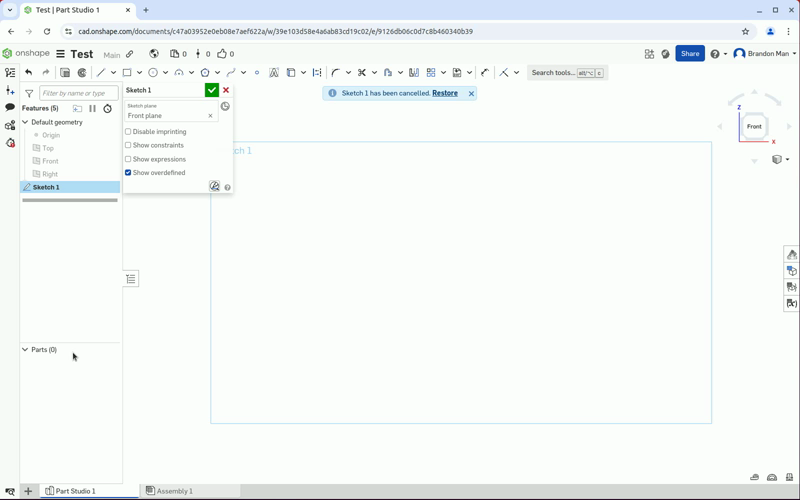
key(c)
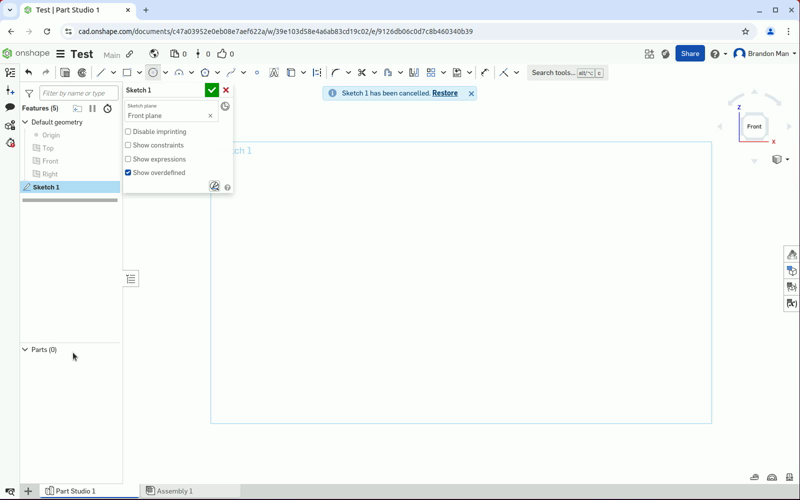
key_down(shift)
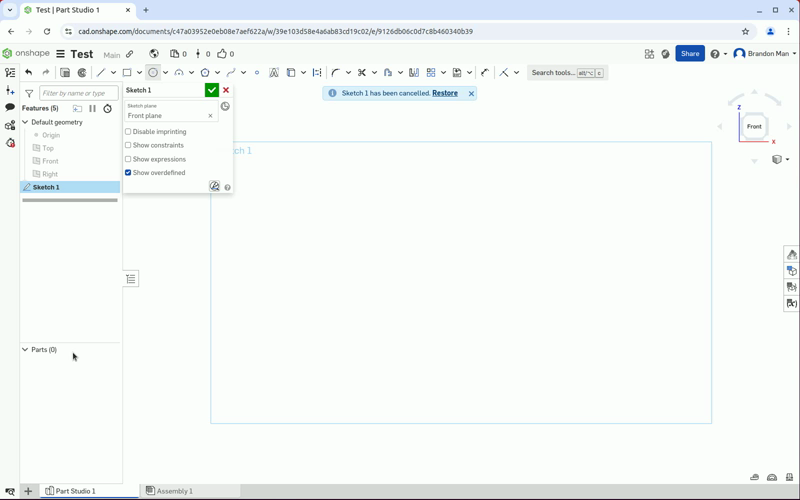
mouse_move(461, 282)
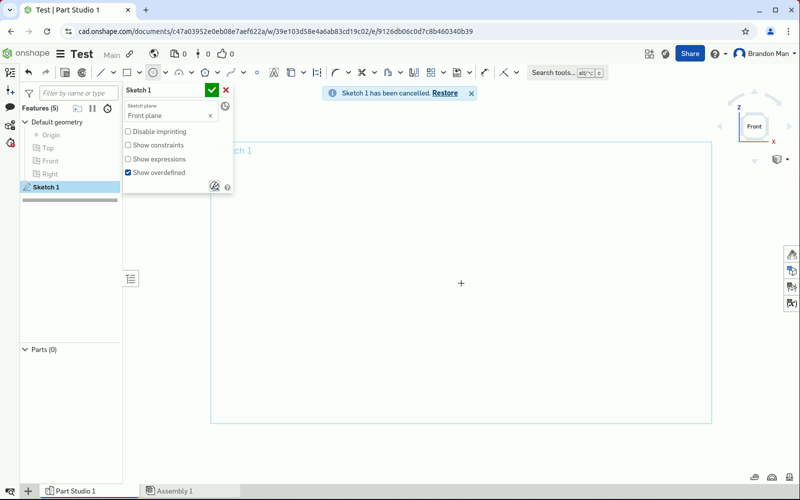
click(461, 282)
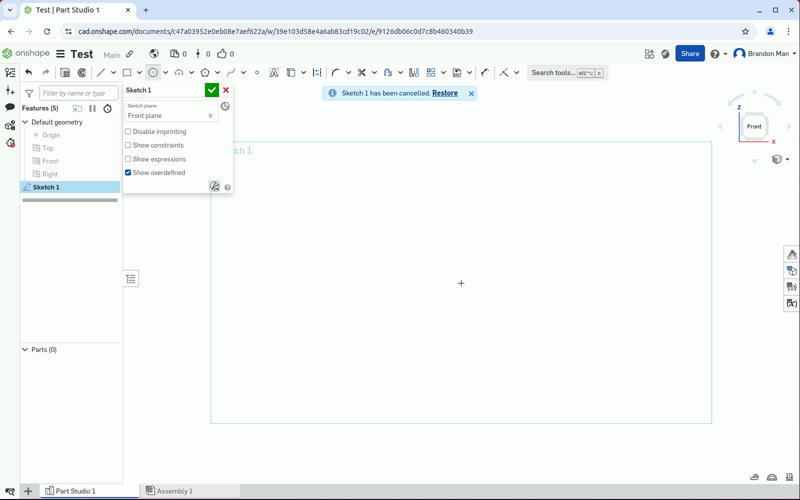
key_up(shift)
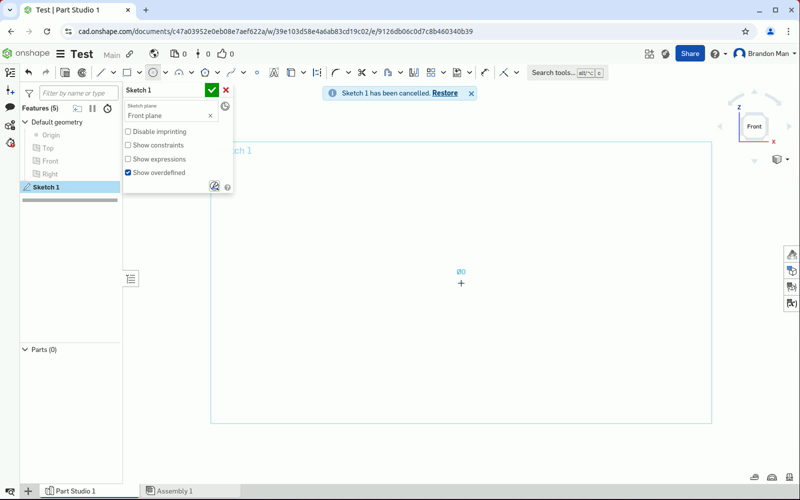
mouse_move(465, 282)
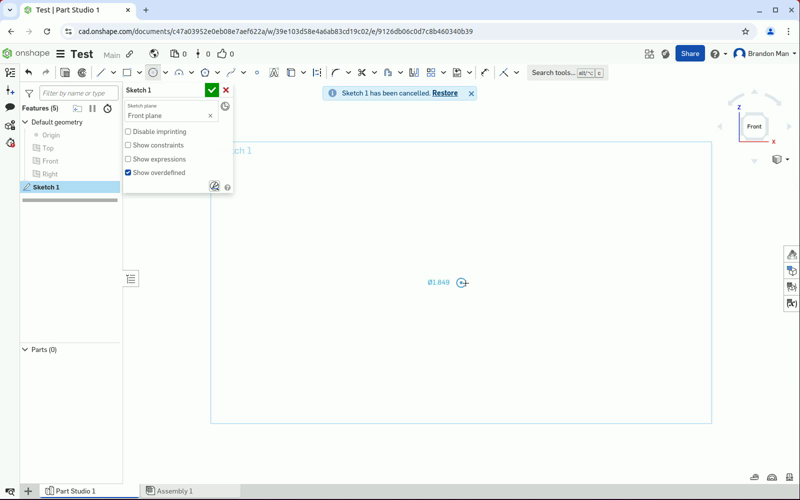
click(465, 282)
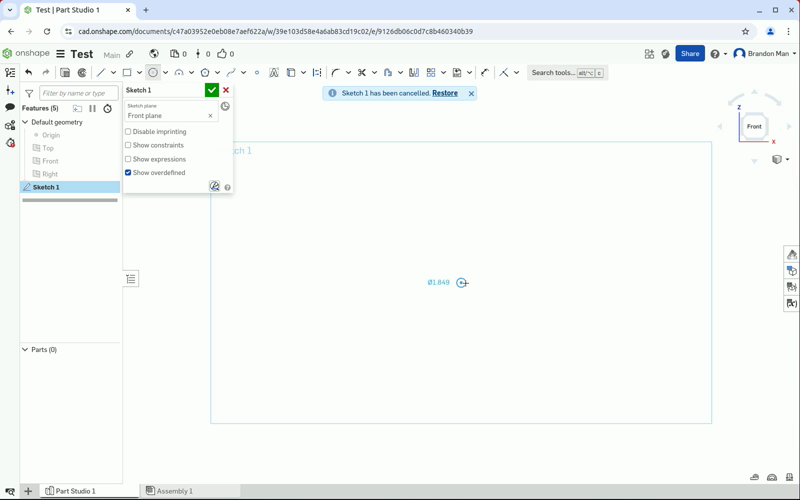
key(esc)
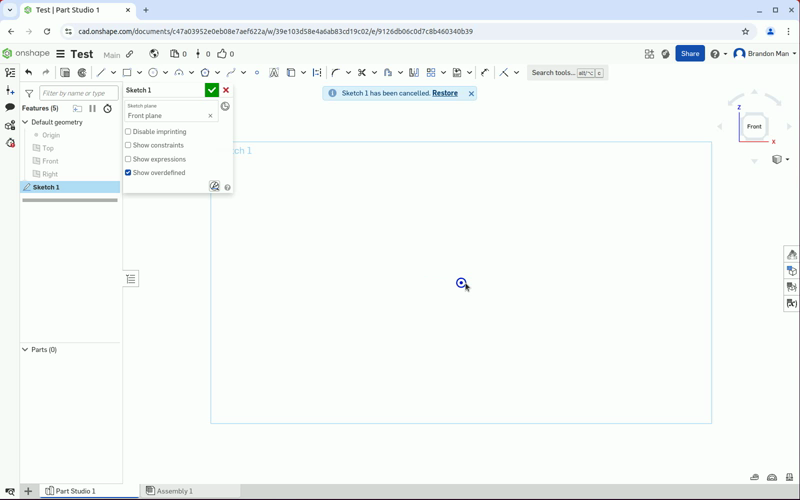
mouse_move(458, 282)
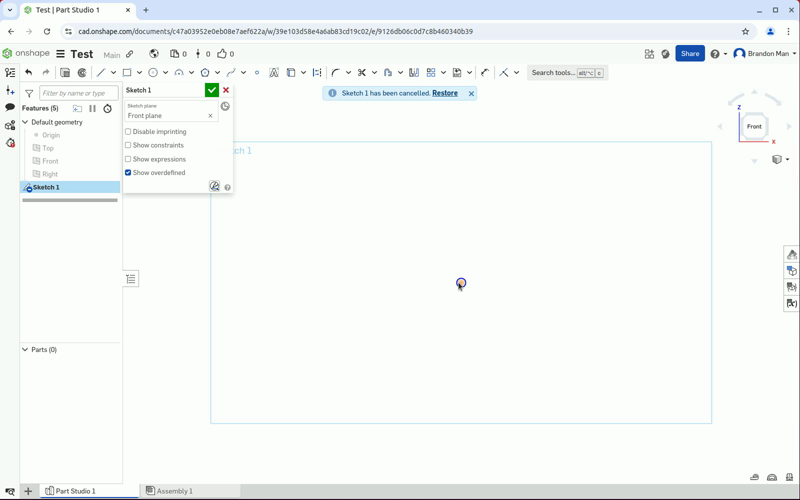
scroll(6)
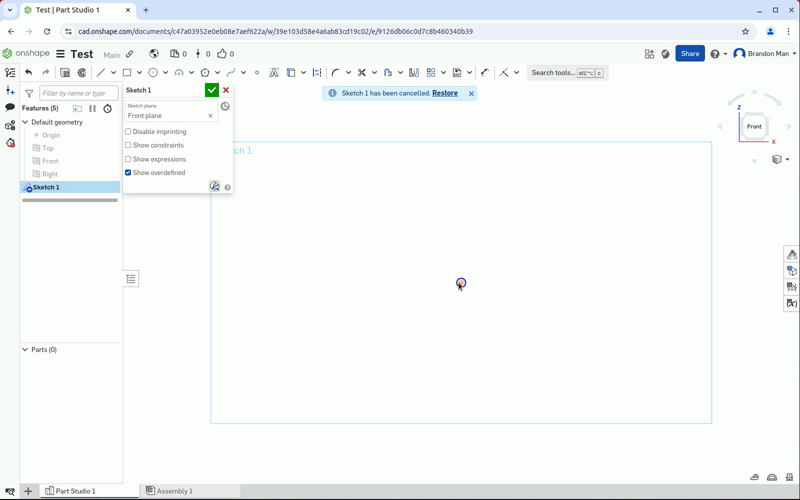
scroll(6)
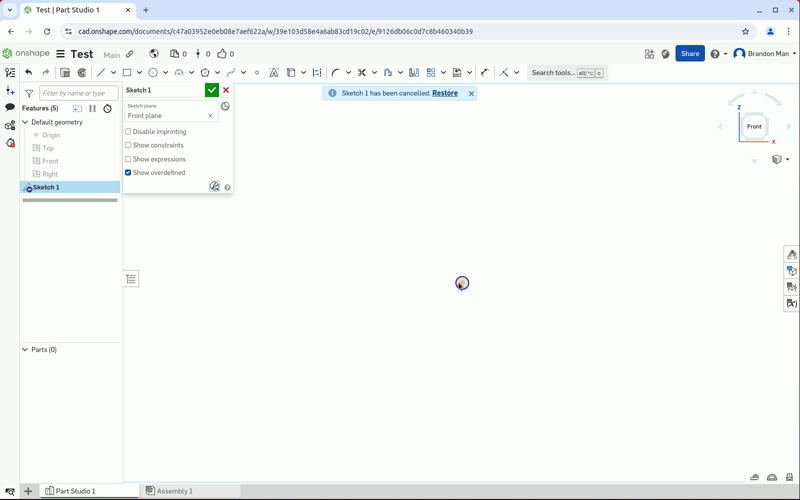
scroll(6)
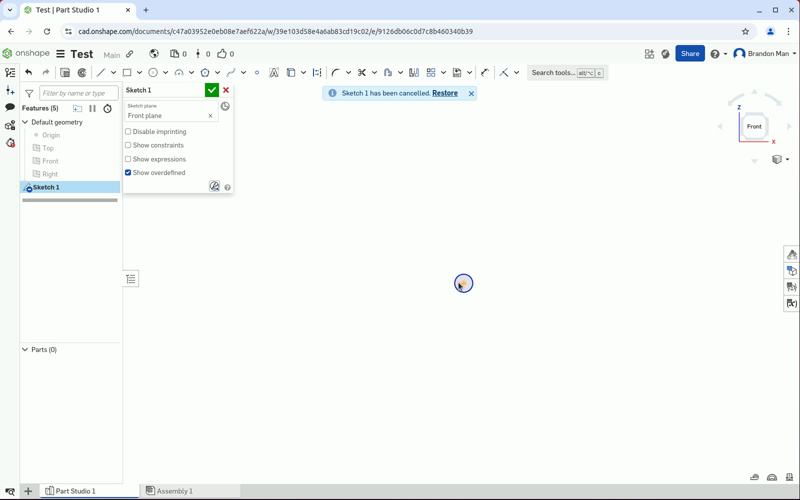
scroll(6)
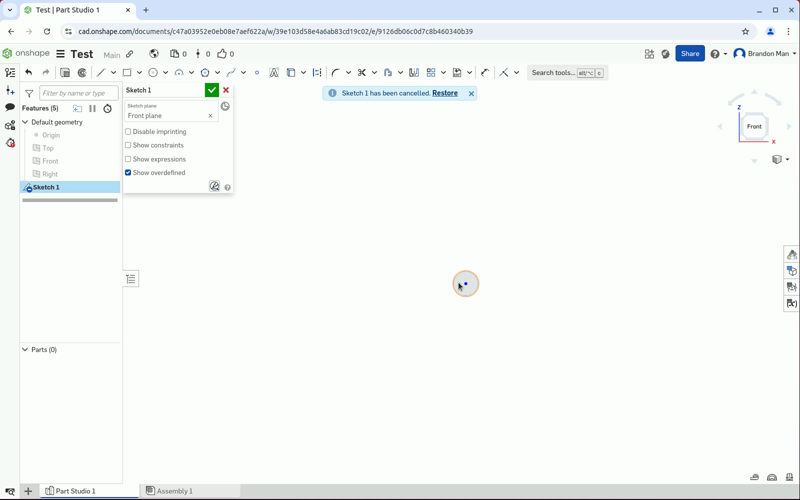
scroll(6)
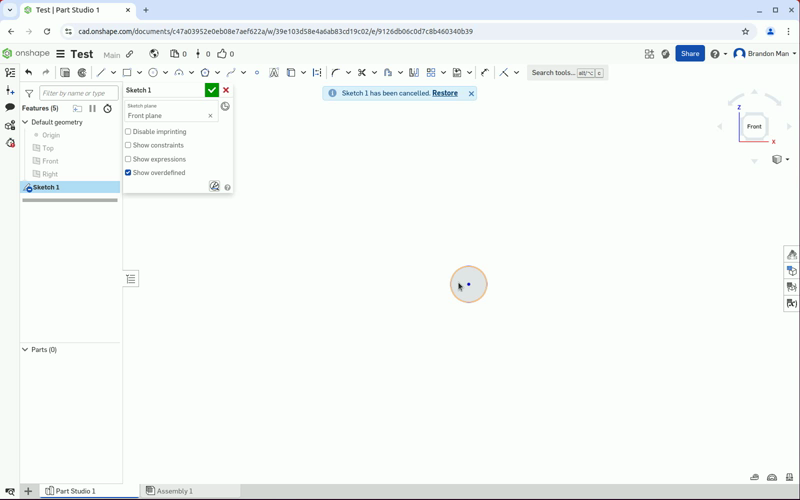
scroll(6)
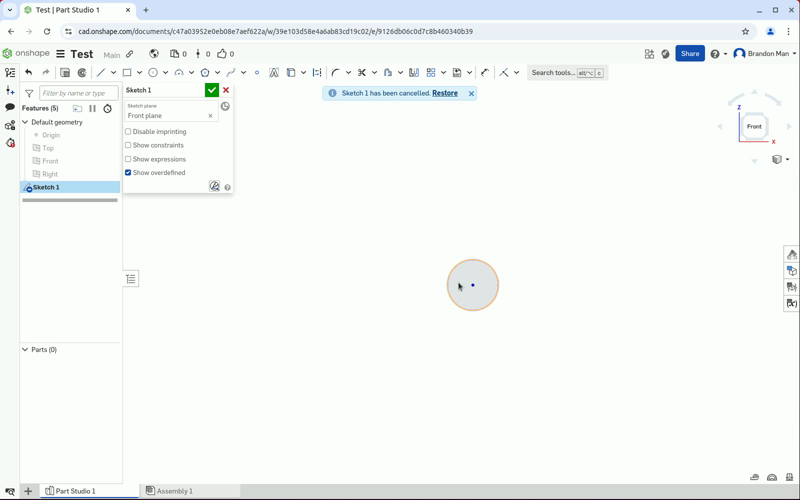
scroll(6)
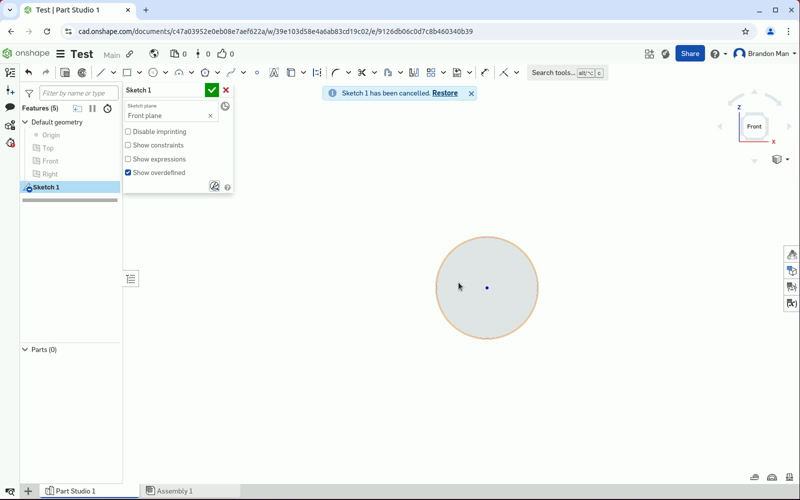
click(458, 282)
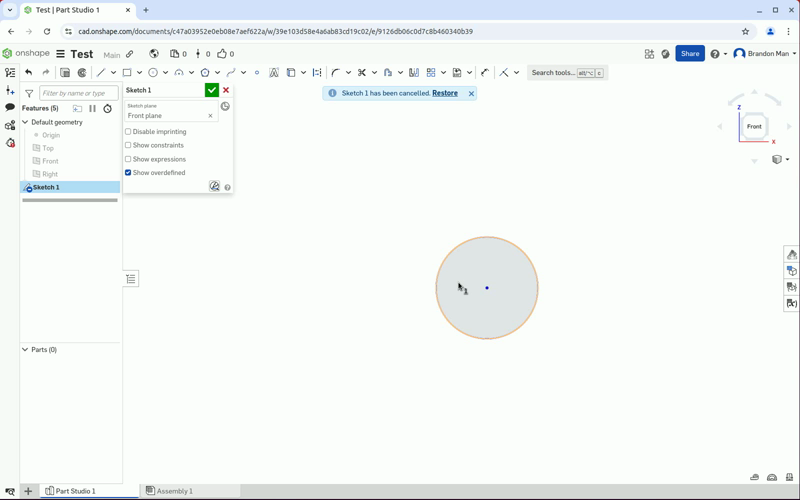
scroll(-6)
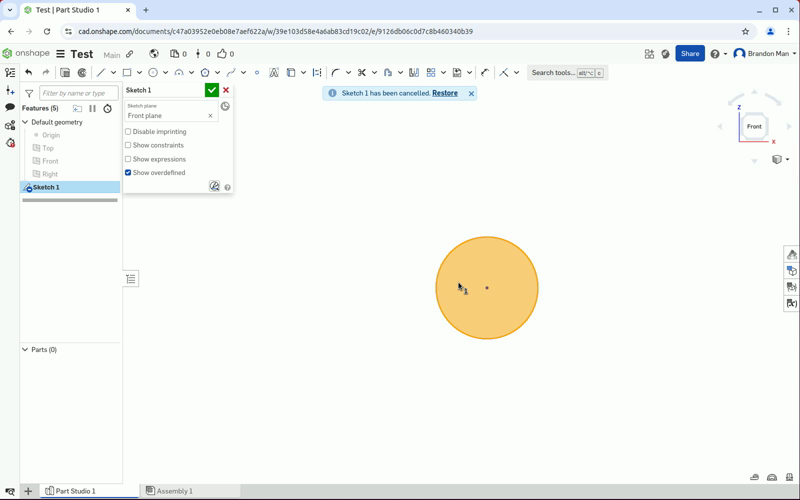
scroll(-6)
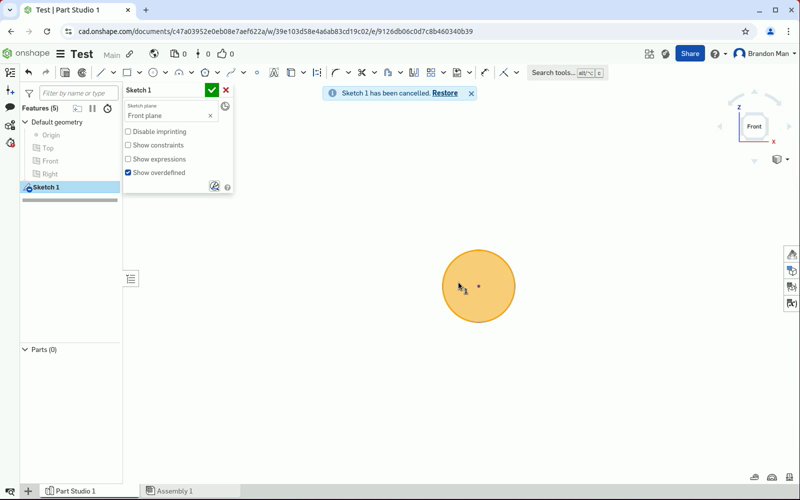
scroll(-6)
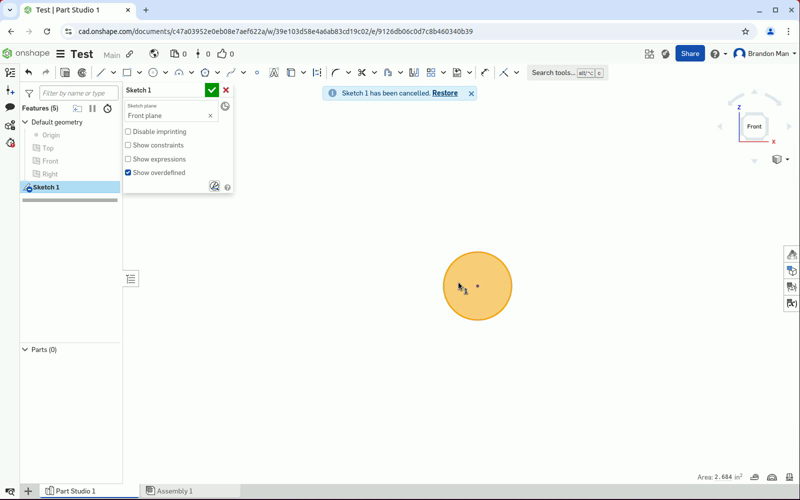
scroll(-6)
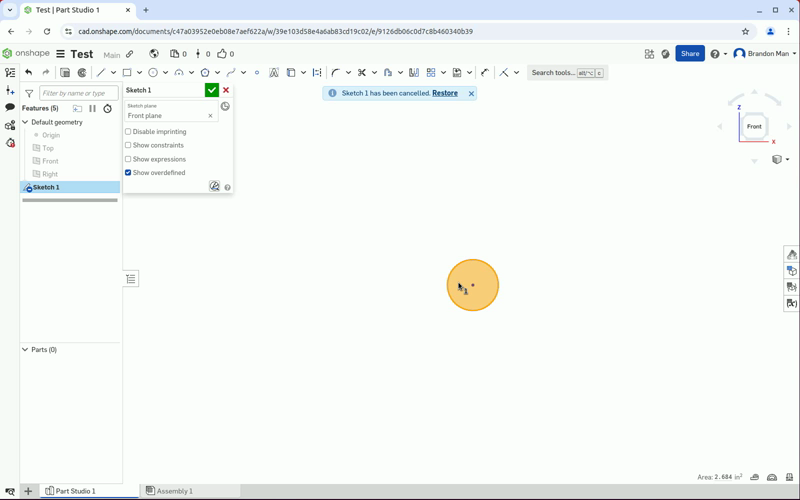
scroll(-6)
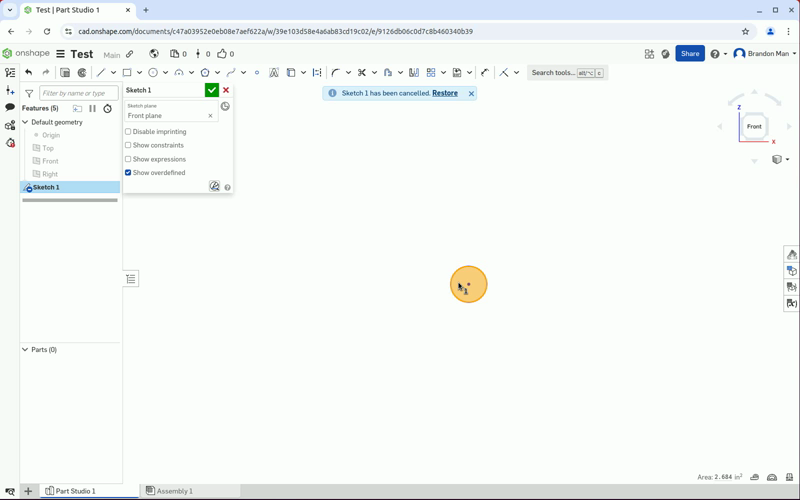
scroll(-6)
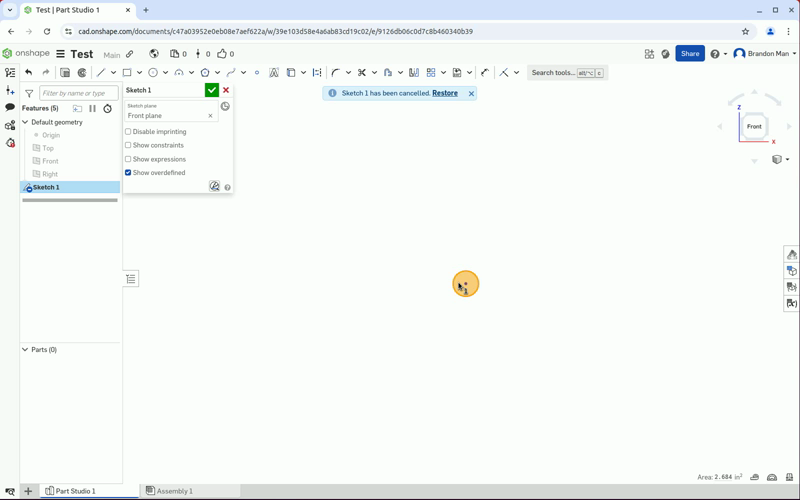
scroll(-6)
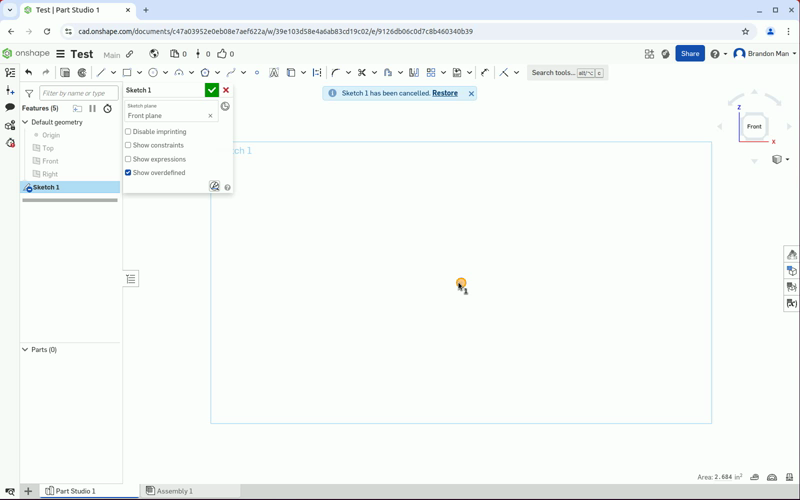
mouse_move(73, 352)
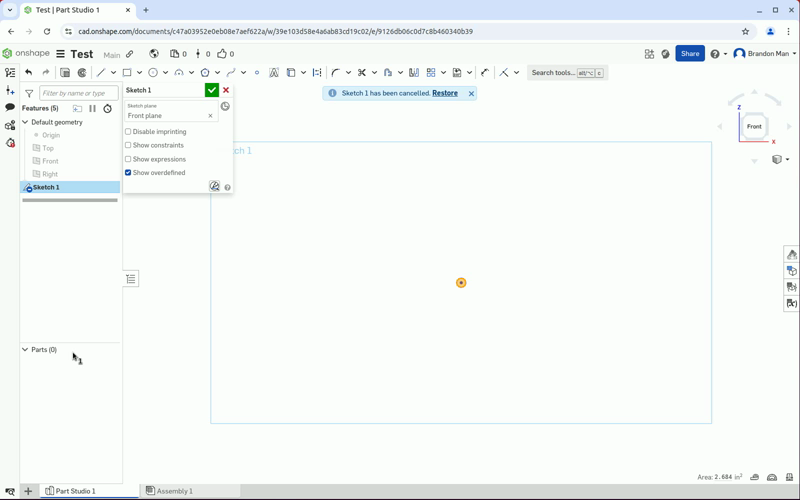
key(shift+y)
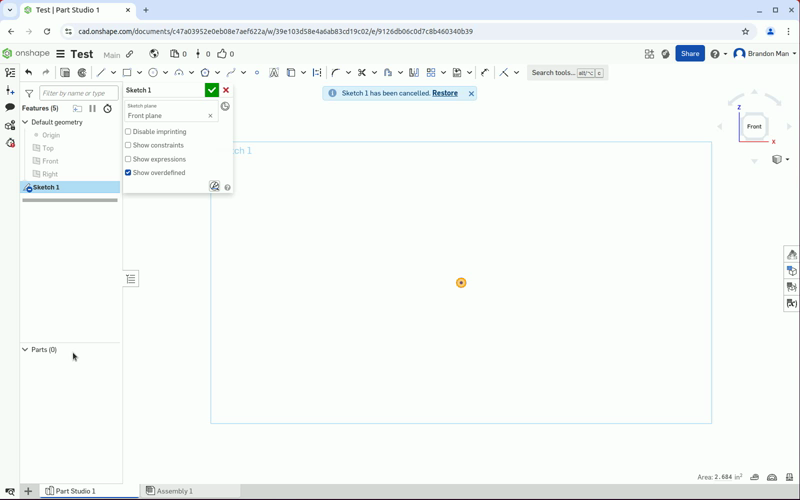
key(shift+e)
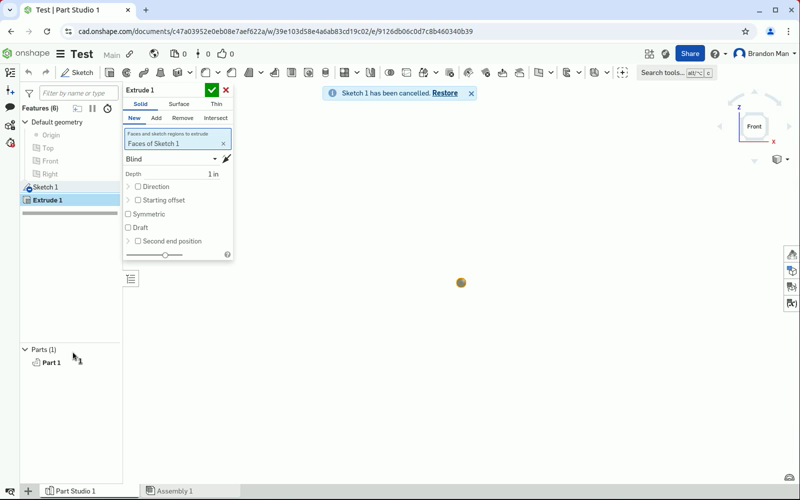
mouse_move(143, 106)
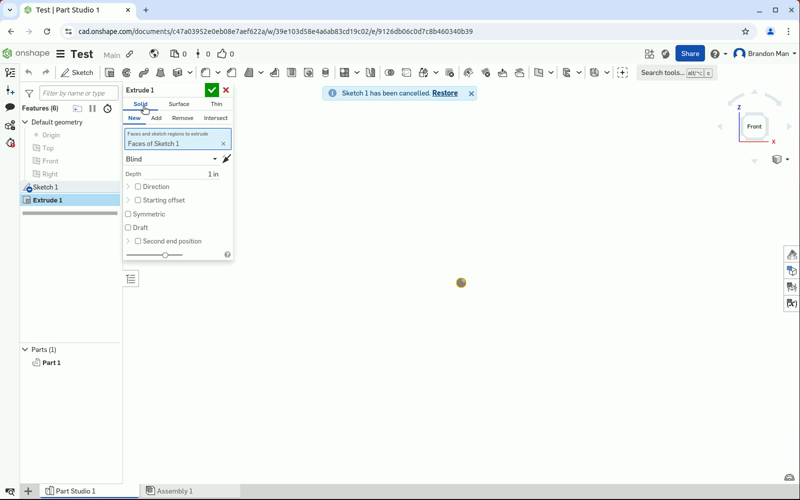
click(143, 106)
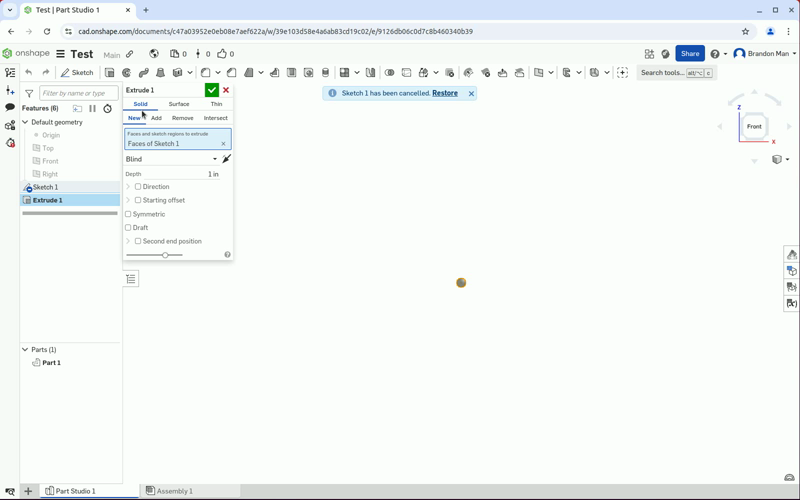
mouse_move(137, 120)
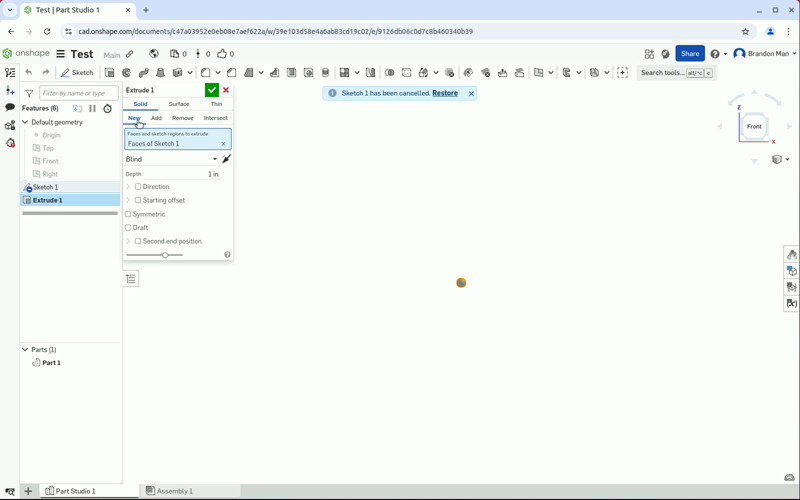
click(137, 120)
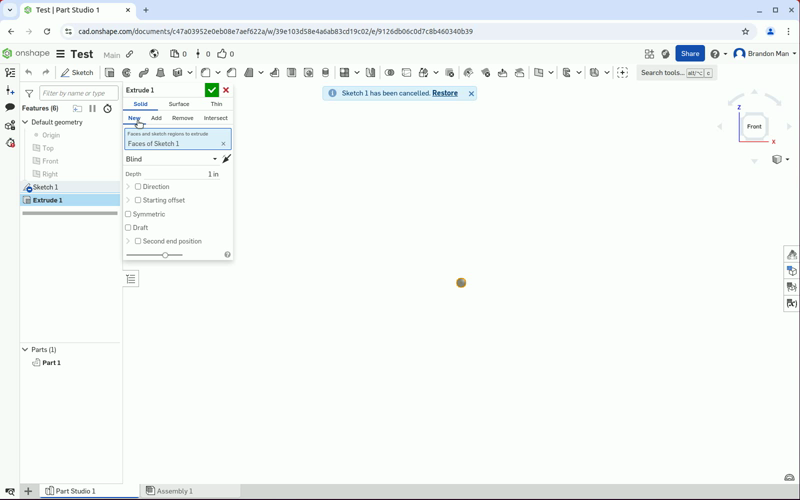
key(tab, 4)
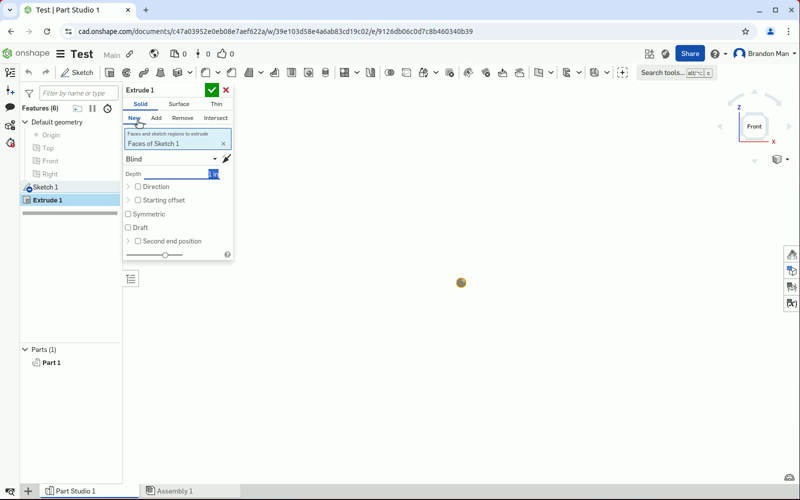
text(1.685)
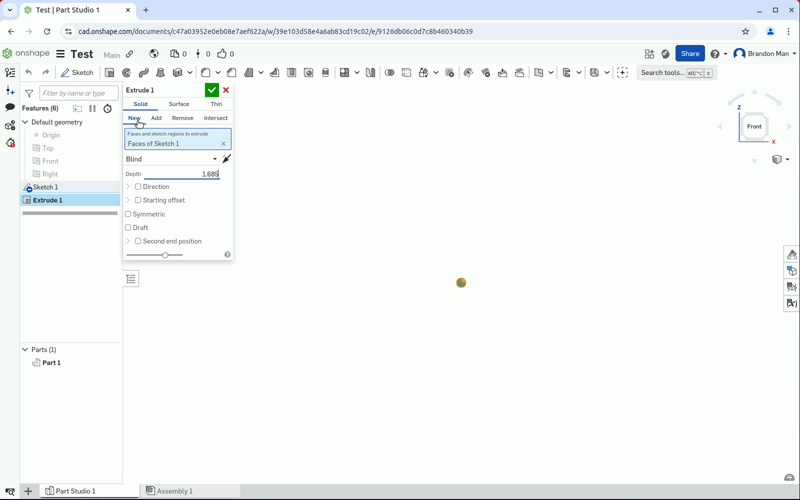
key(enter)
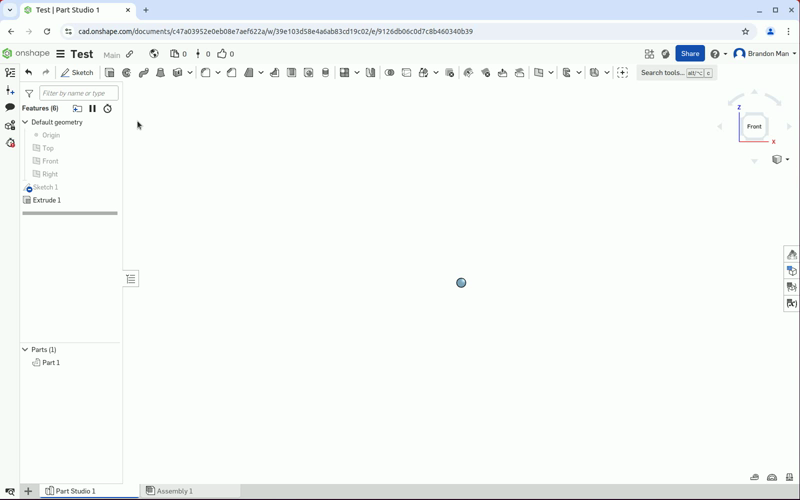
key(shift+h)
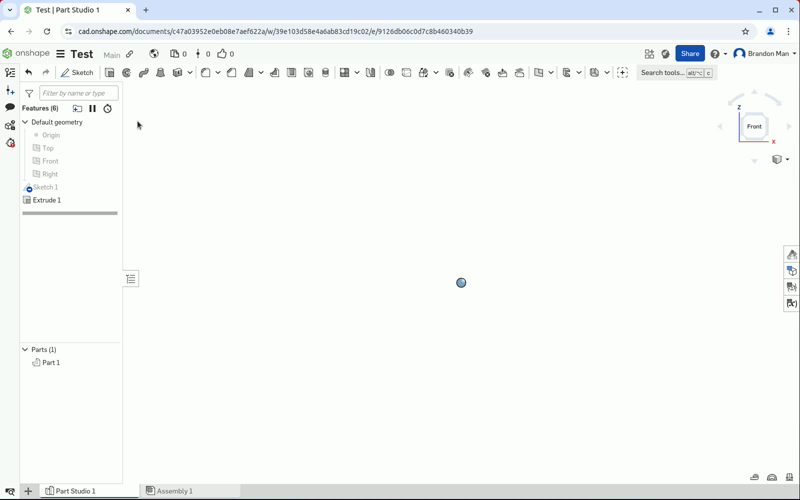
key(shift+h)
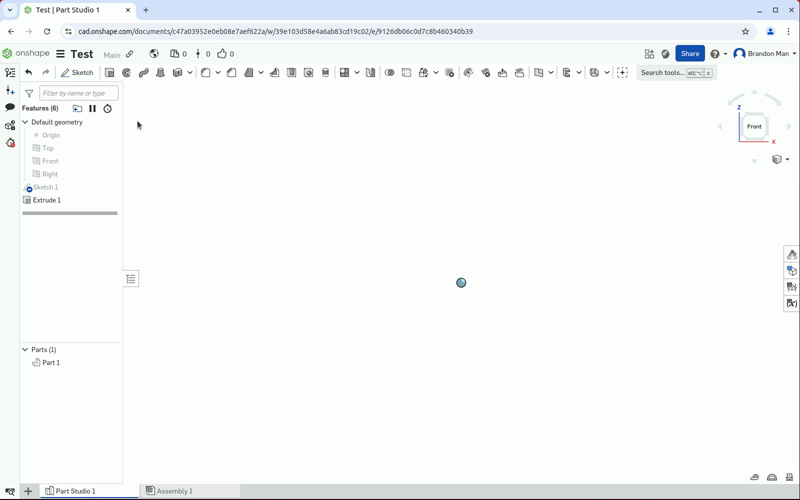
mouse_move(73, 189)
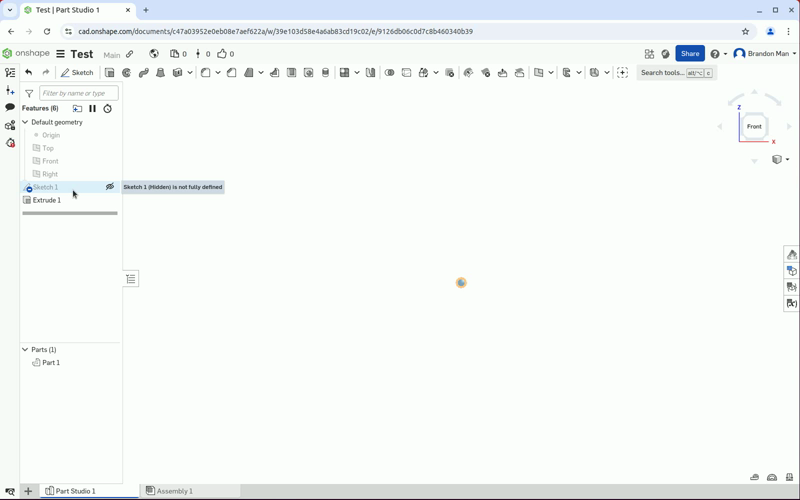
click(73, 189)
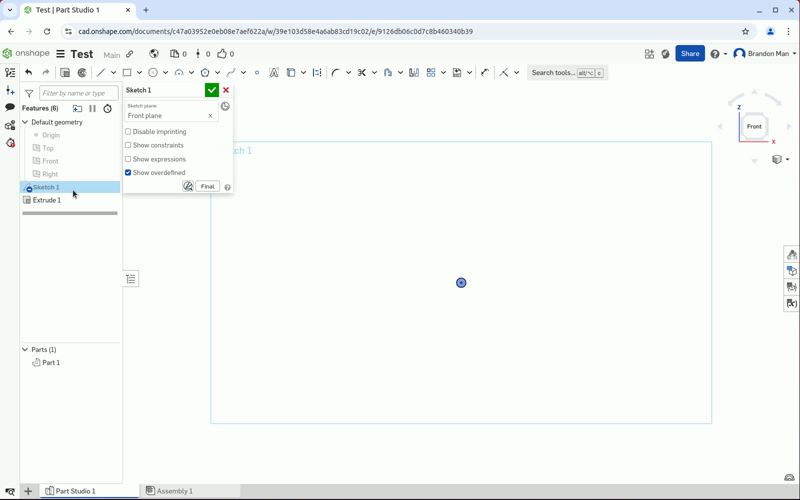
mouse_move(229, 92)
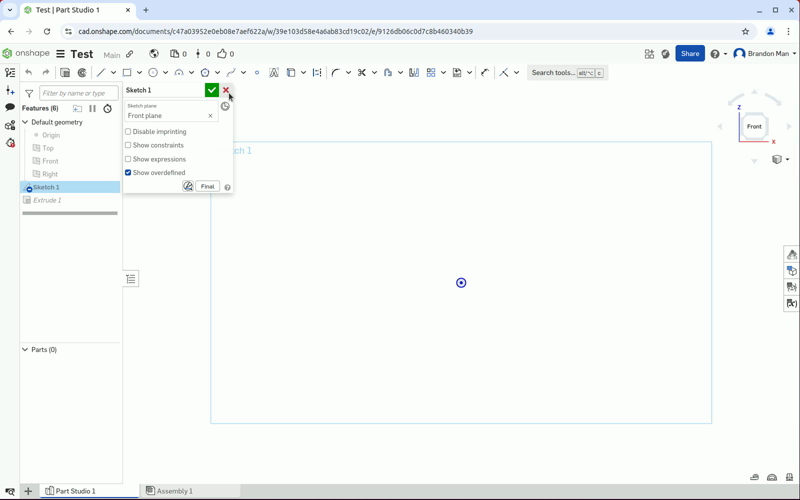
click(229, 92)
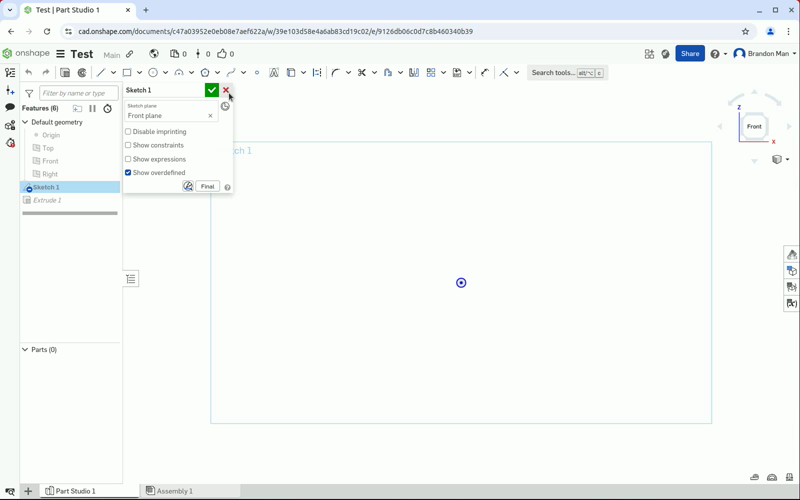
key(shift+s)
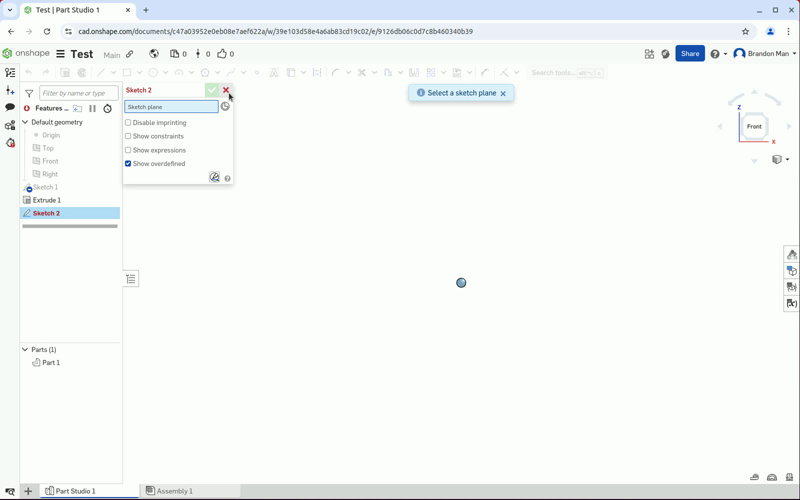
mouse_move(73, 163)
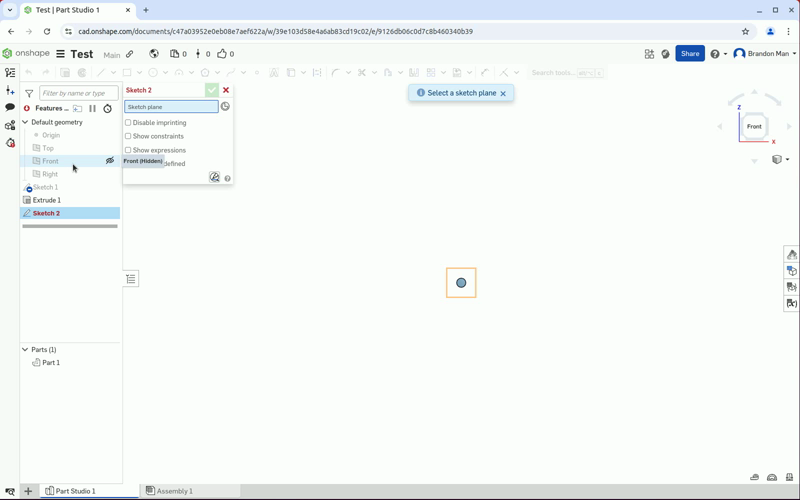
click(73, 163)
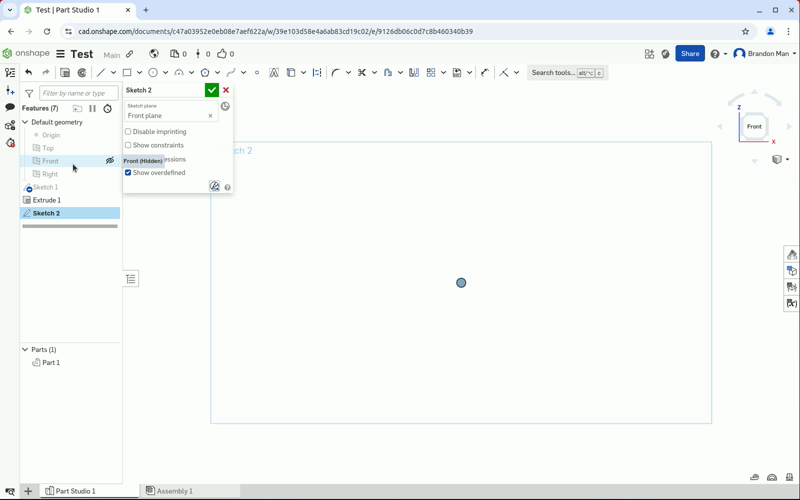
mouse_move(73, 352)
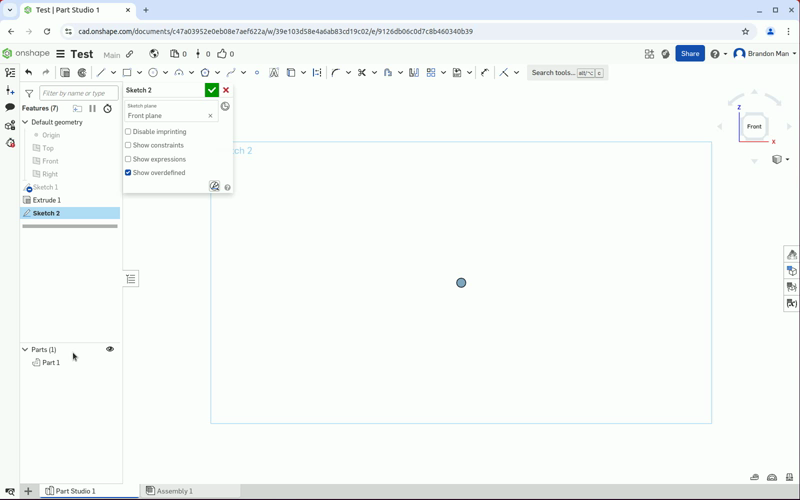
key(y)
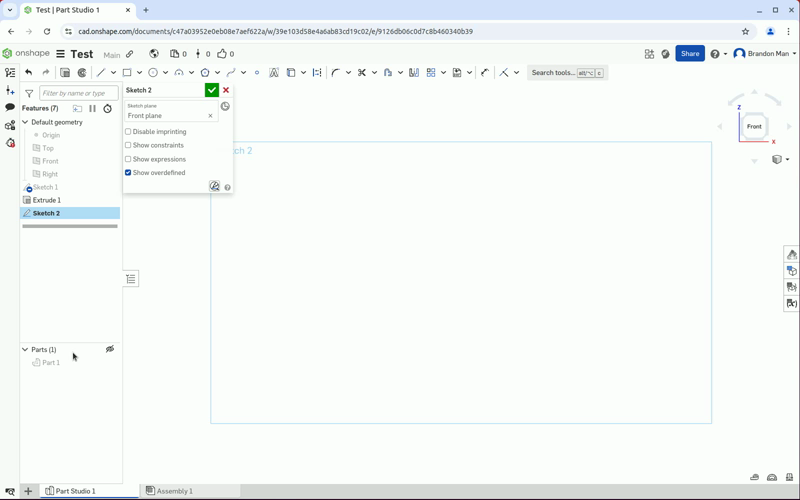
key(l)
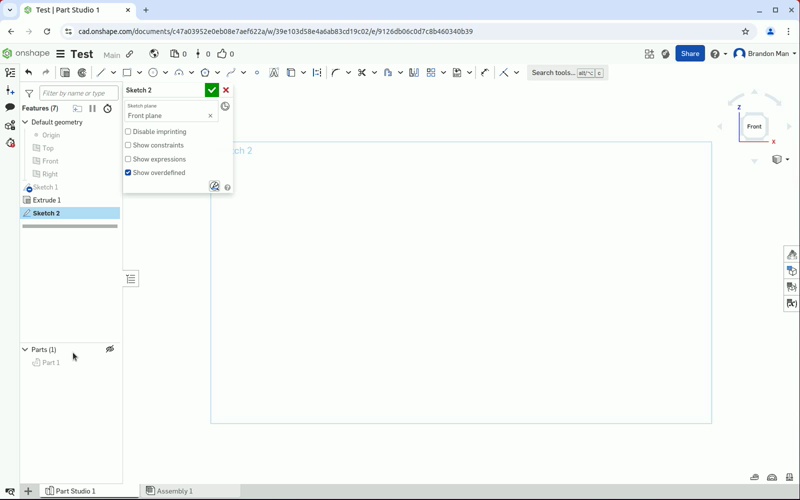
key_down(shift)
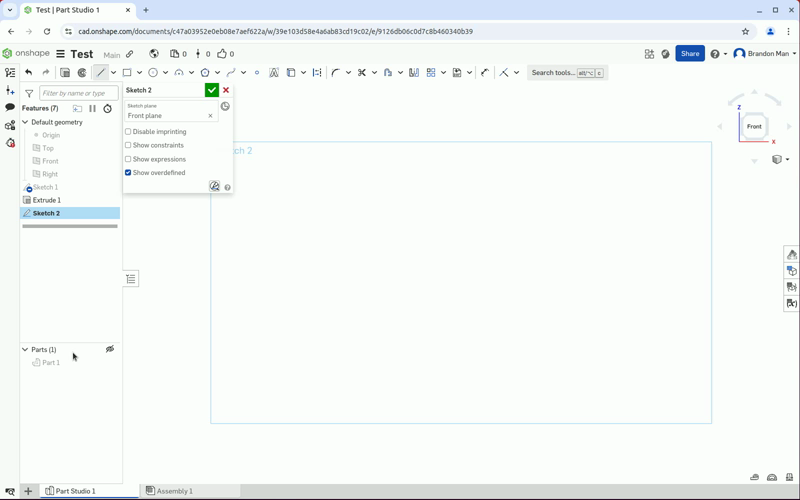
mouse_move(460, 295)
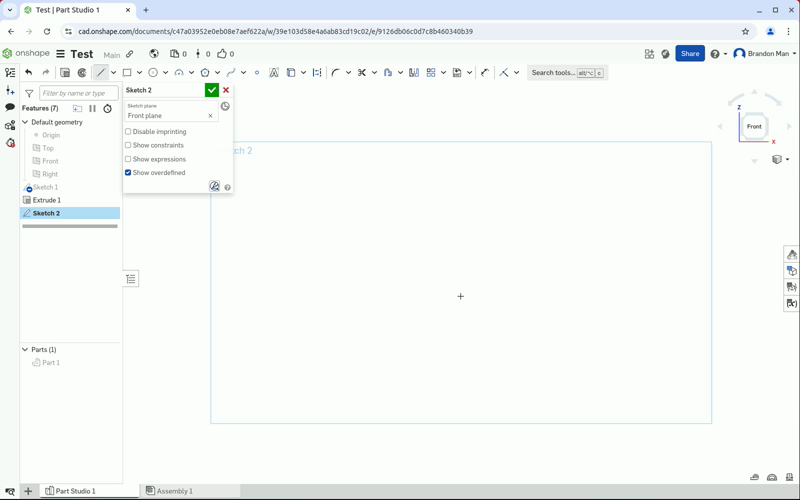
click(460, 295)
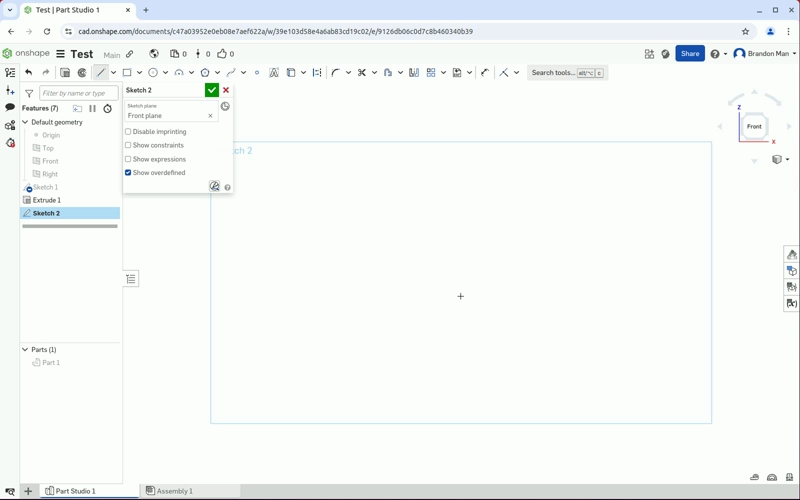
key_up(shift)
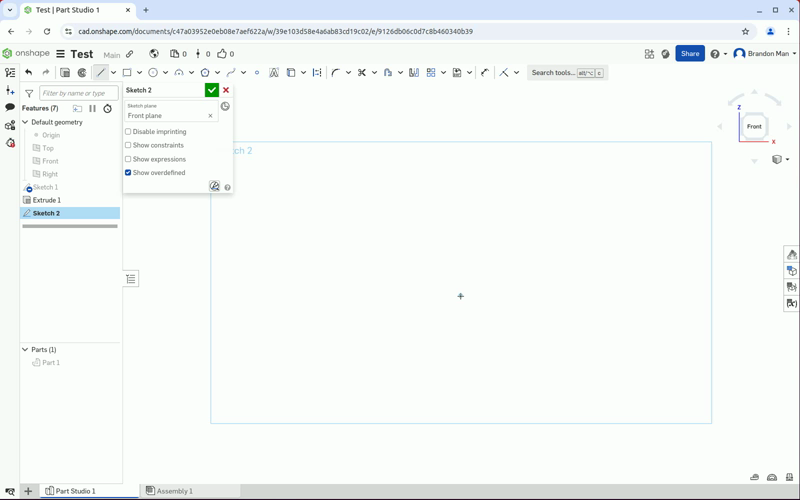
key_down(shift)
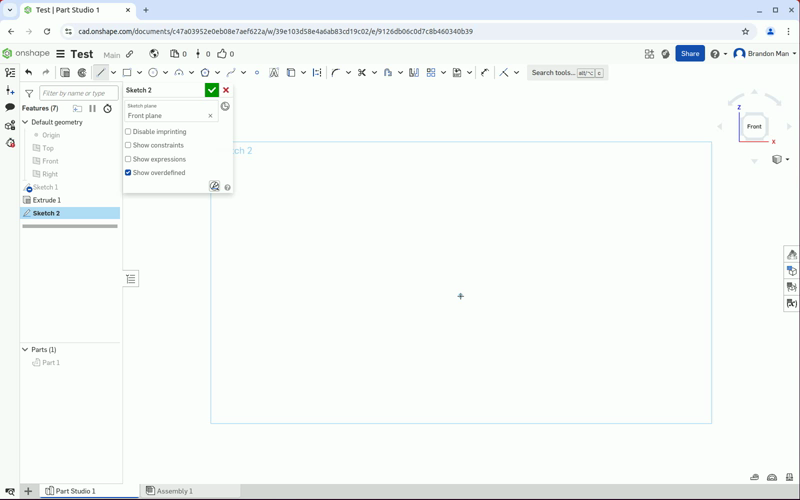
mouse_move(560, 295)
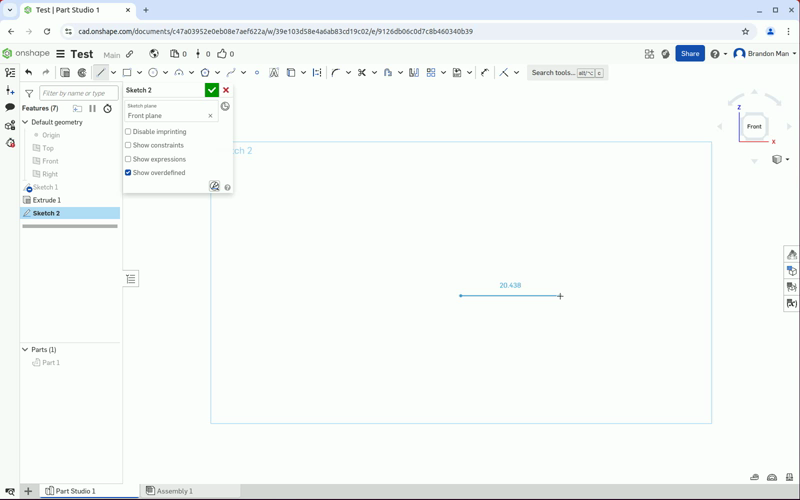
click(560, 295)
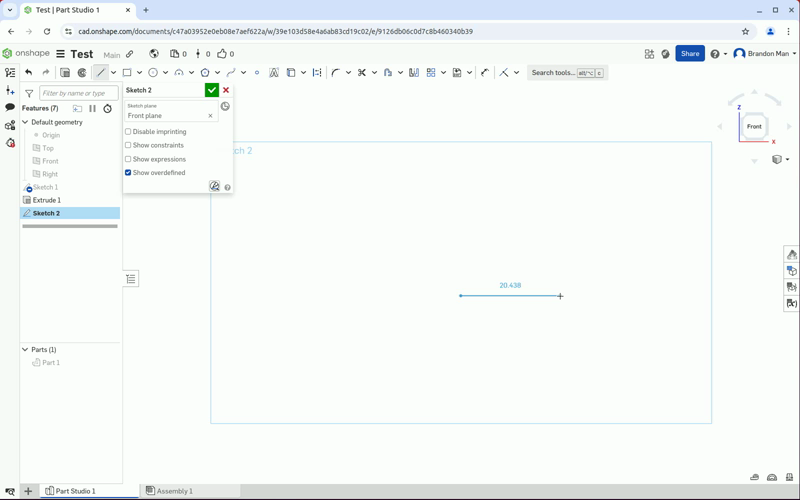
key_up(shift)
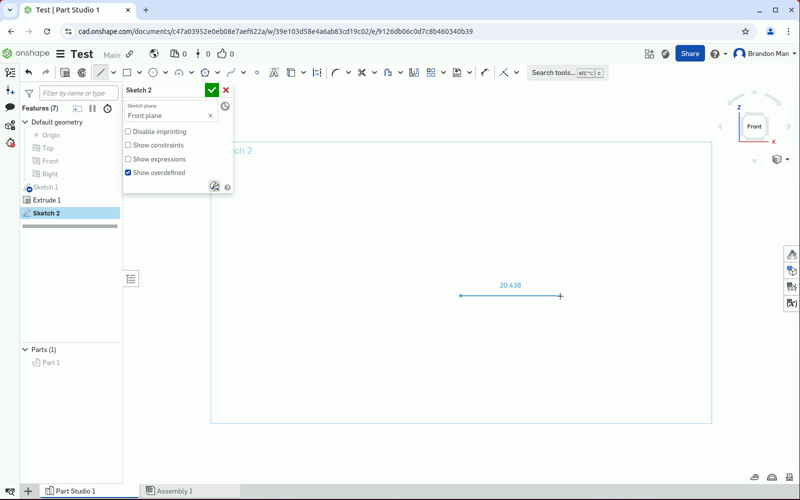
key(esc)
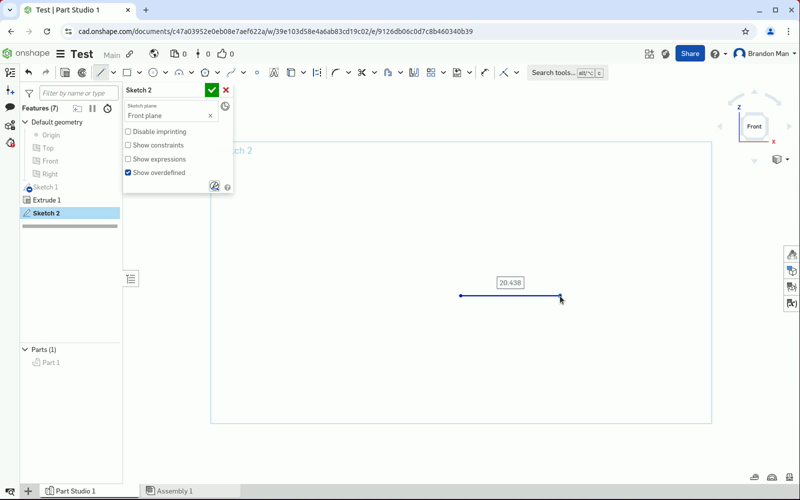
key(a)
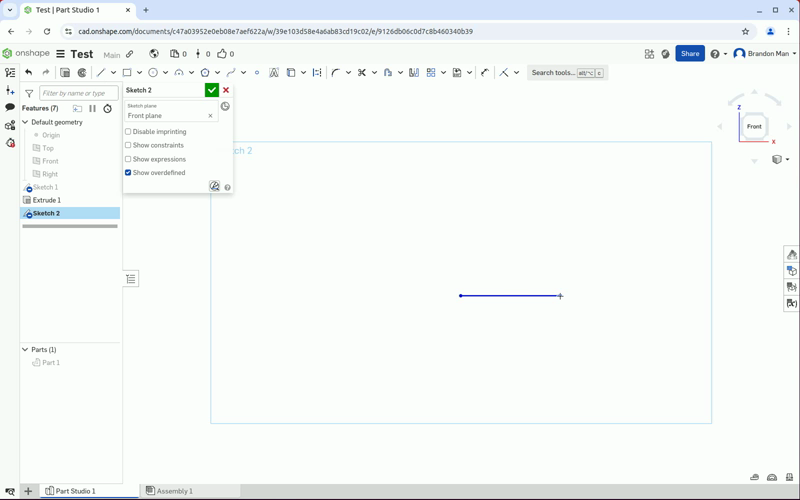
mouse_move(560, 295)
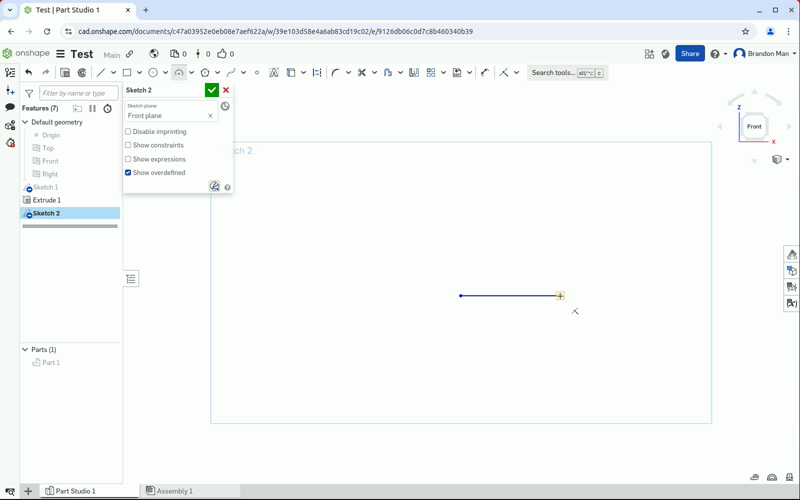
click(560, 295)
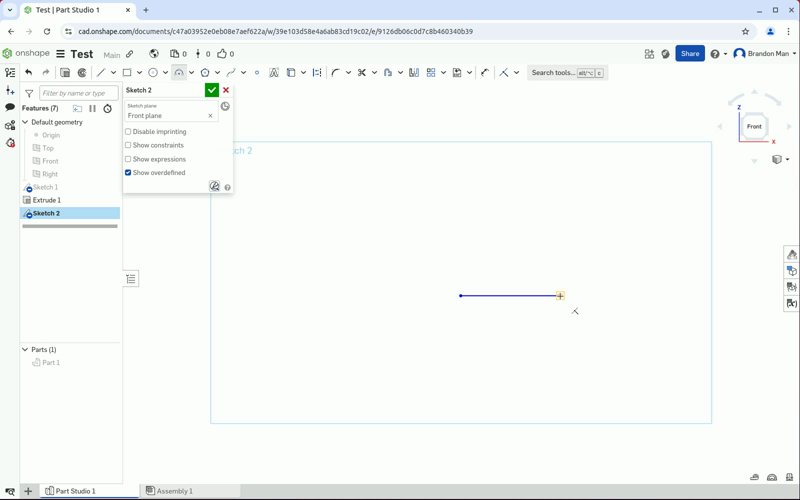
key_down(shift)
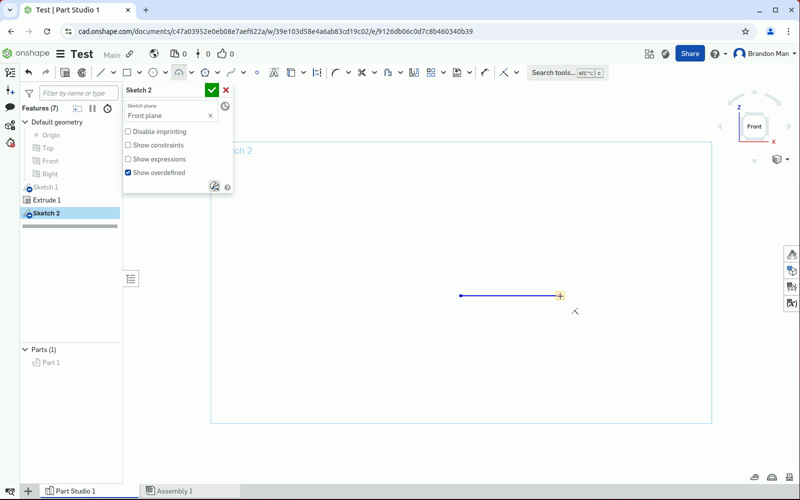
mouse_move(560, 270)
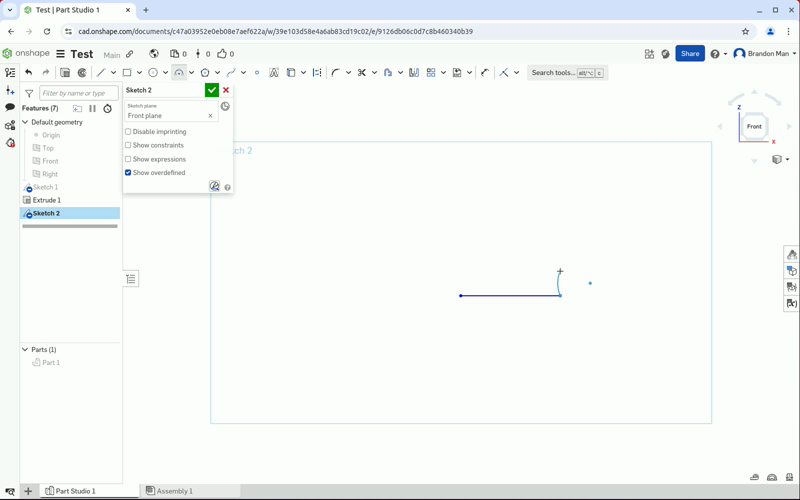
click(560, 270)
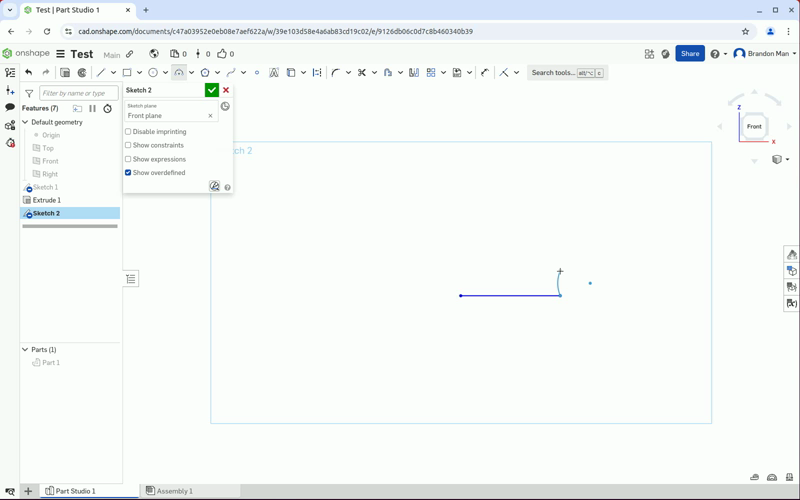
mouse_move(572, 283)
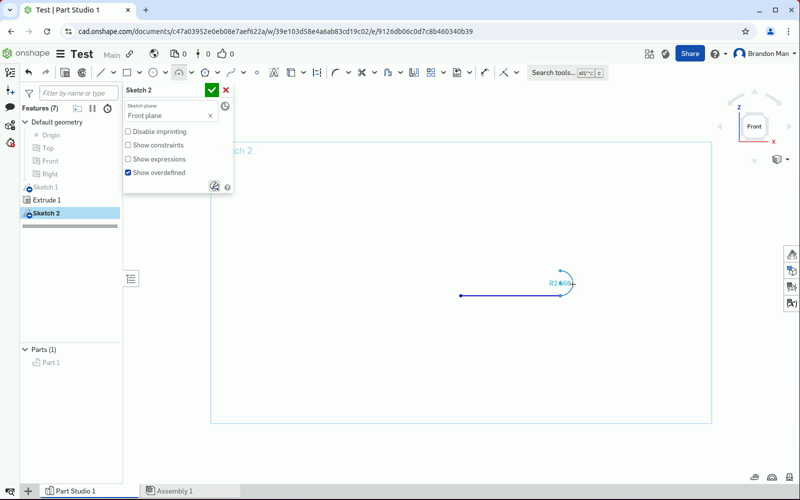
click(572, 283)
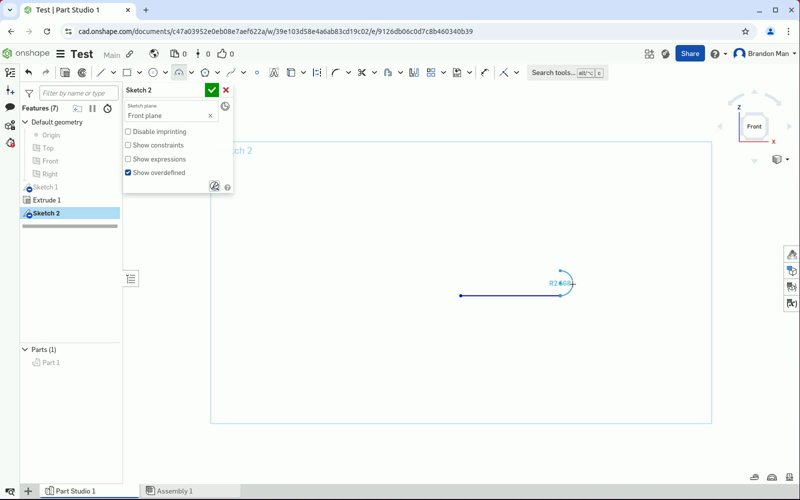
key_up(shift)
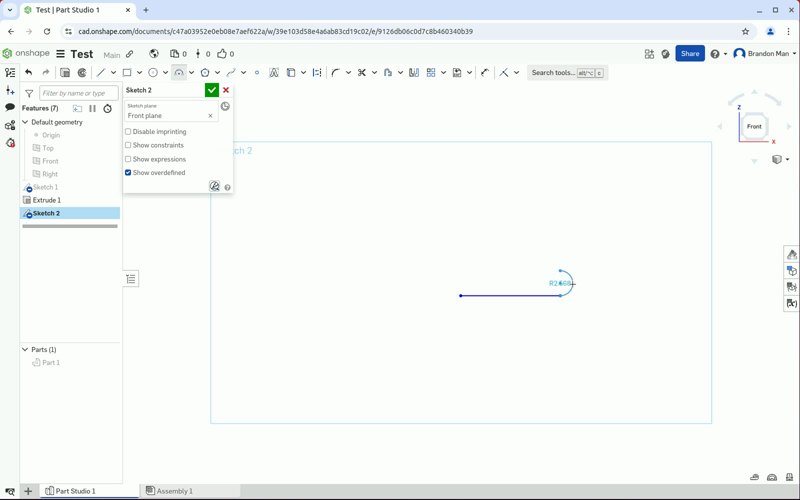
key(esc)
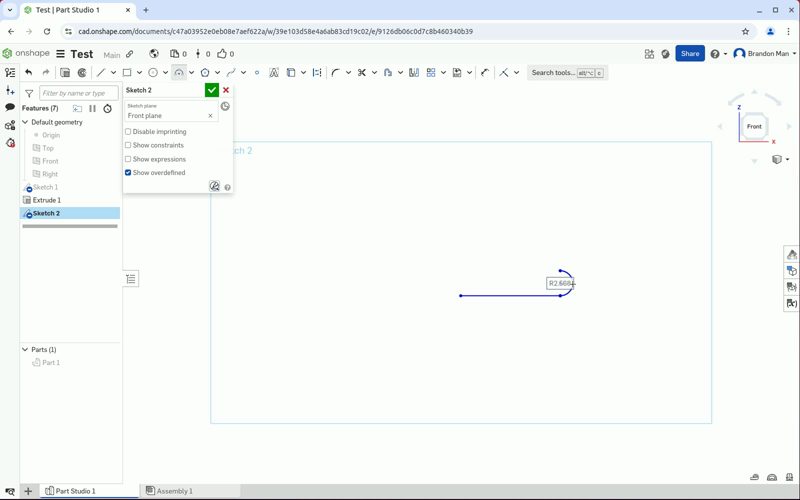
key(l)
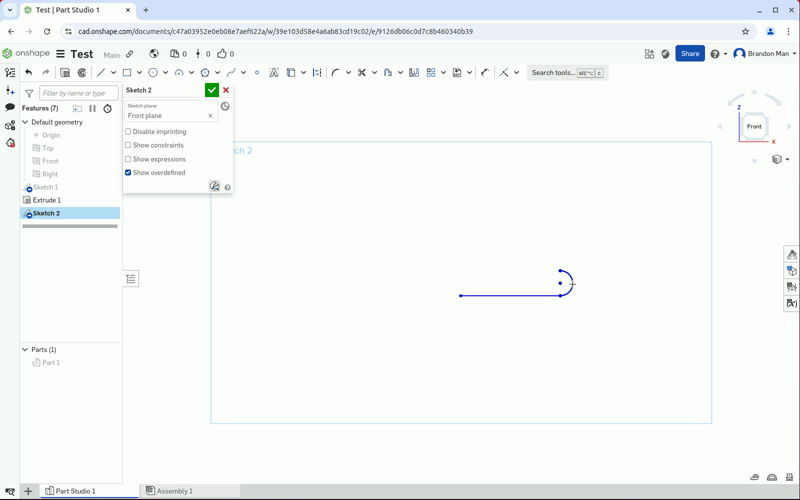
mouse_move(560, 270)
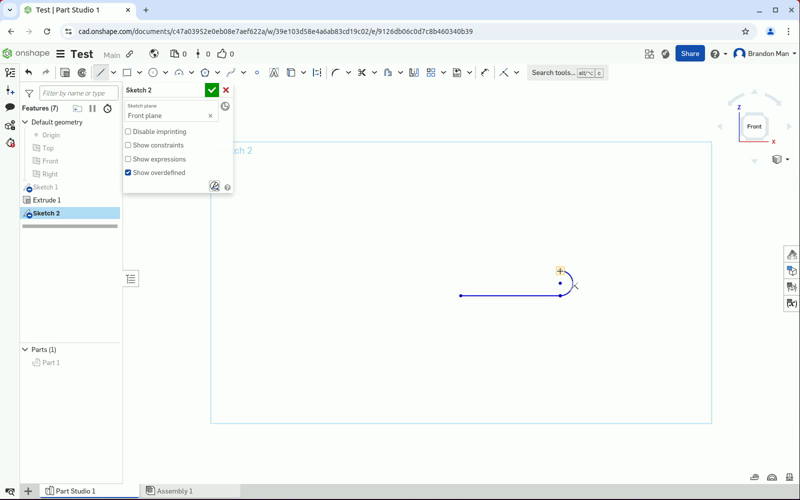
click(560, 270)
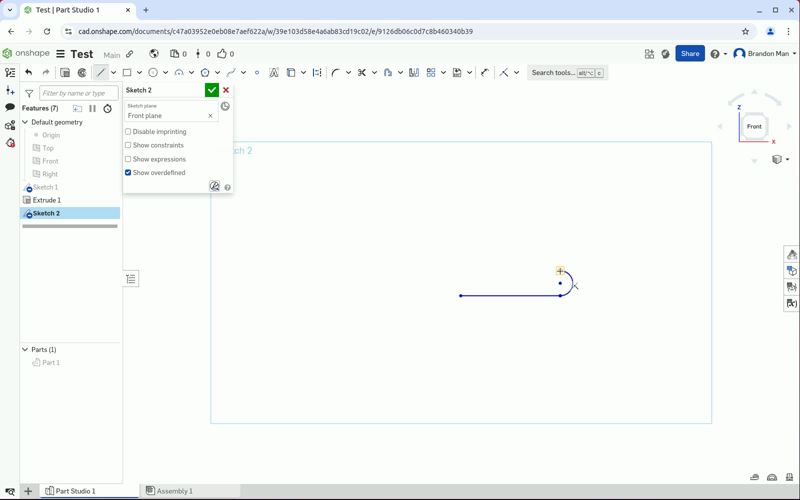
key_down(shift)
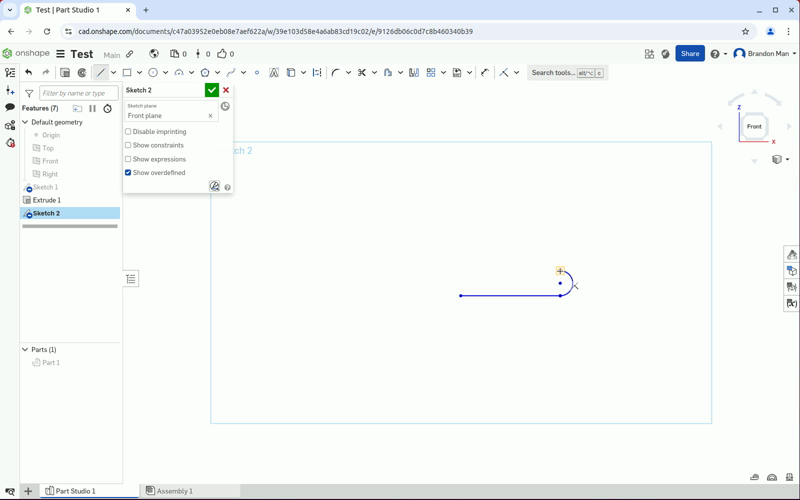
mouse_move(460, 270)
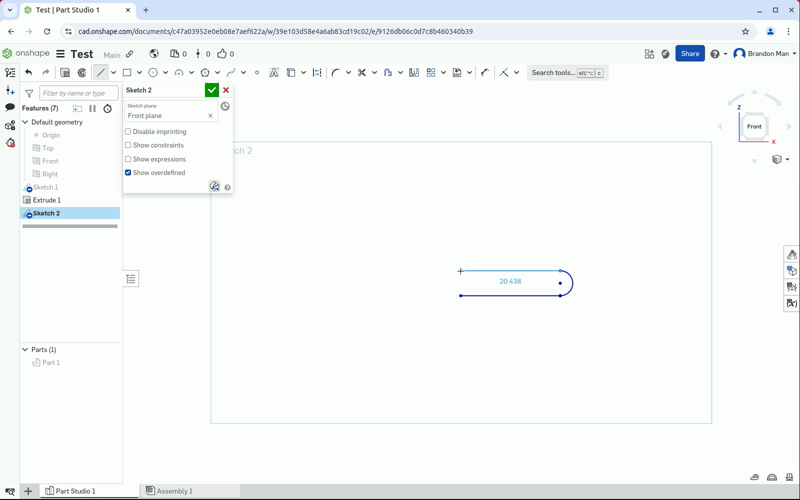
click(460, 270)
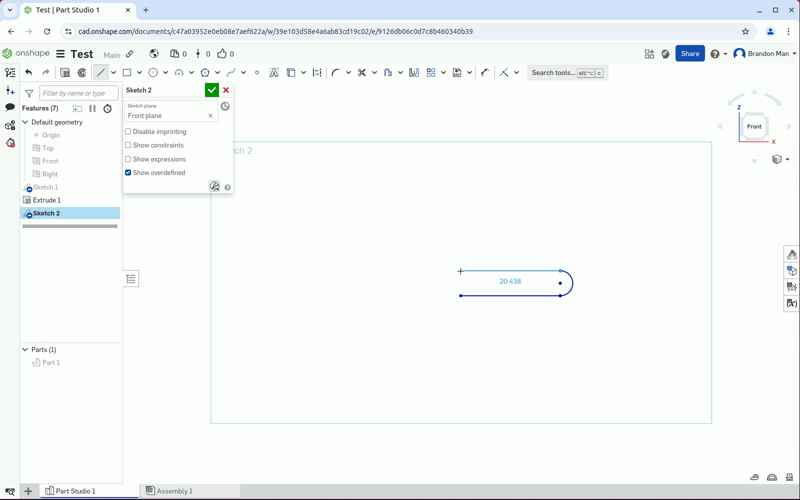
key_up(shift)
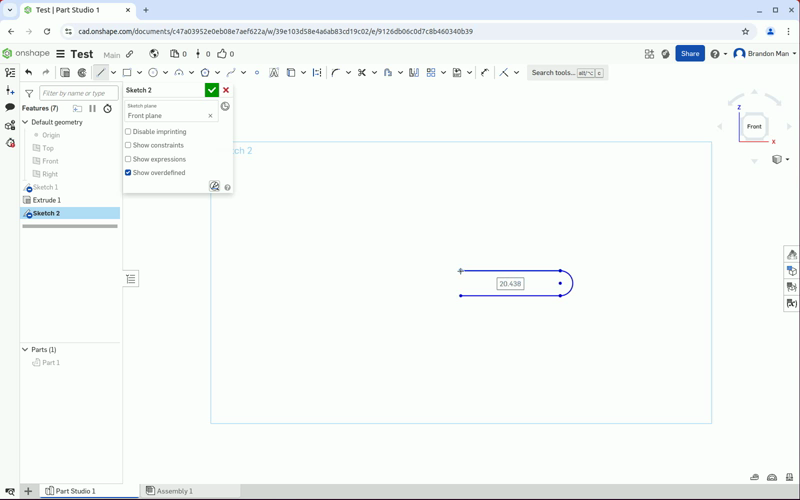
key(esc)
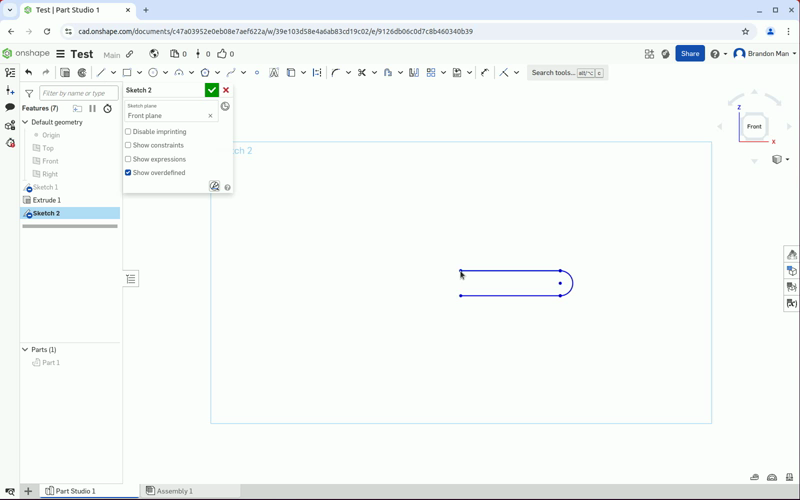
key(a)
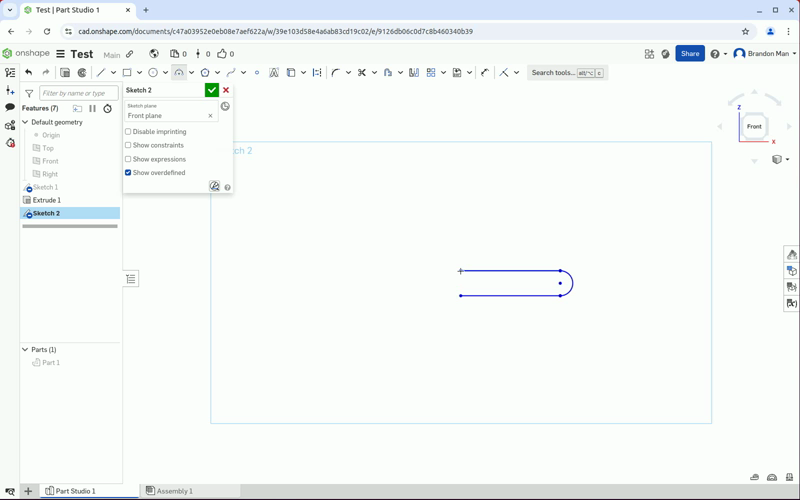
mouse_move(460, 270)
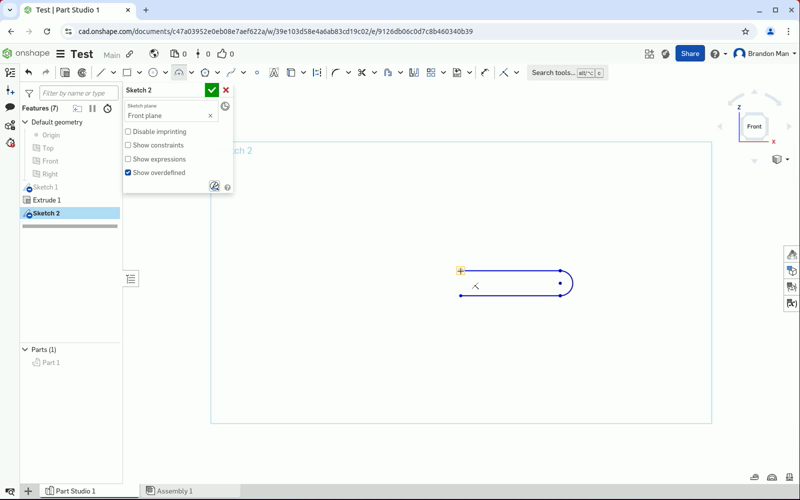
click(460, 270)
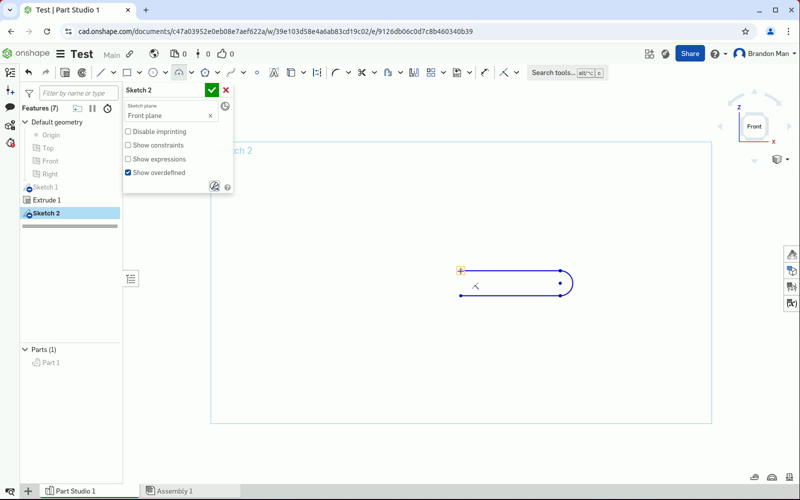
mouse_move(460, 295)
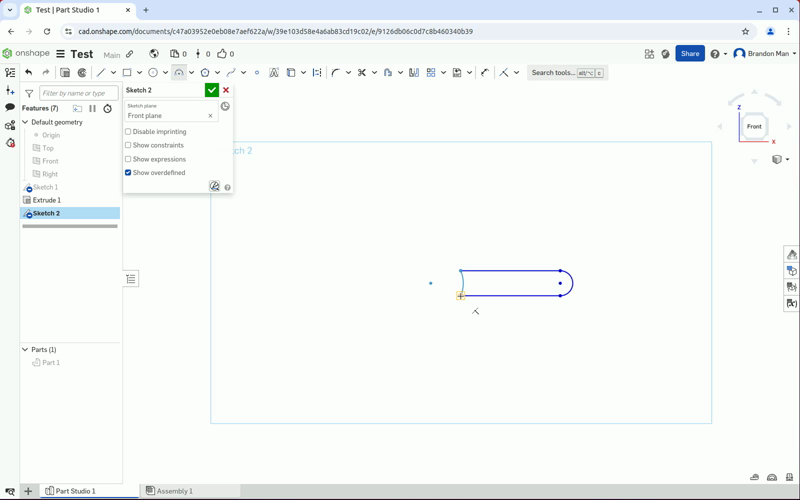
click(460, 295)
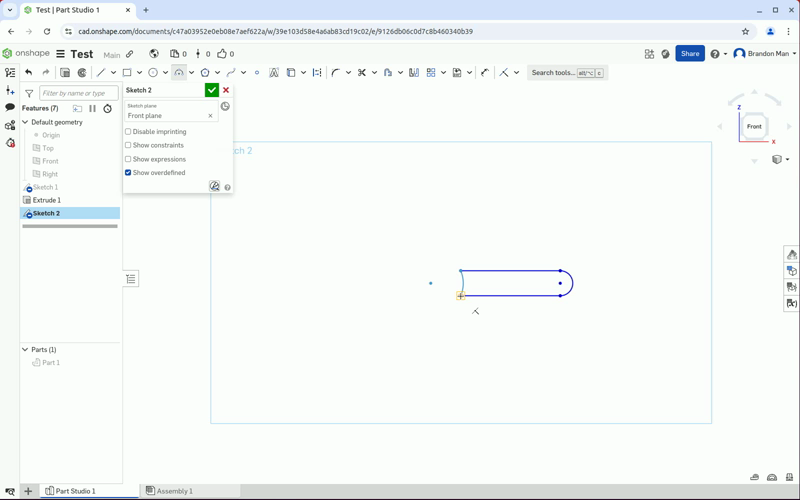
key_down(shift)
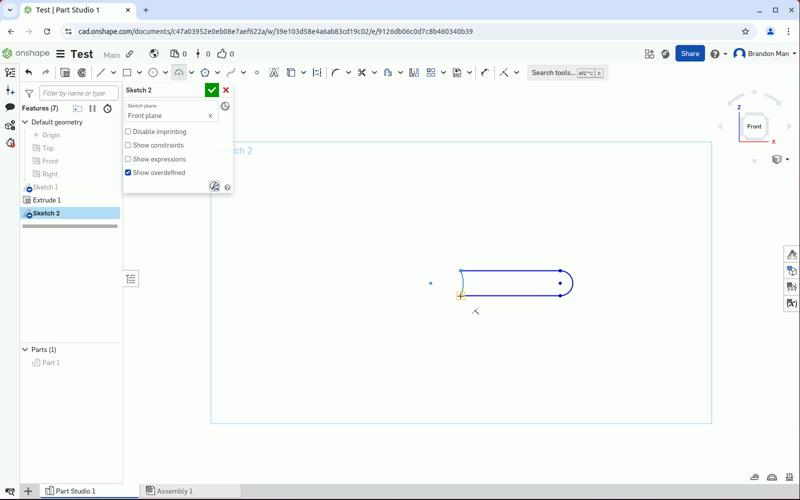
mouse_move(448, 283)
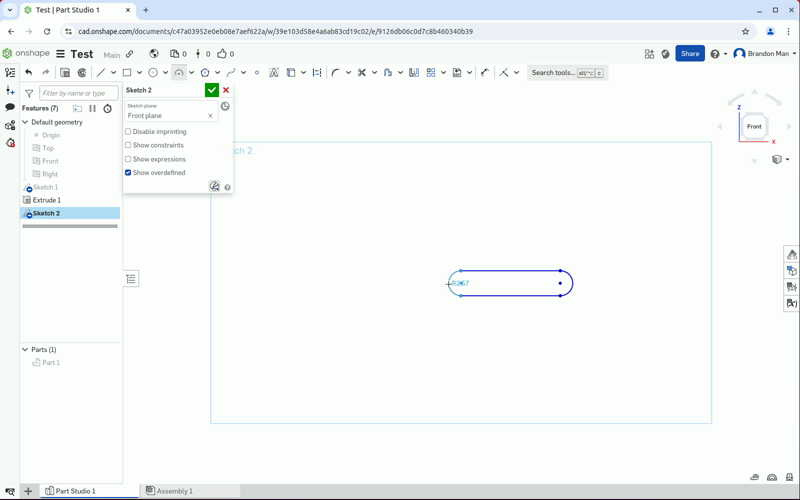
click(448, 283)
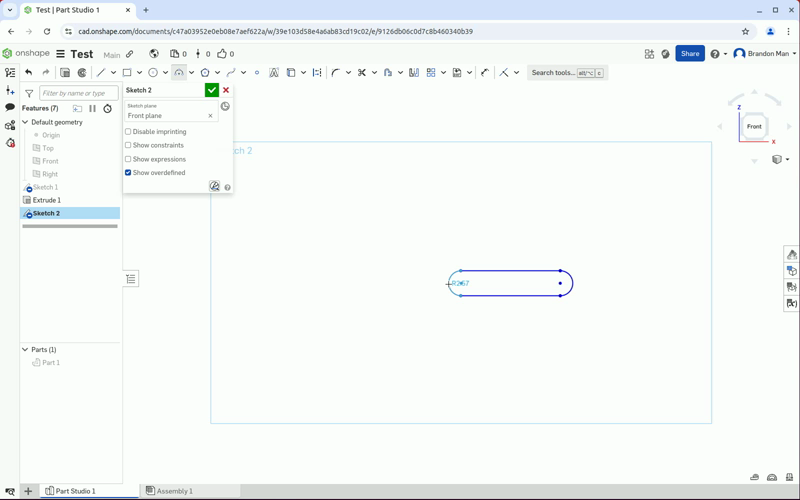
key_up(shift)
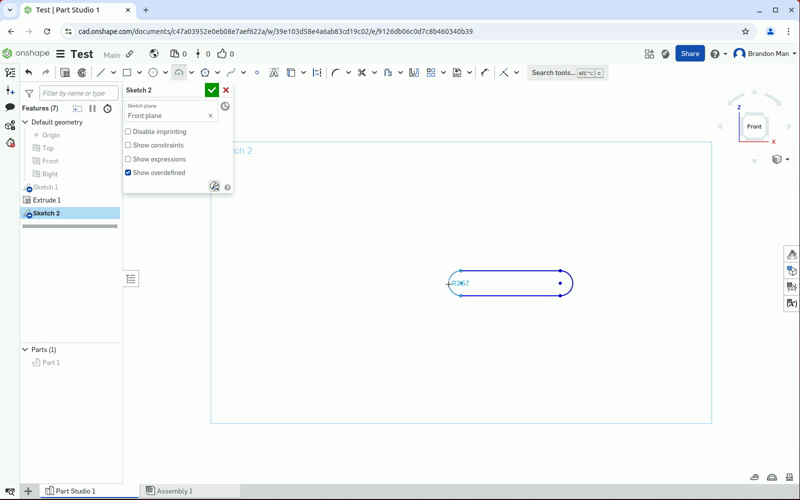
key(esc)
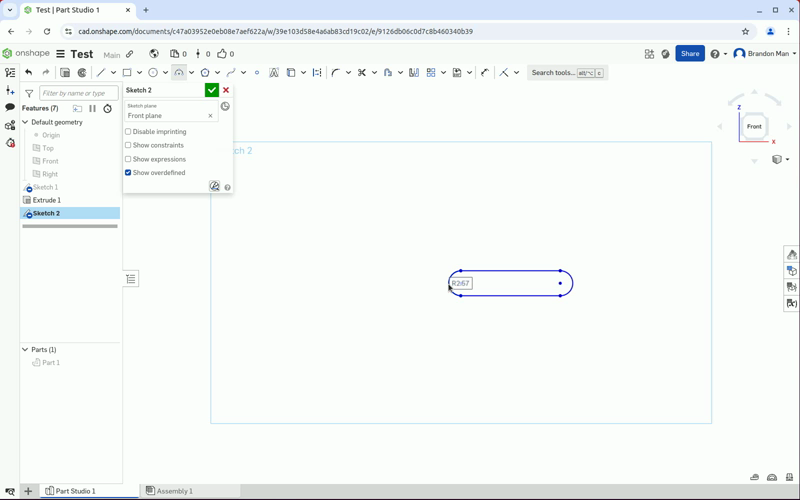
key(c)
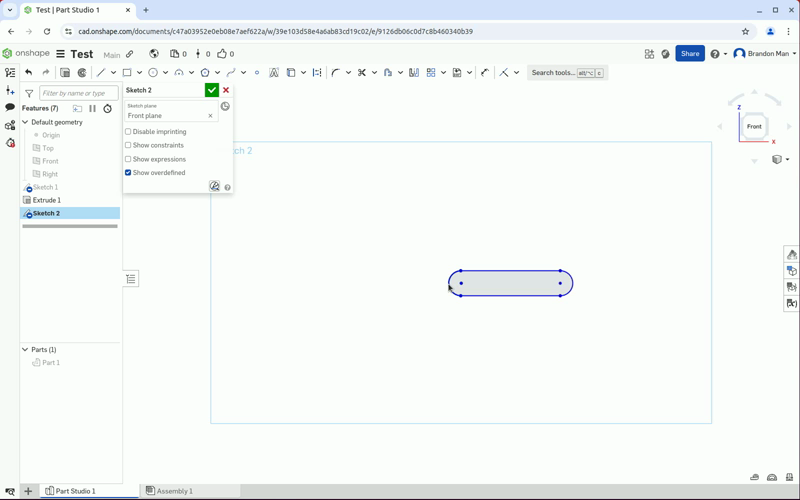
key_down(shift)
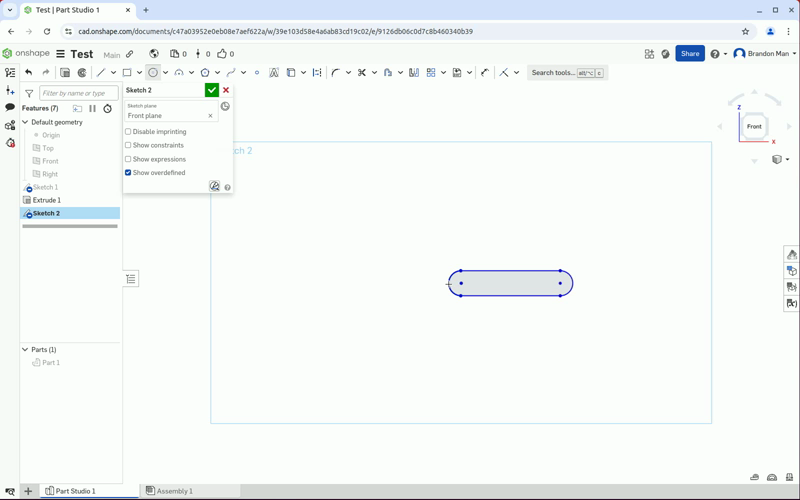
mouse_move(460, 282)
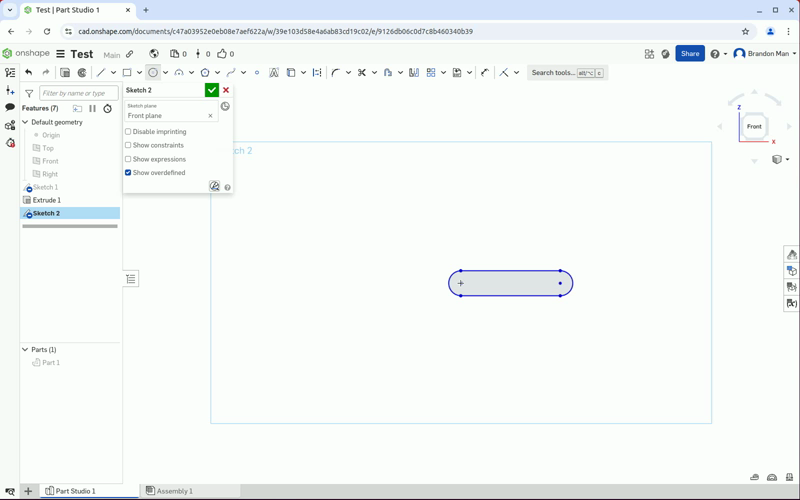
scroll(6)
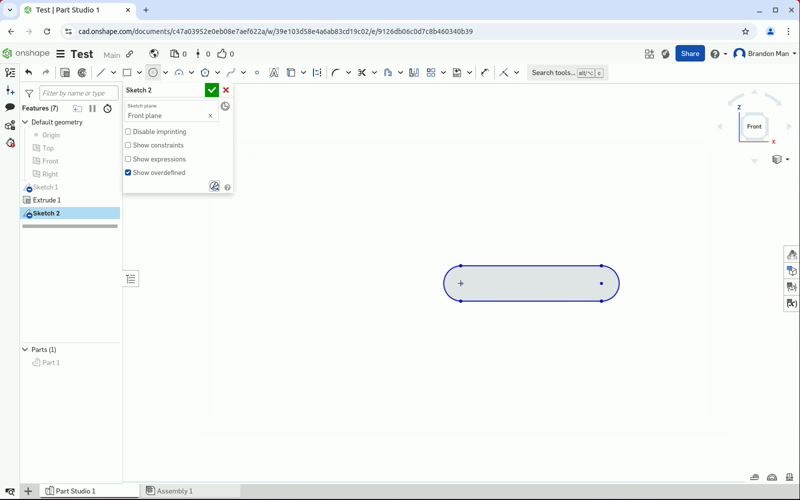
scroll(6)
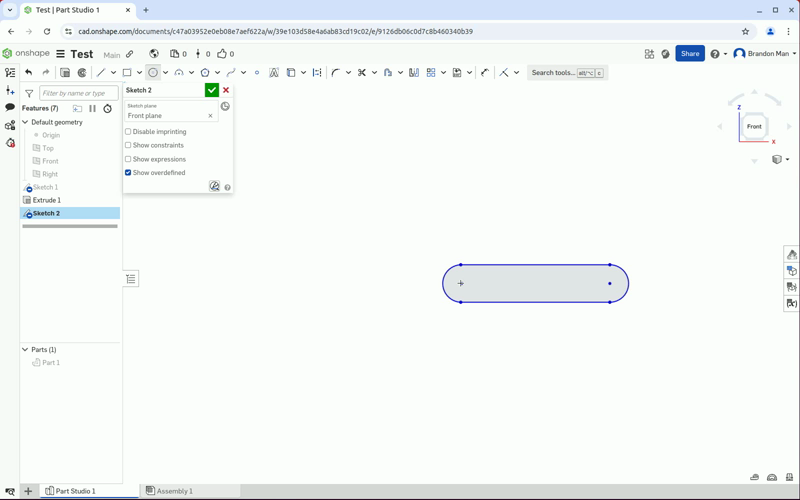
scroll(6)
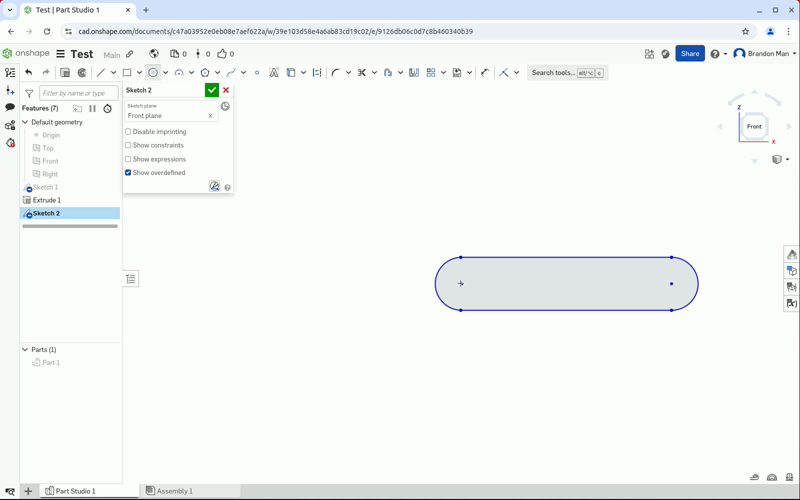
scroll(6)
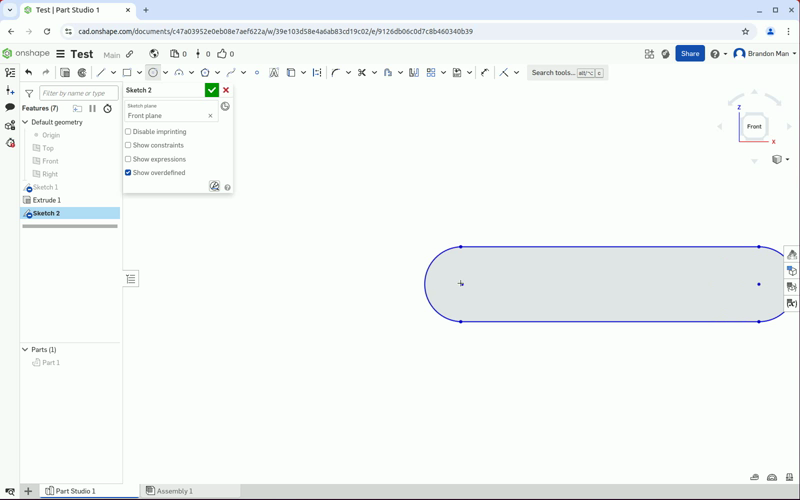
scroll(6)
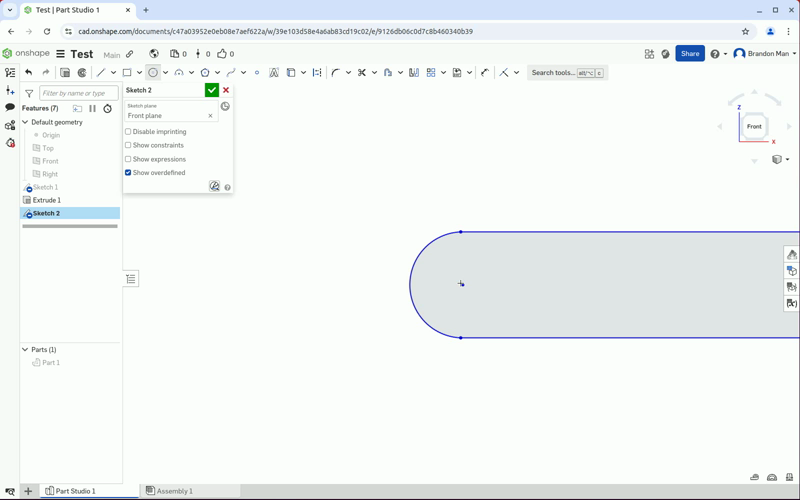
scroll(6)
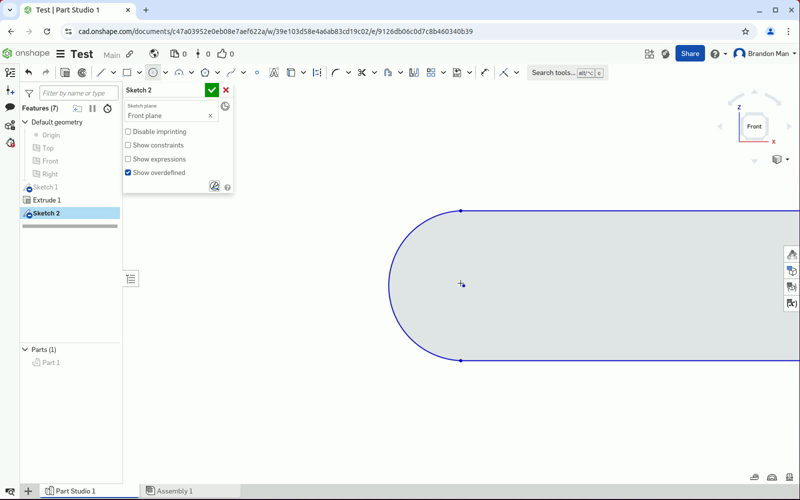
scroll(6)
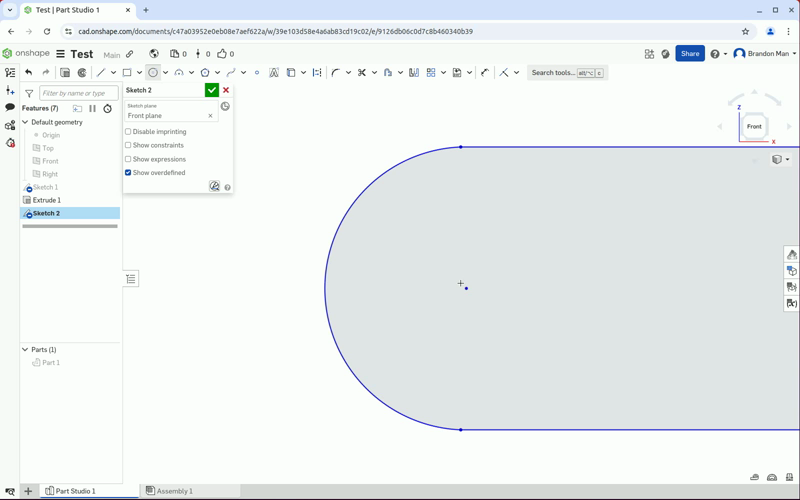
click(460, 282)
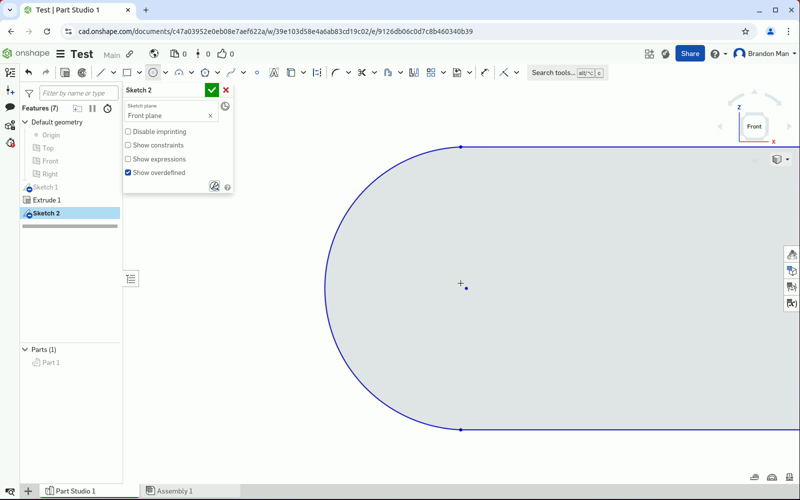
scroll(-6)
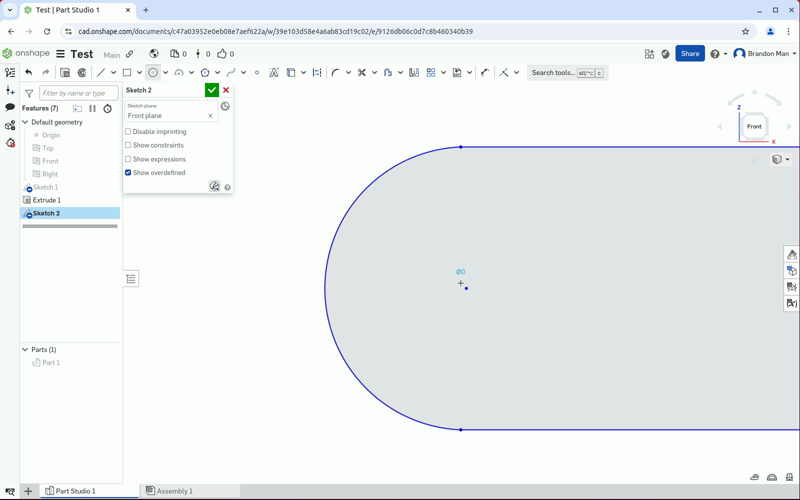
scroll(-6)
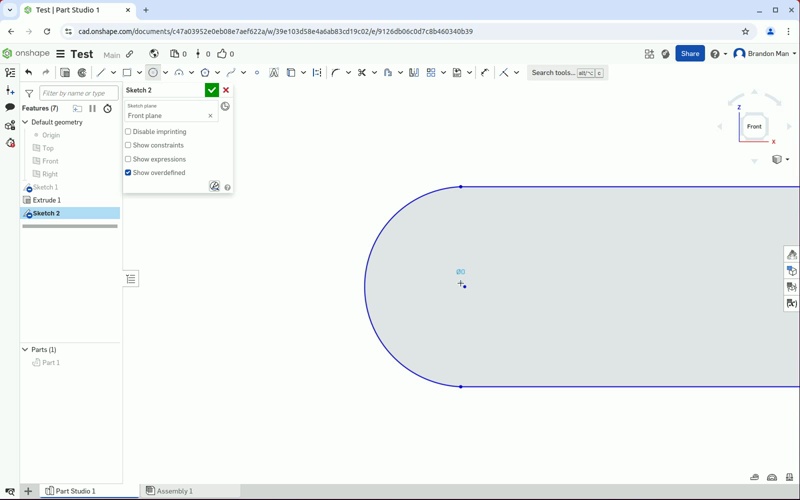
scroll(-6)
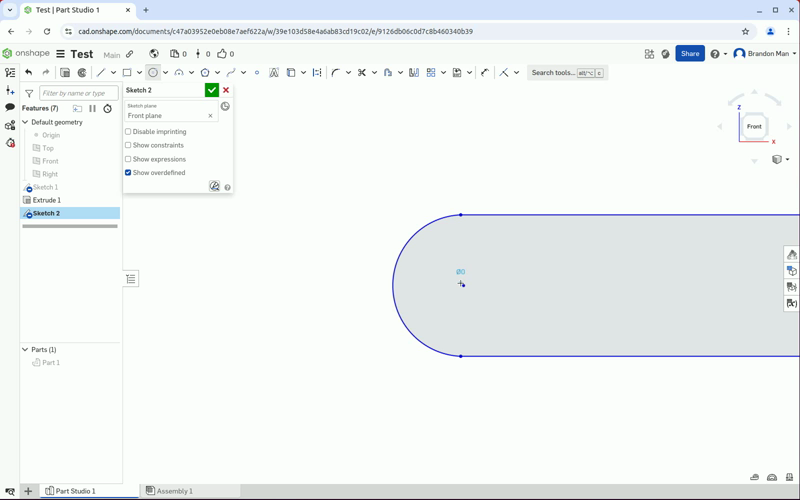
scroll(-6)
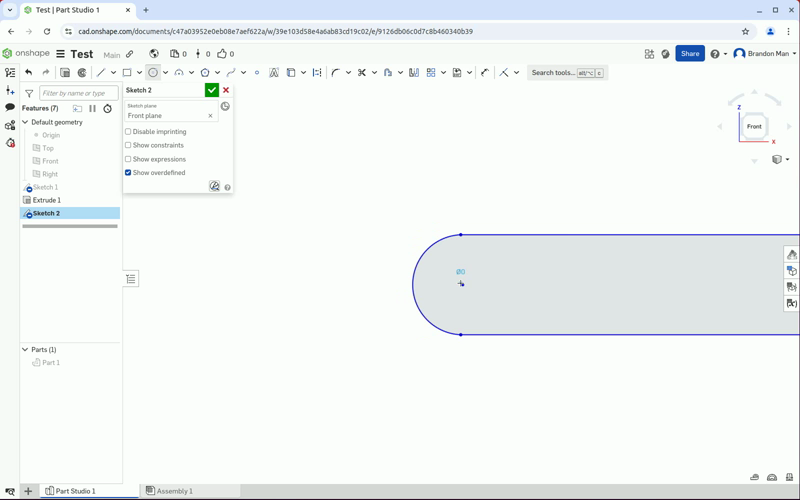
scroll(-6)
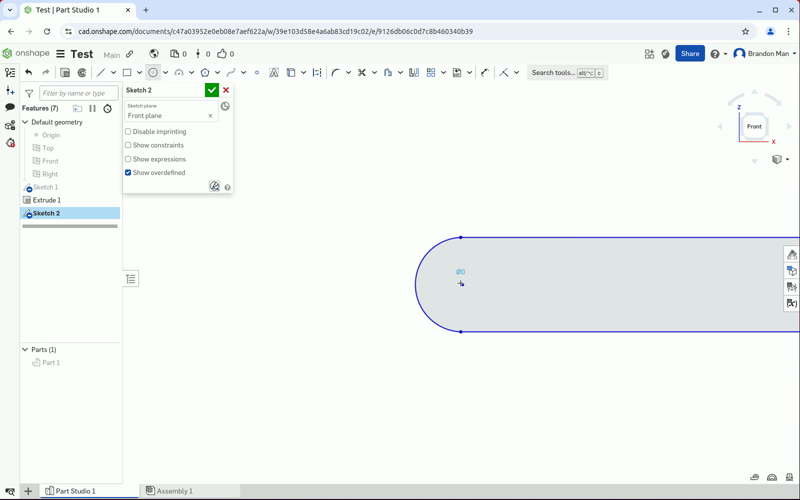
scroll(-6)
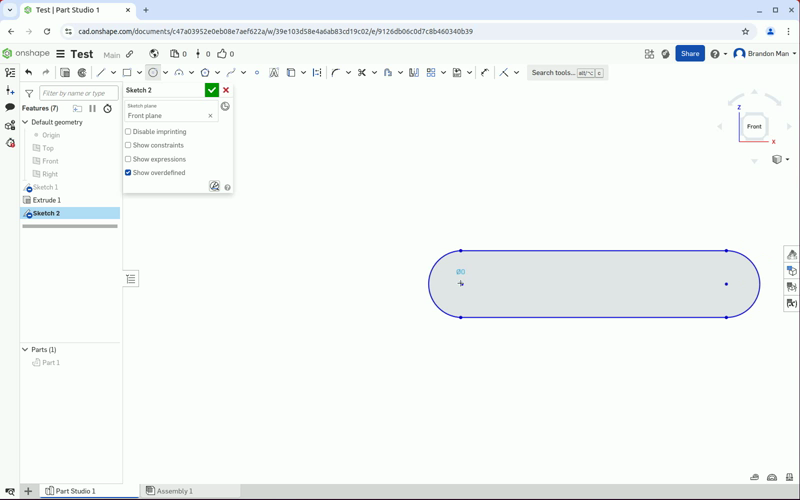
scroll(-6)
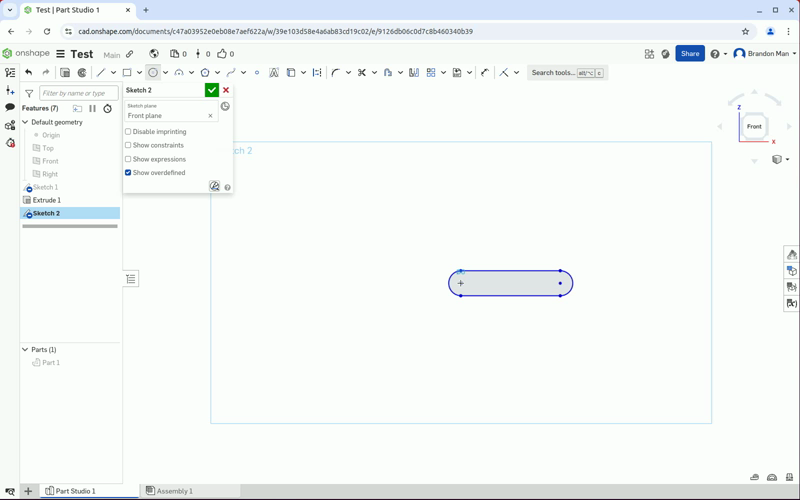
key_up(shift)
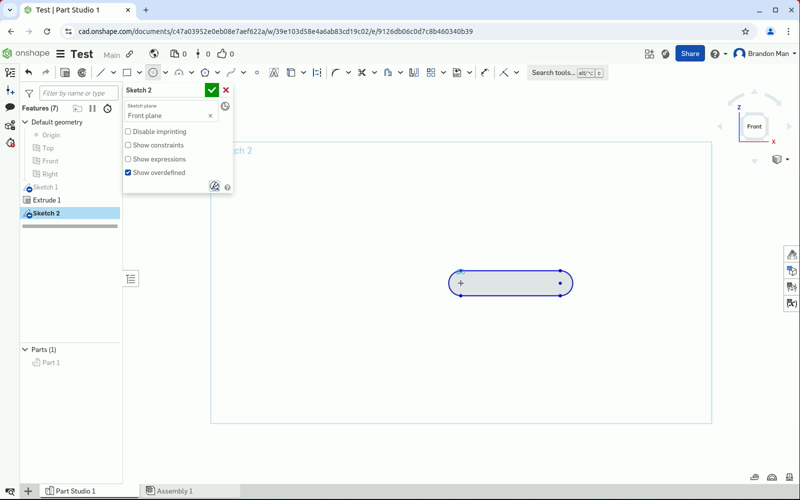
mouse_move(467, 282)
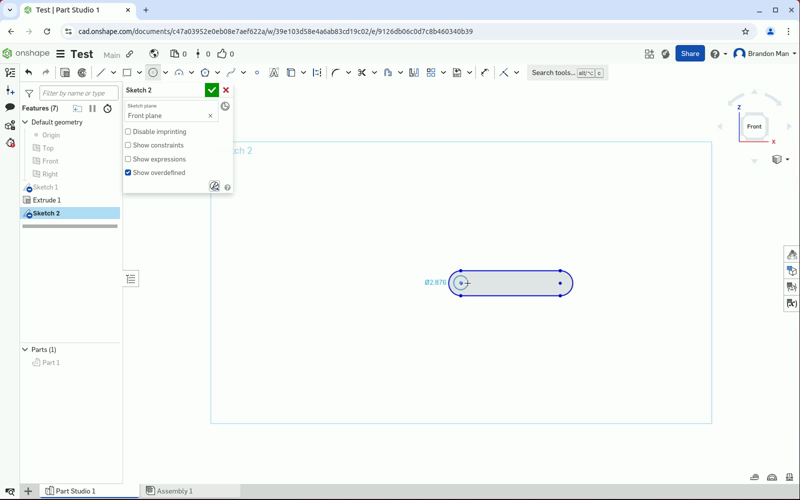
click(467, 282)
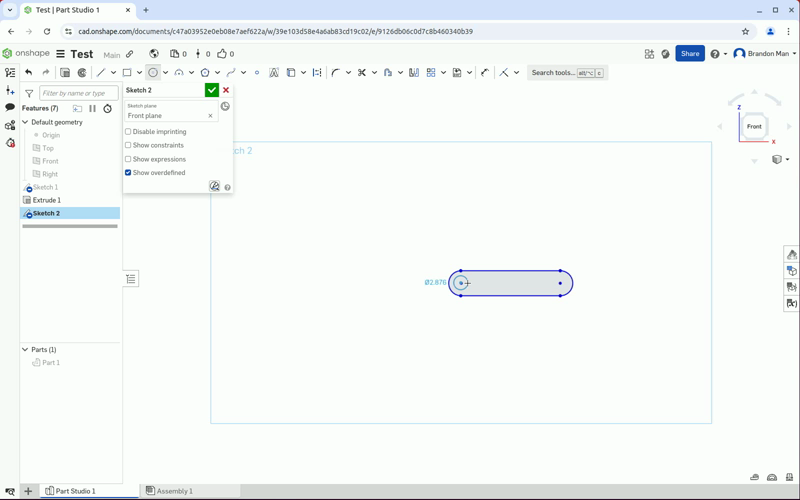
key(esc)
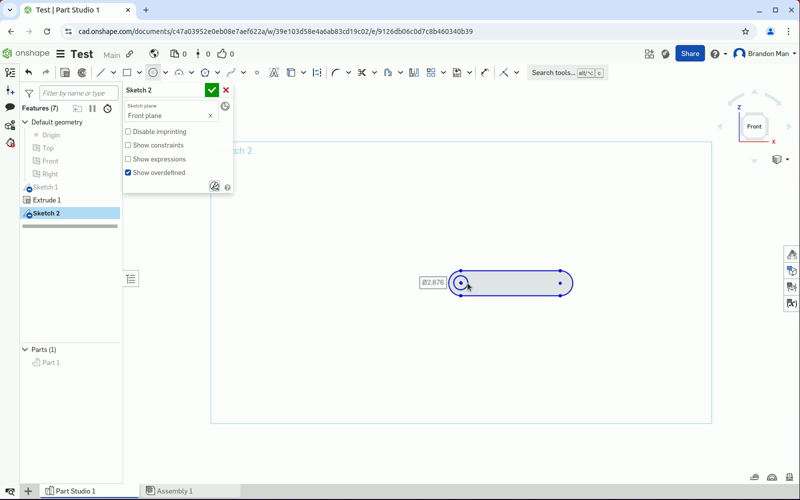
key(c)
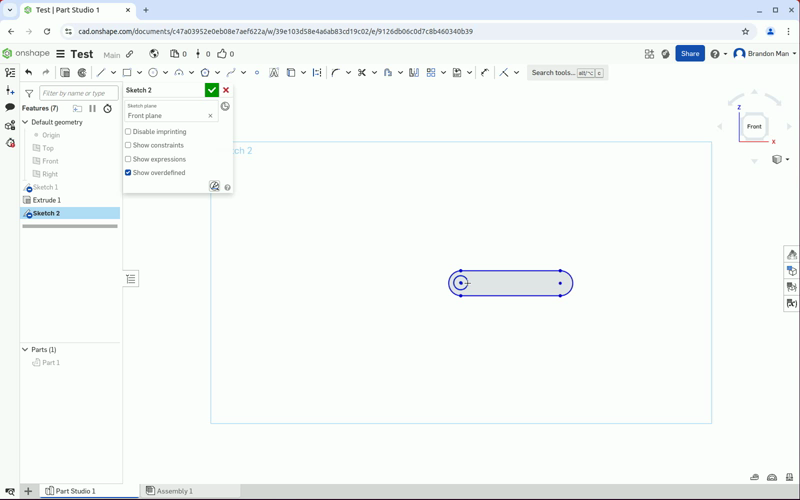
key_down(shift)
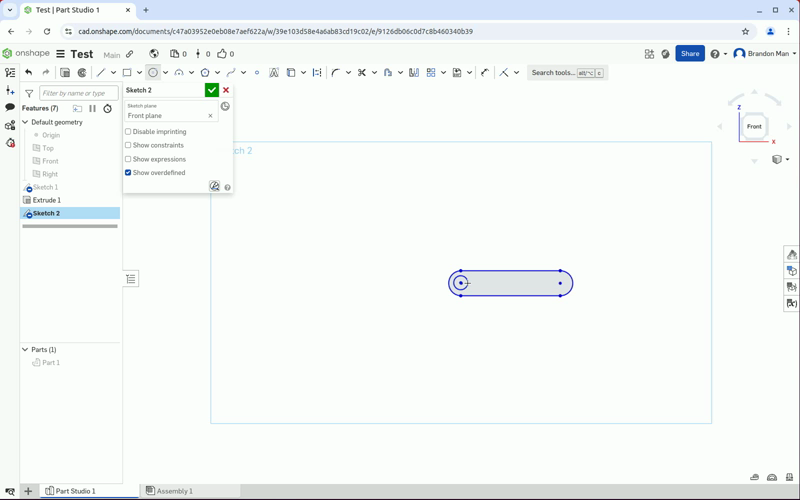
mouse_move(560, 282)
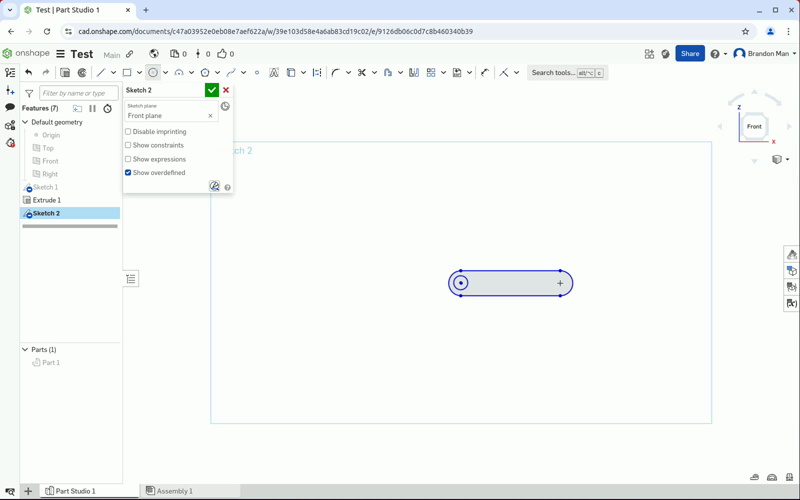
scroll(6)
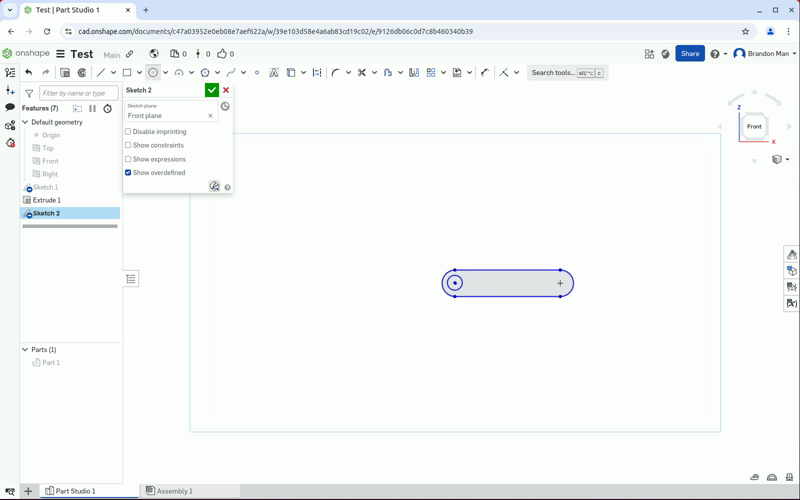
scroll(6)
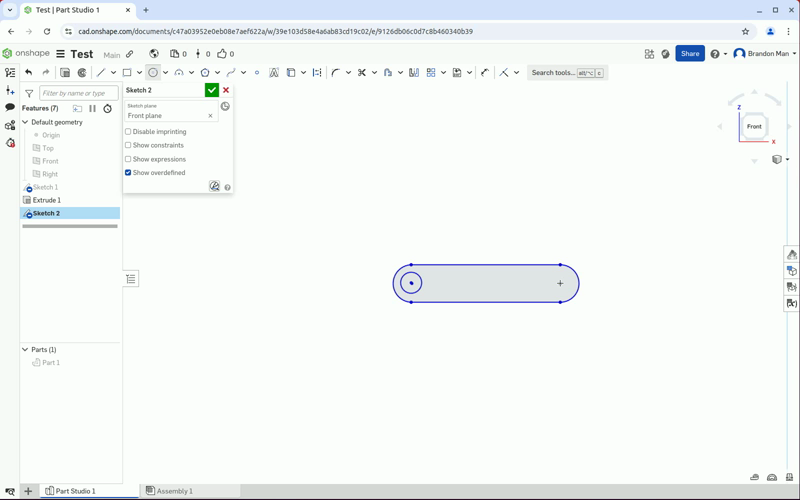
scroll(6)
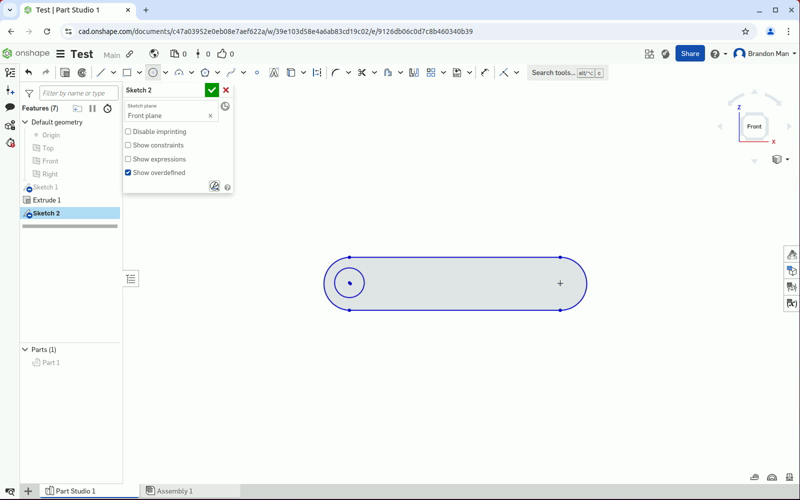
scroll(6)
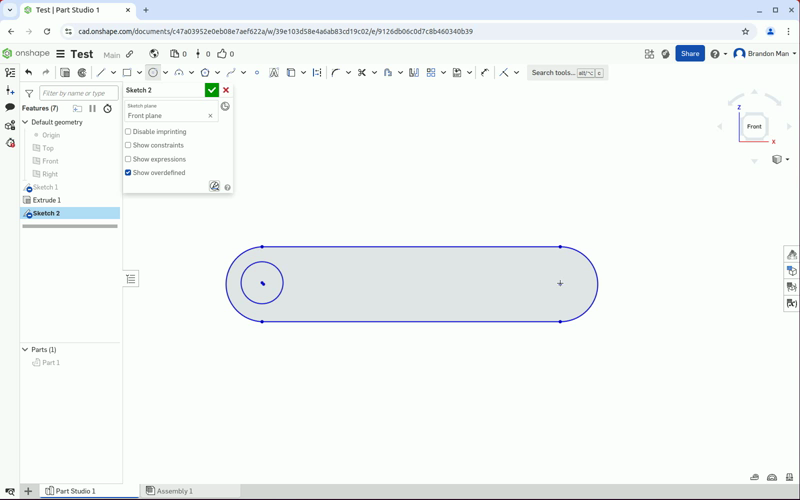
scroll(6)
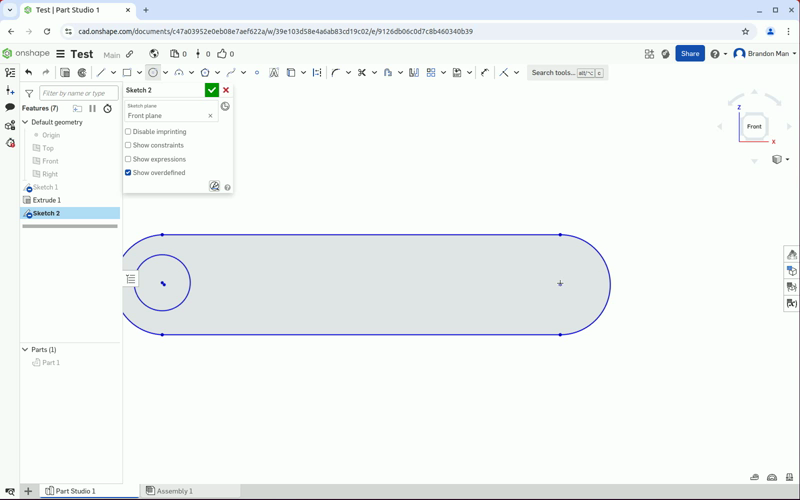
scroll(6)
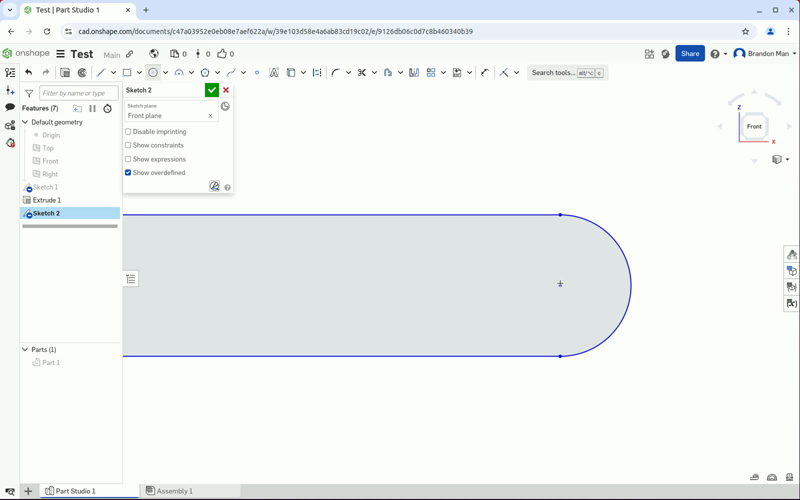
scroll(6)
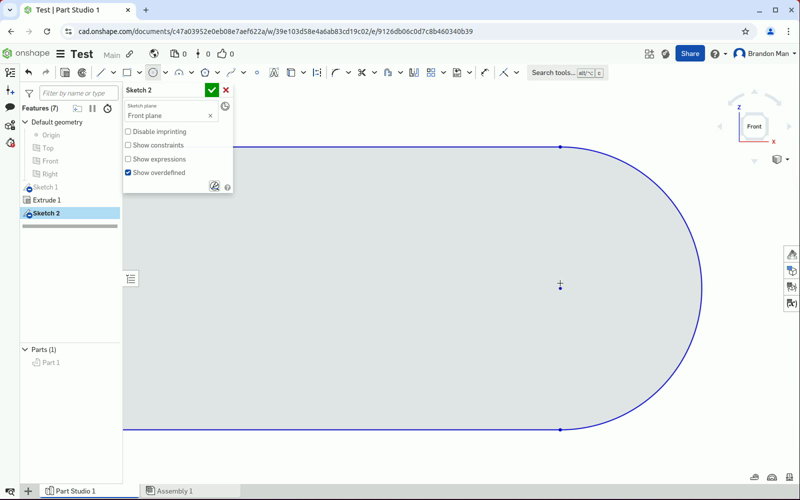
click(560, 282)
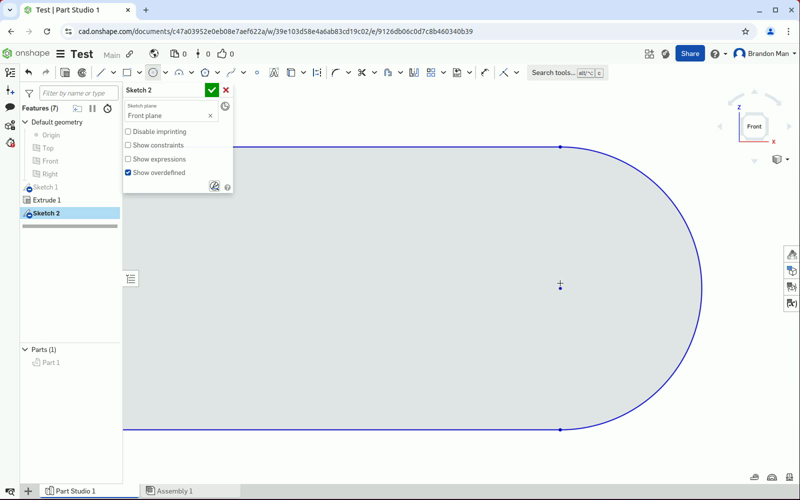
scroll(-6)
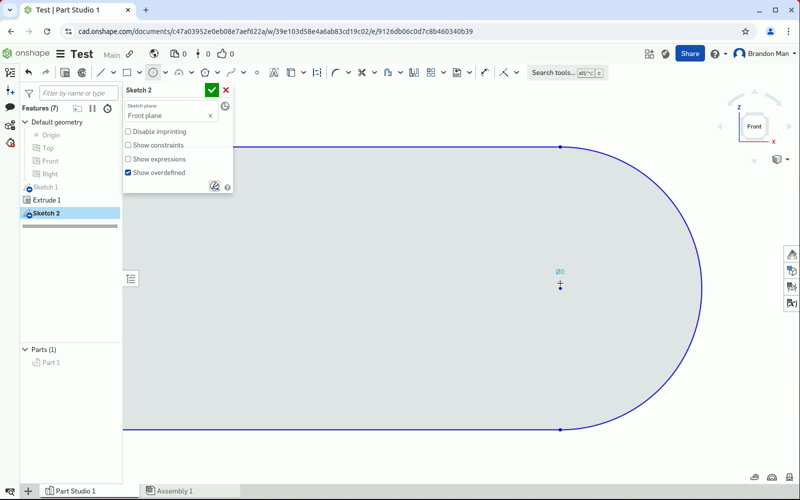
scroll(-6)
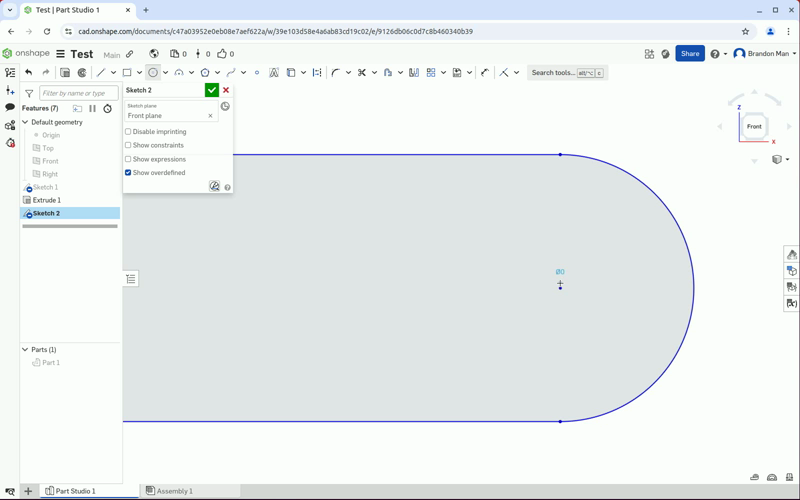
scroll(-6)
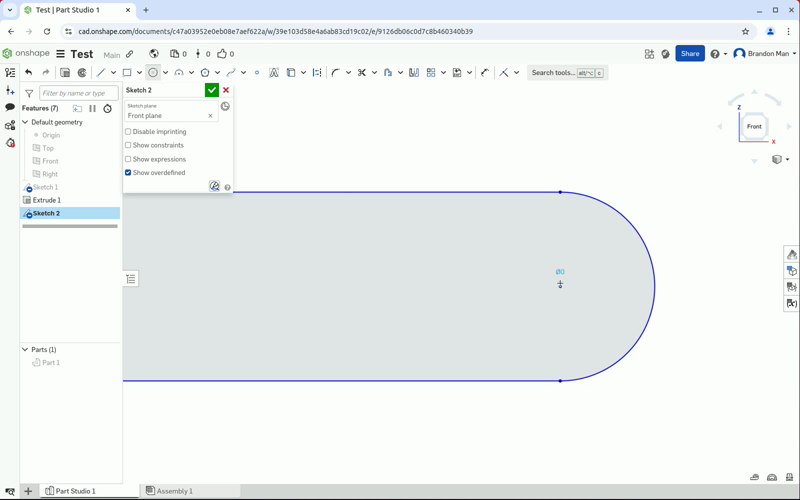
scroll(-6)
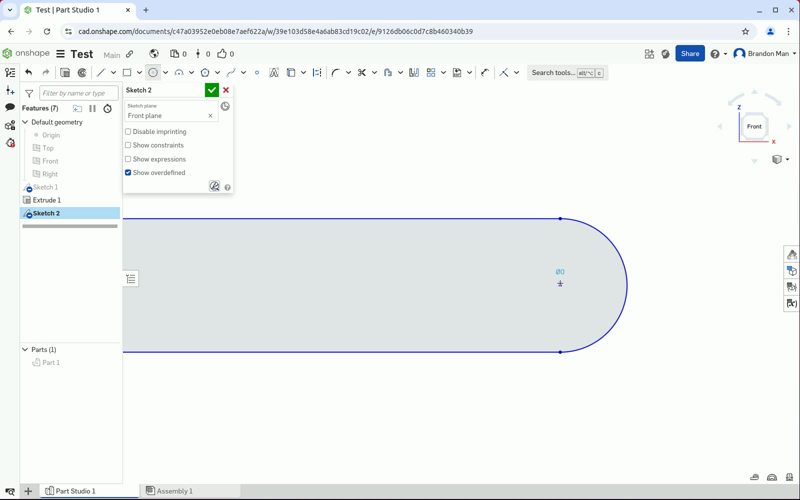
scroll(-6)
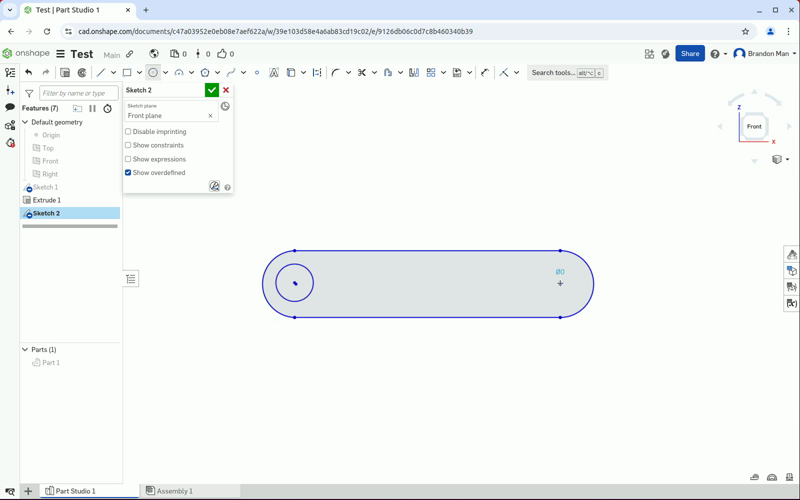
scroll(-6)
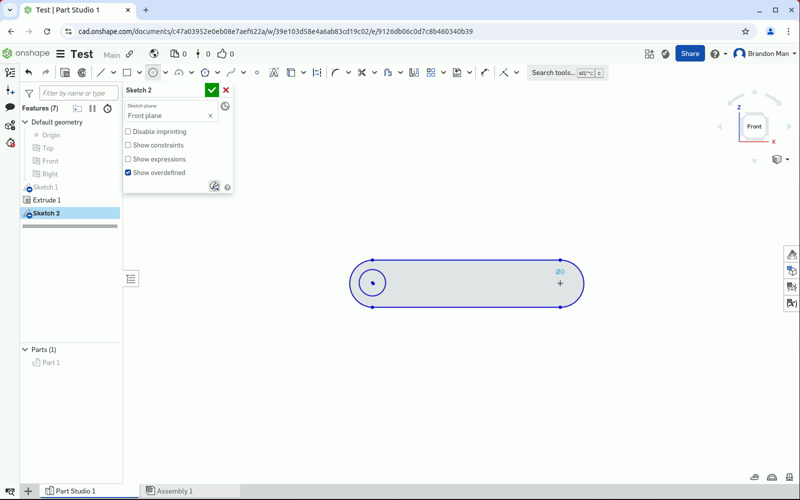
scroll(-6)
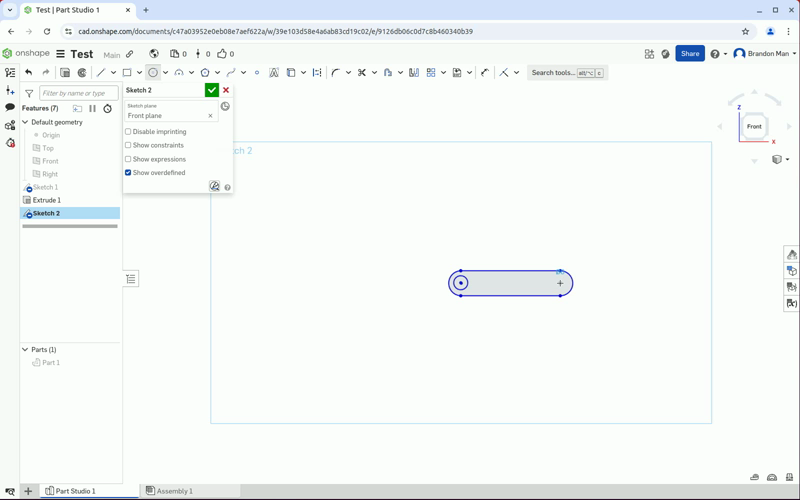
key_up(shift)
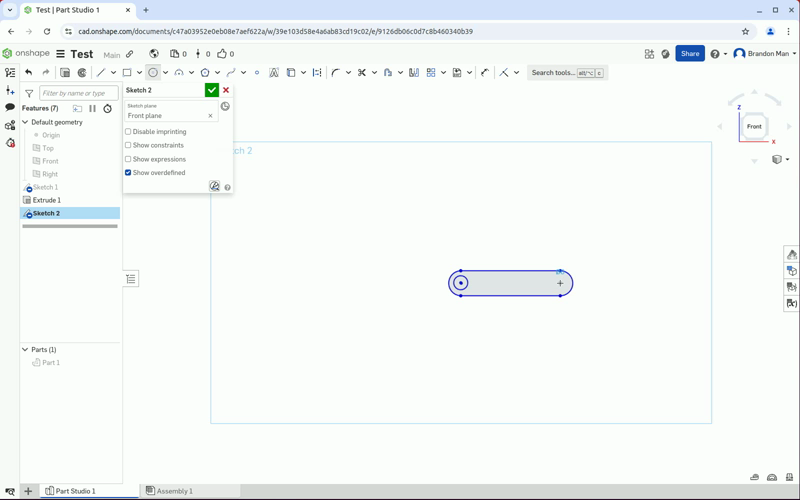
mouse_move(567, 282)
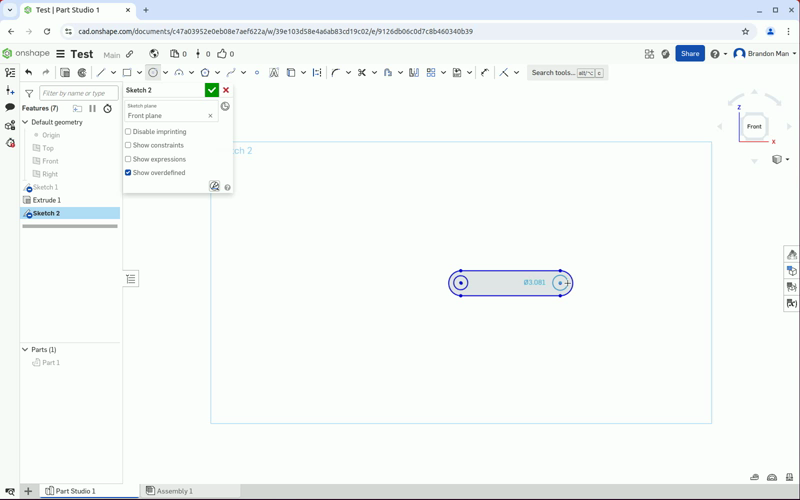
click(567, 282)
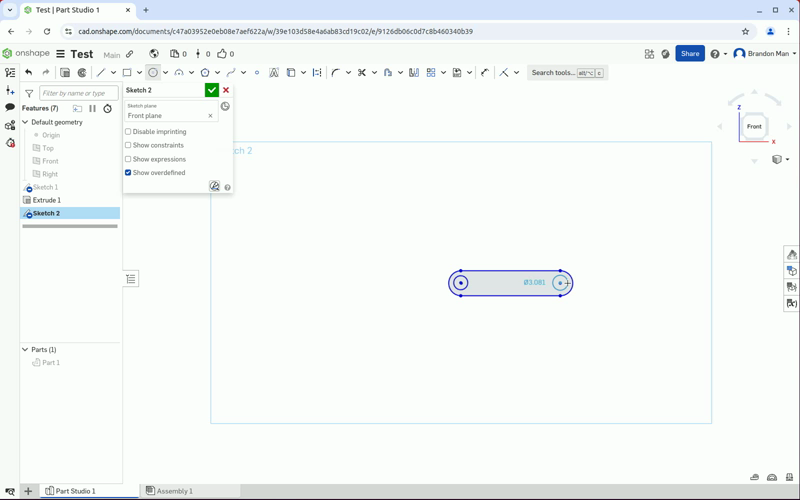
key(esc)
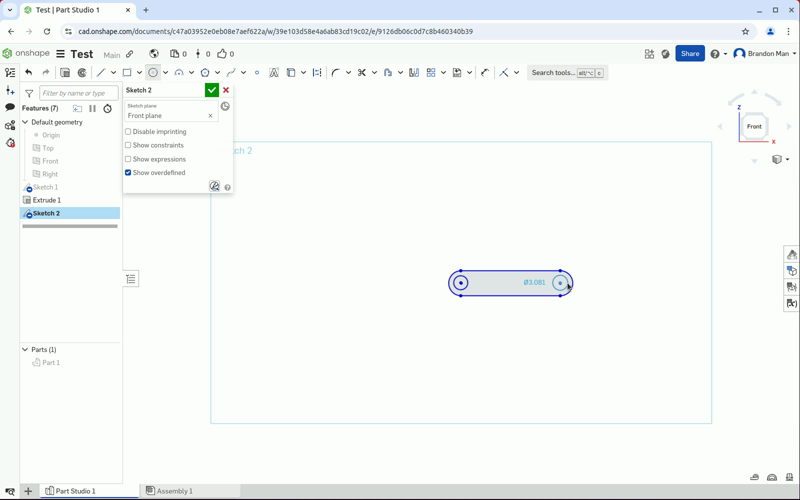
mouse_move(517, 283)
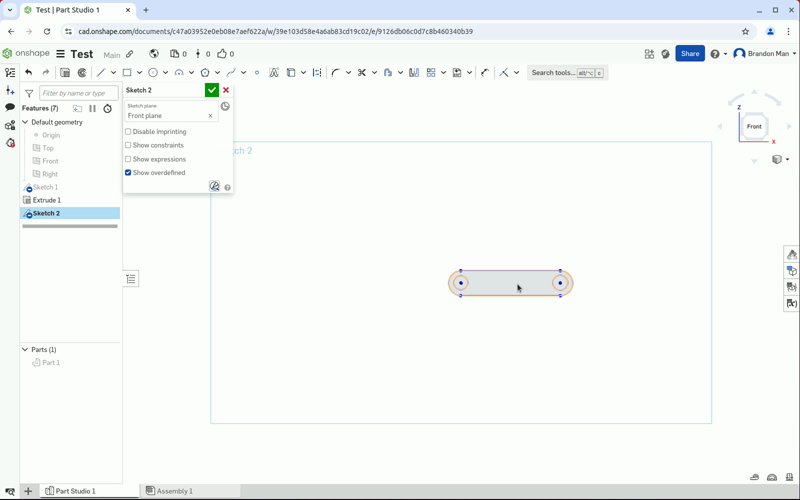
click(517, 283)
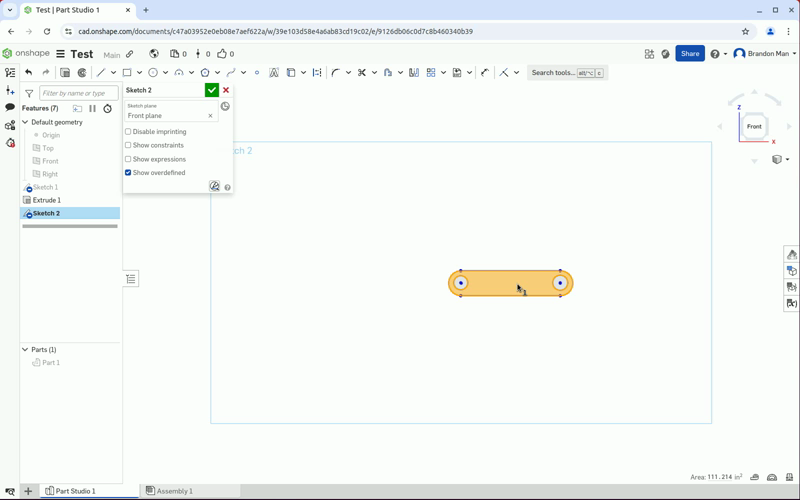
mouse_move(73, 352)
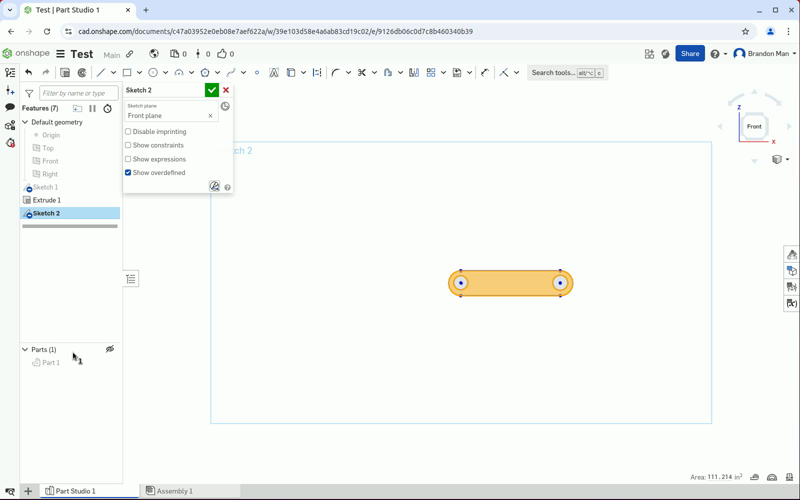
key(shift+y)
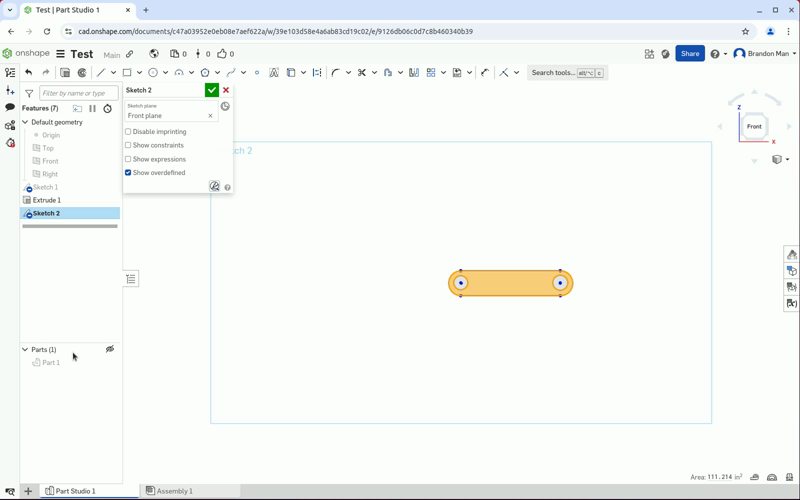
key(shift+e)
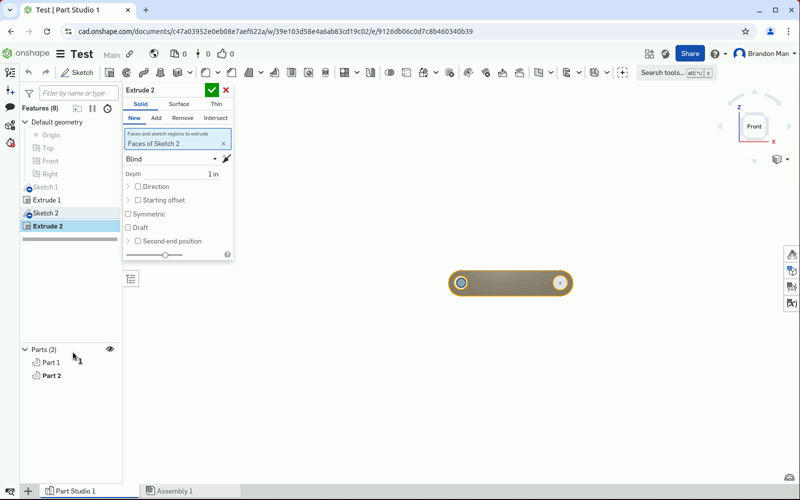
mouse_move(143, 106)
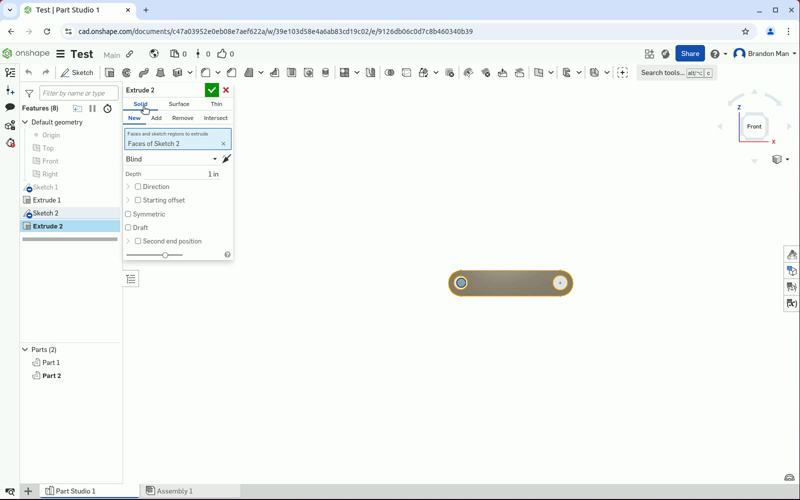
click(143, 106)
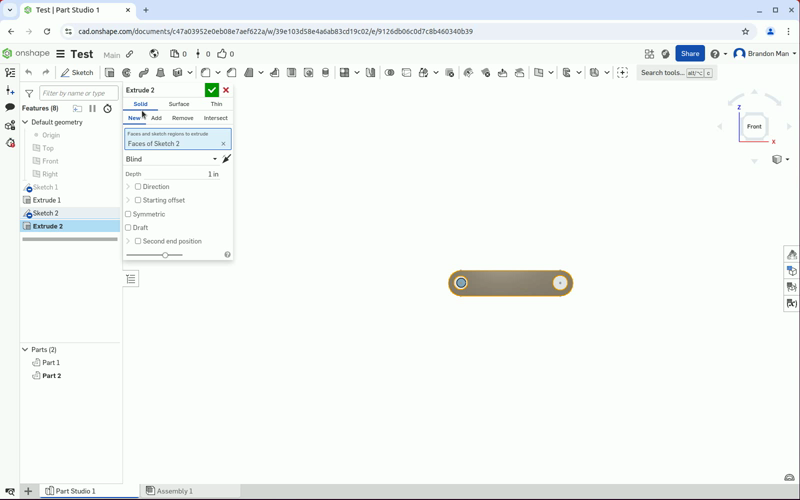
mouse_move(137, 120)
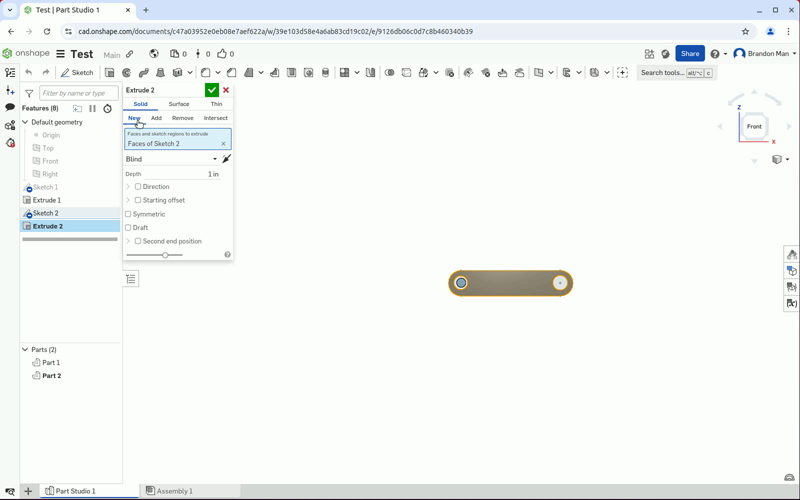
click(137, 120)
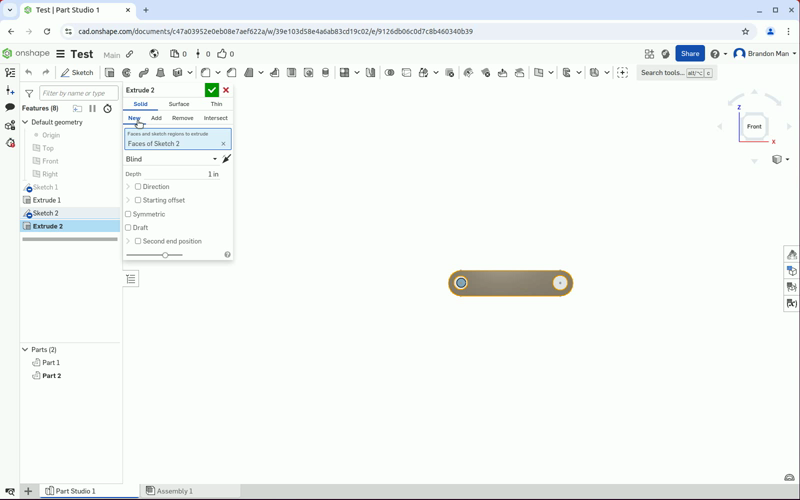
key(tab, 4)
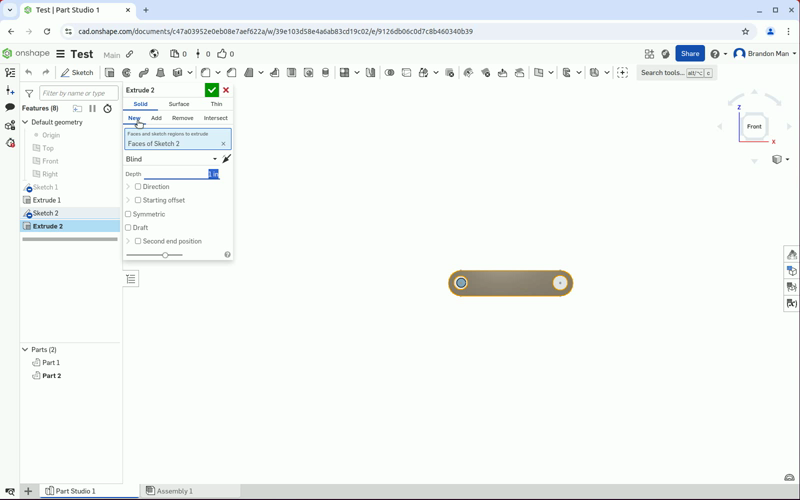
text(1.685)
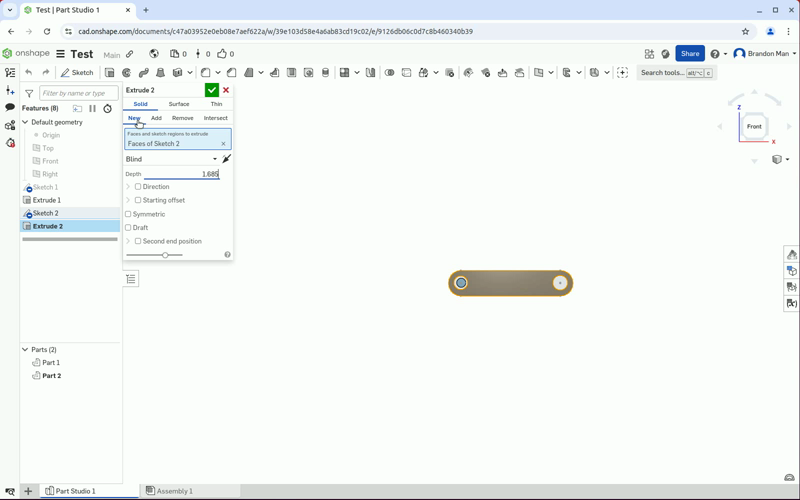
key(enter)
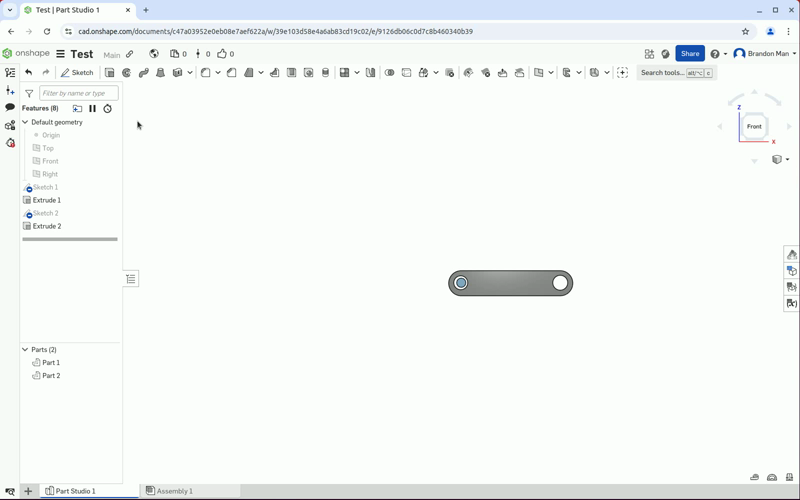
key(shift+h)
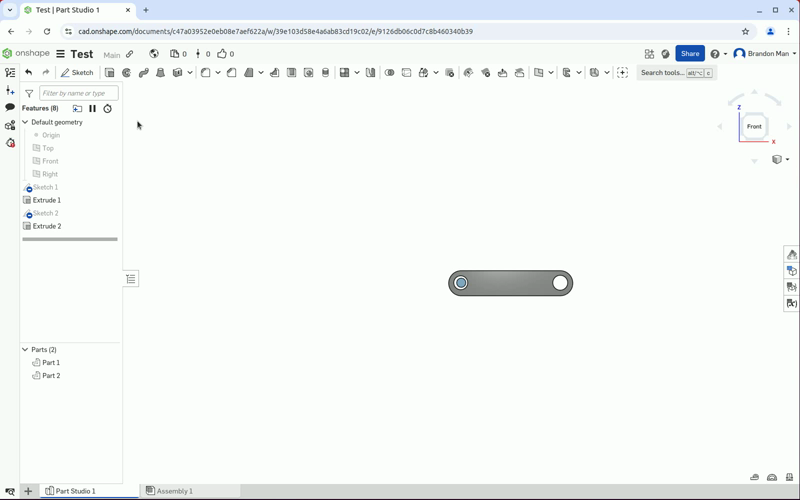
key(shift+h)
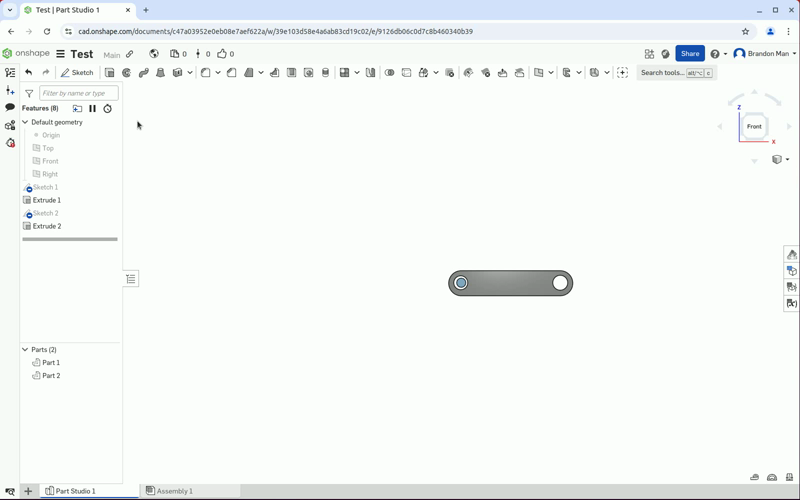
mouse_move(73, 189)
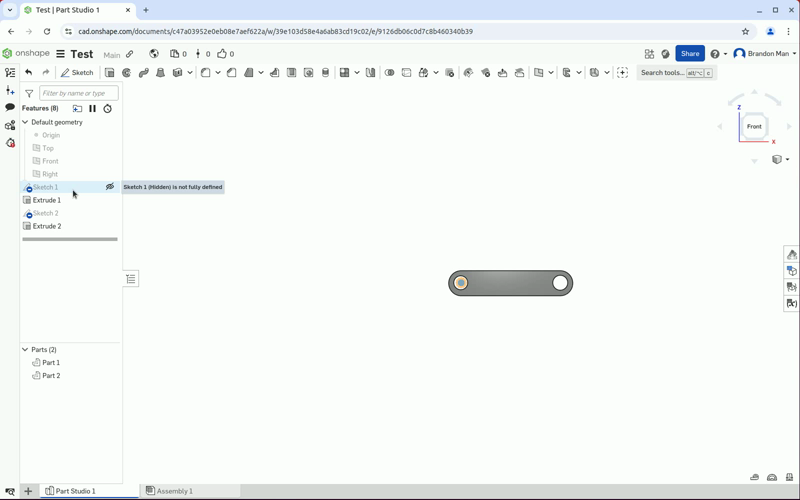
click(73, 189)
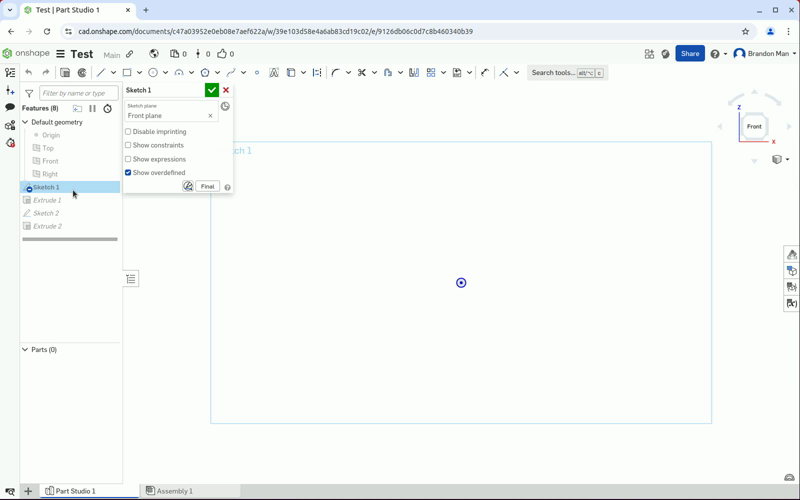
mouse_move(229, 92)
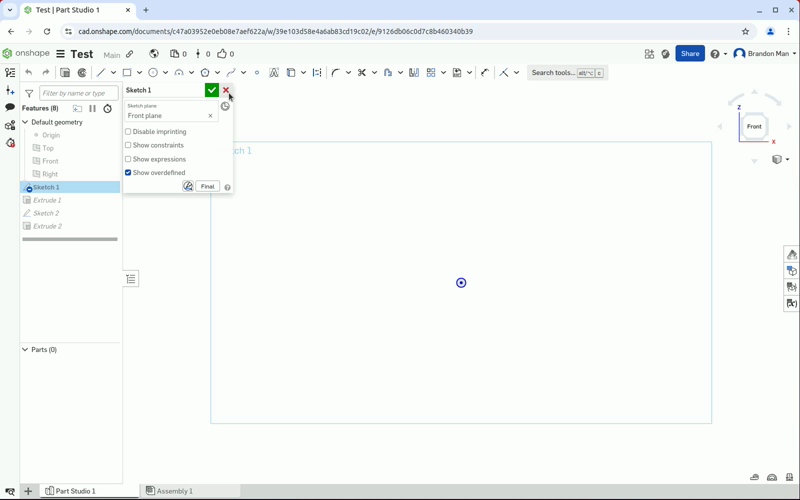
click(229, 92)
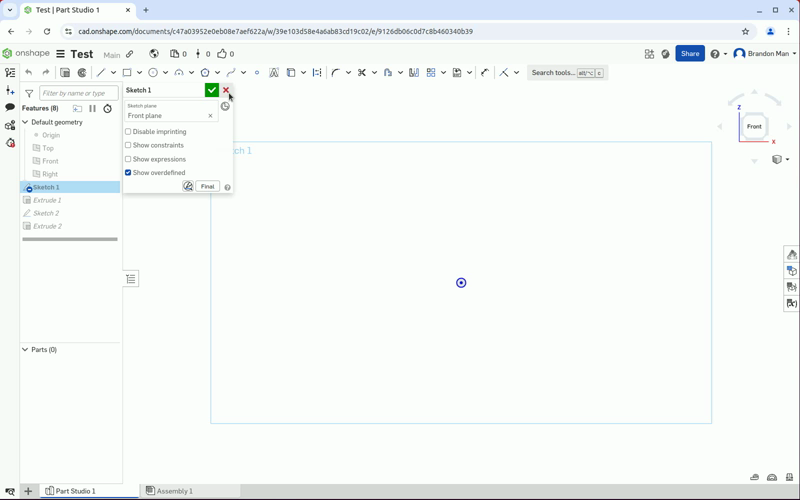
key(shift+s)
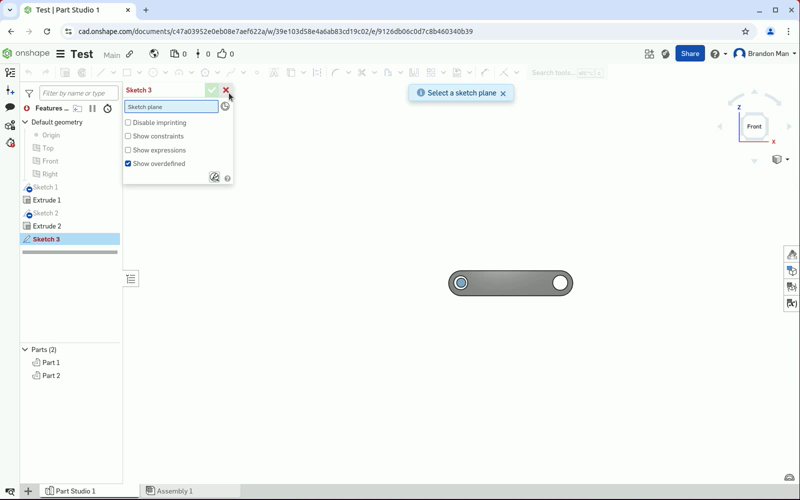
mouse_move(73, 163)
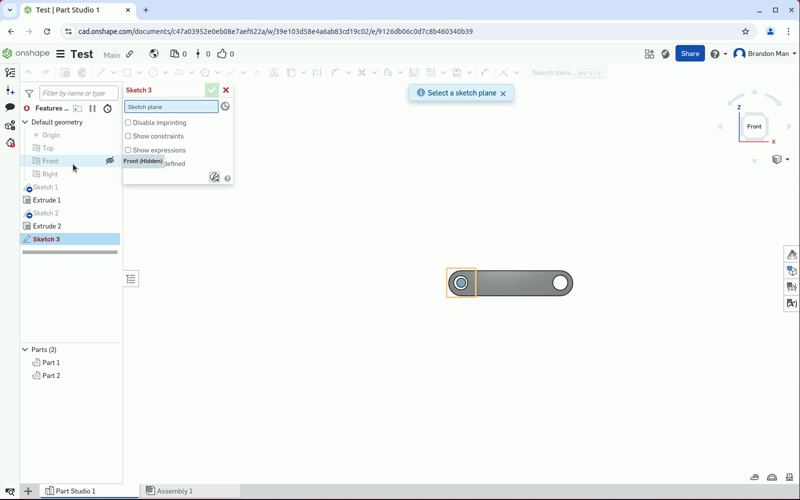
click(73, 163)
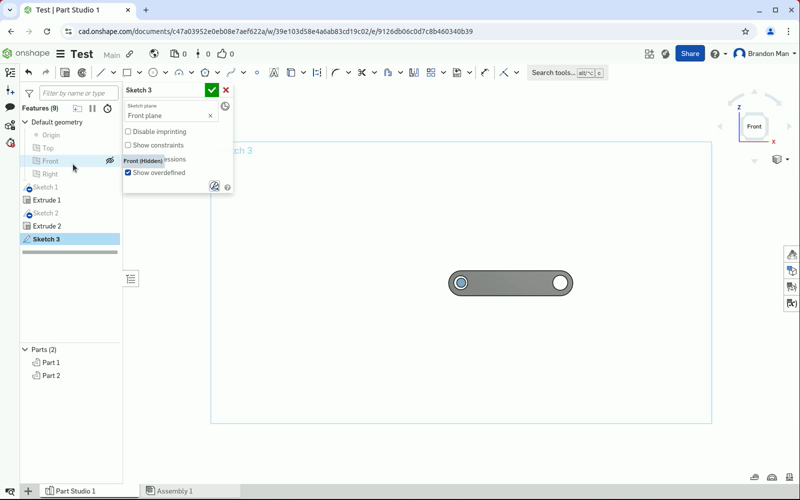
mouse_move(73, 352)
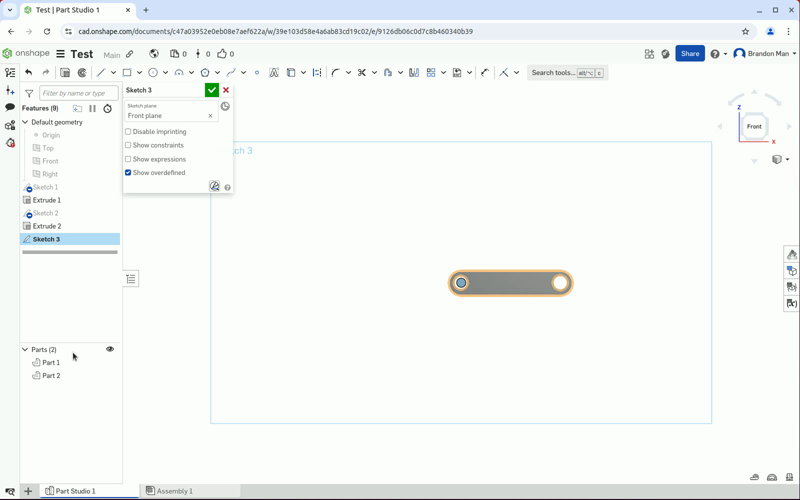
key(y)
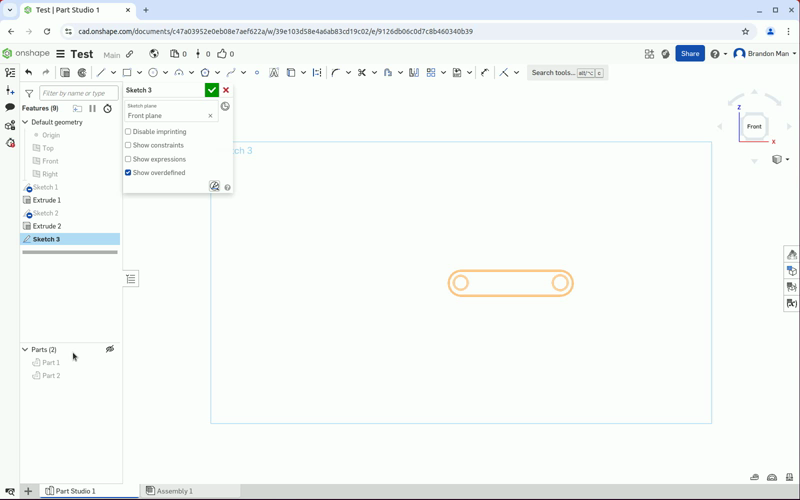
key(c)
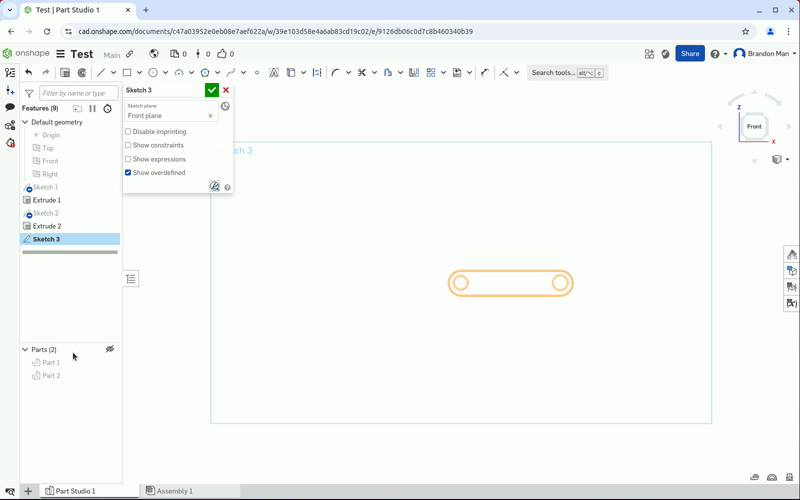
key_down(shift)
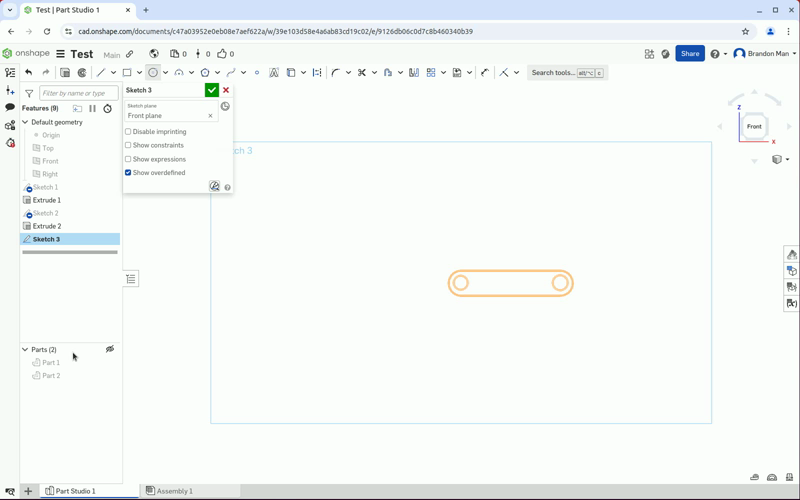
mouse_move(561, 282)
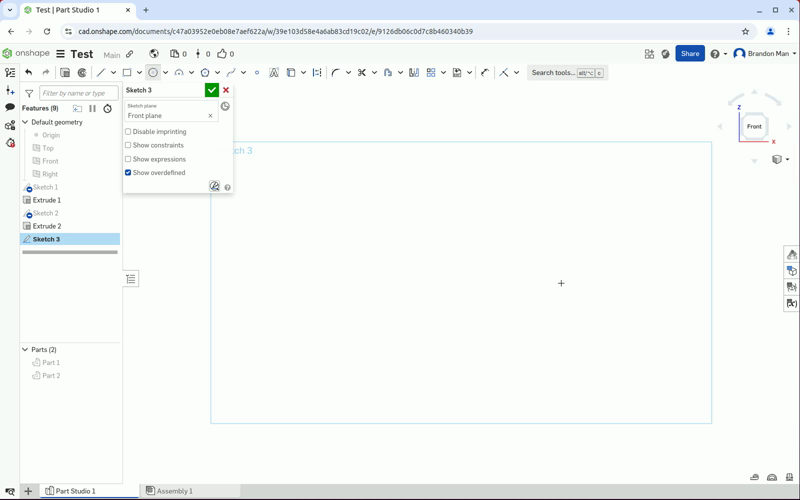
click(561, 282)
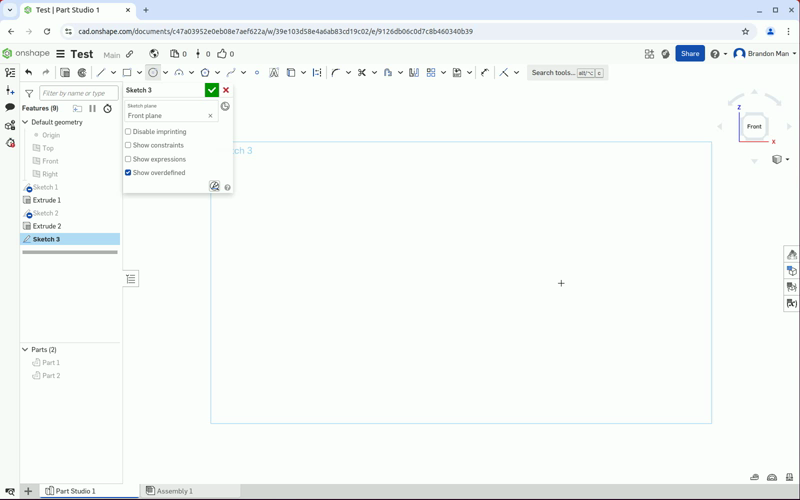
key_up(shift)
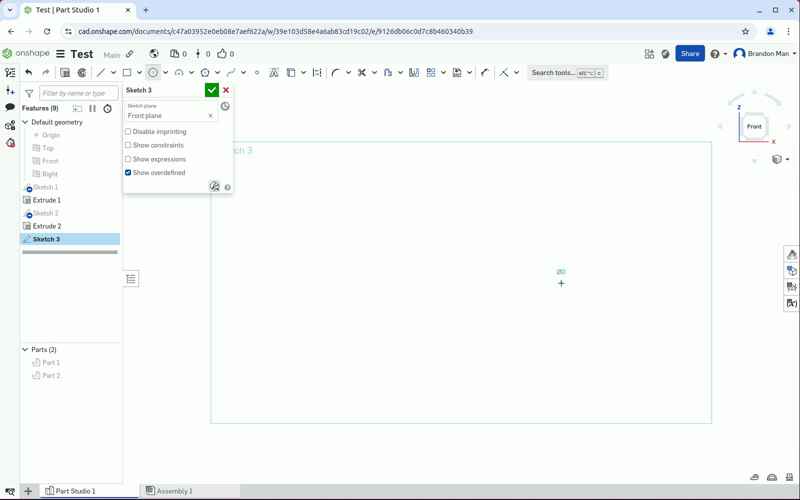
mouse_move(565, 282)
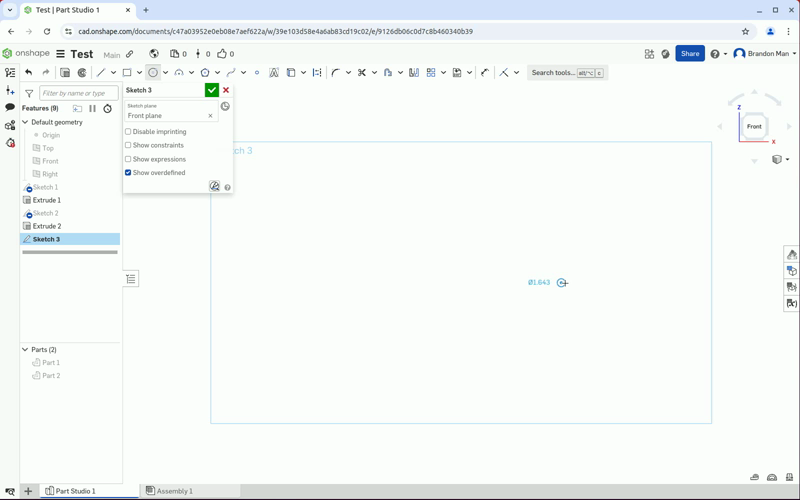
click(565, 282)
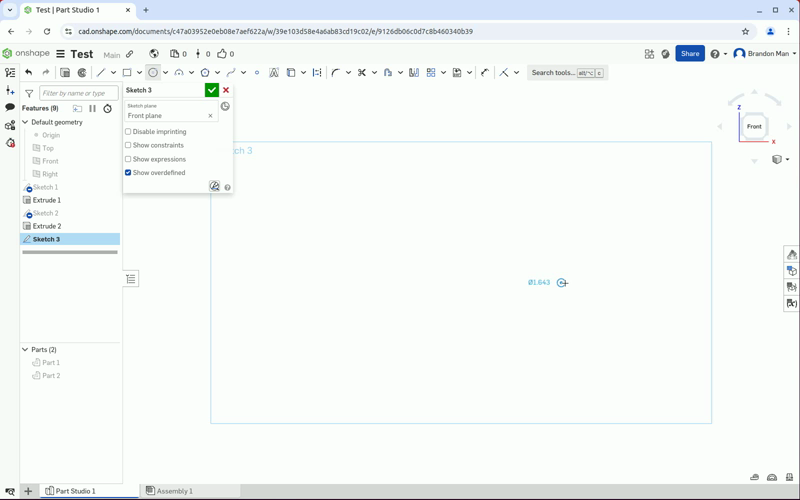
key(esc)
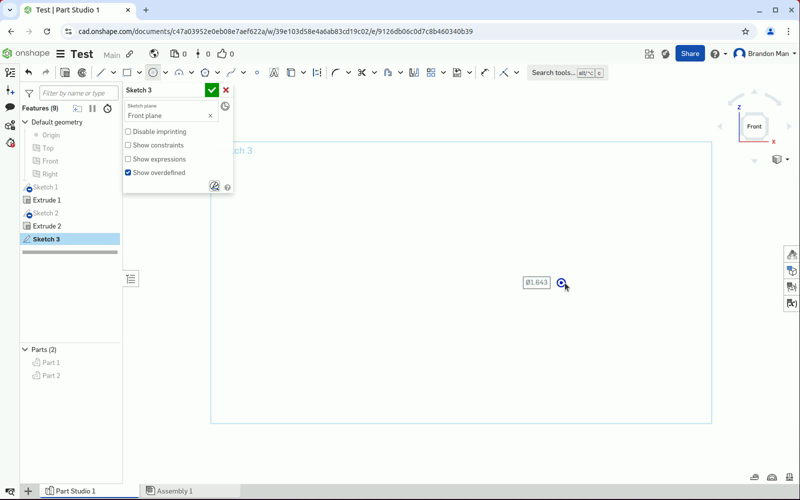
mouse_move(560, 281)
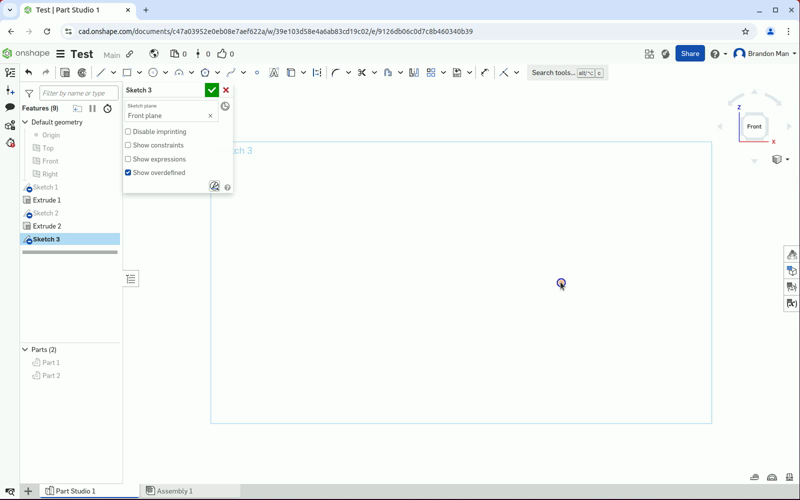
scroll(6)
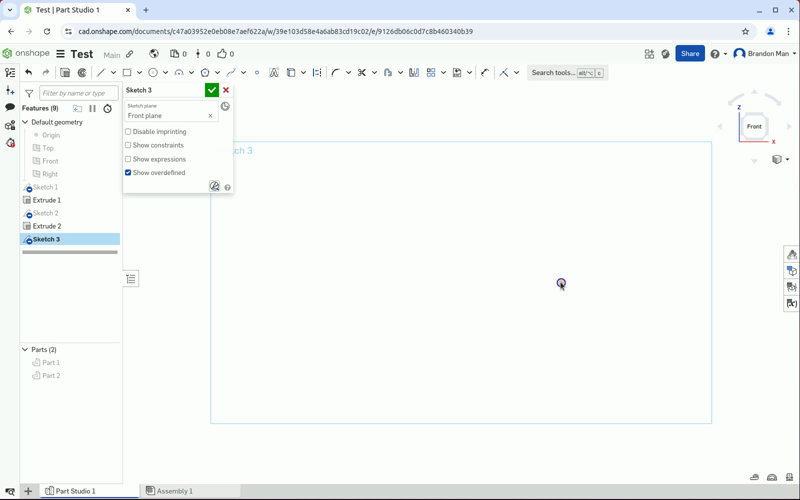
scroll(6)
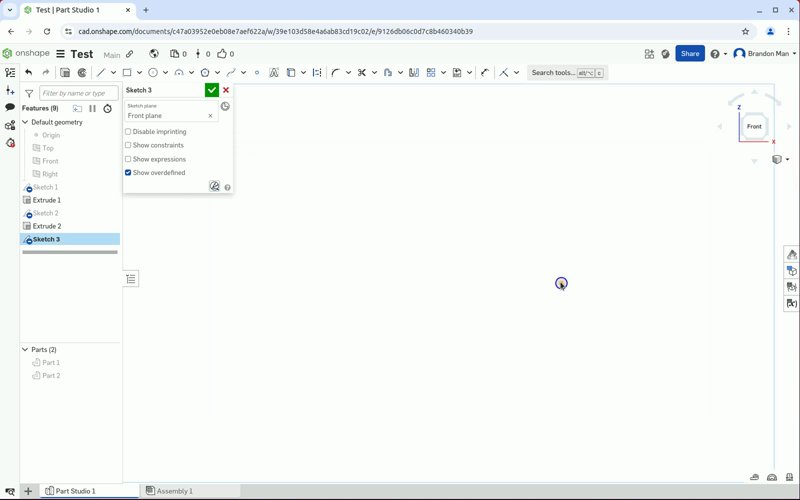
scroll(6)
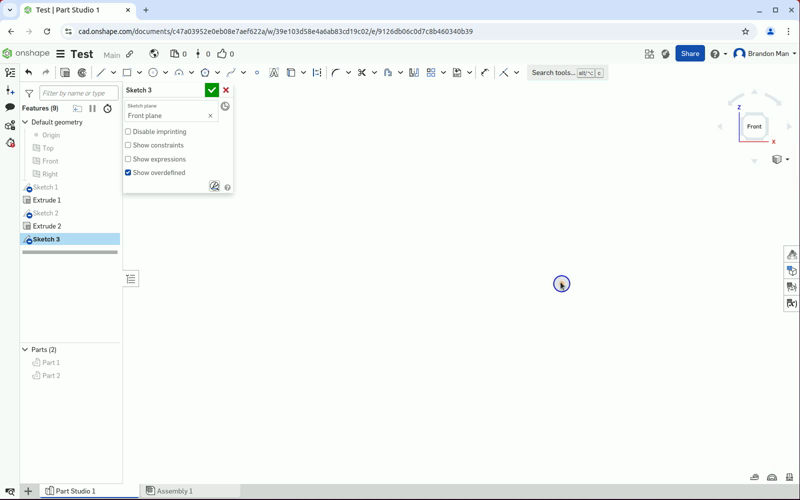
scroll(6)
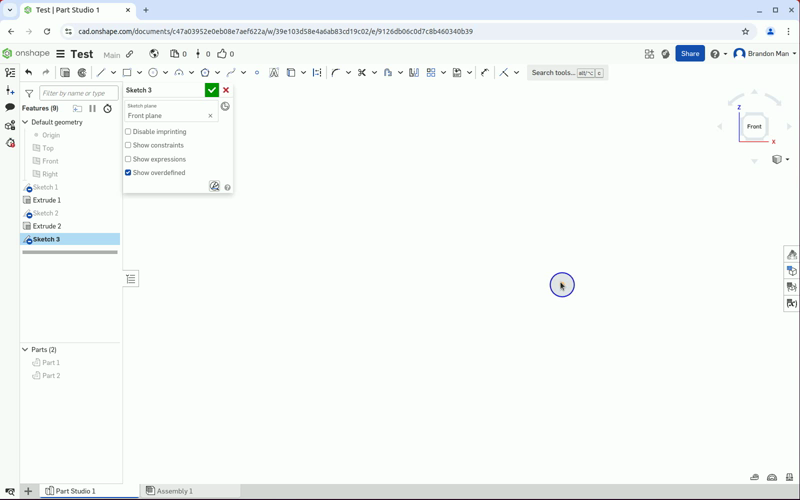
scroll(6)
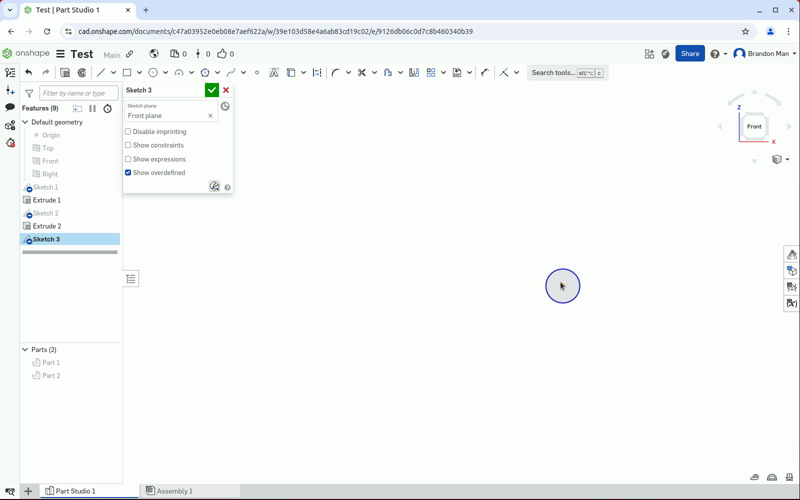
scroll(6)
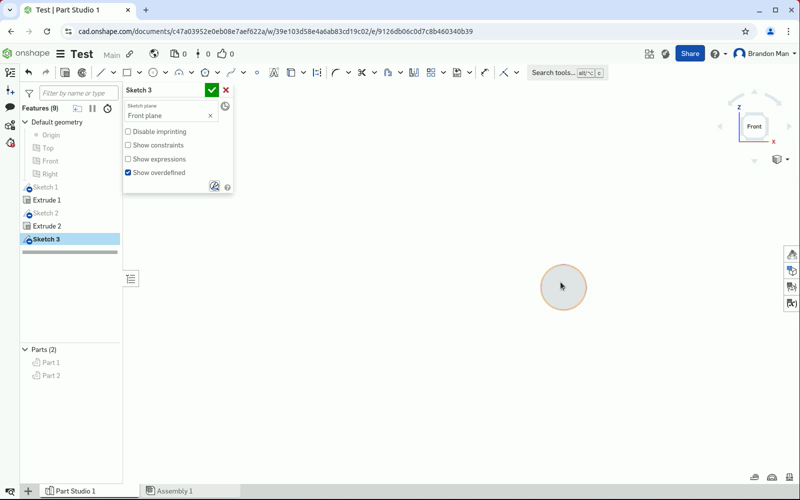
scroll(6)
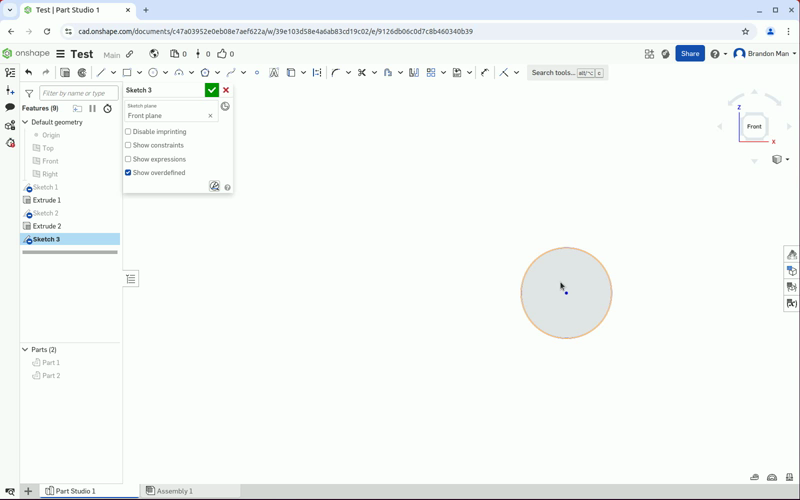
click(560, 281)
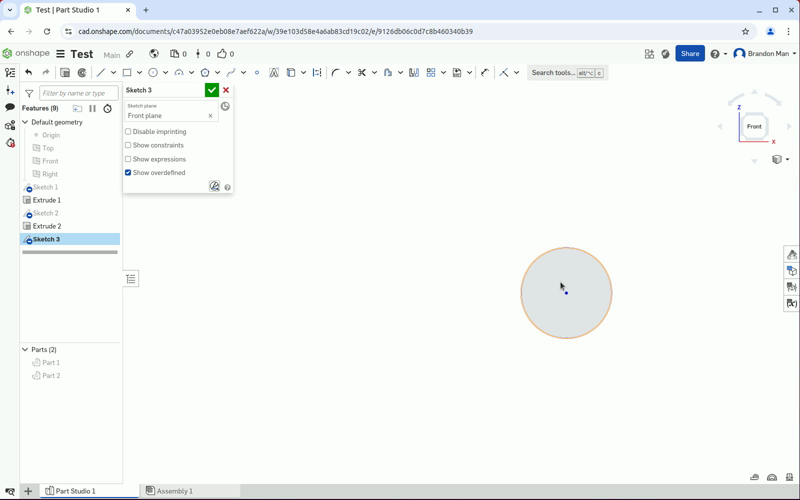
scroll(-6)
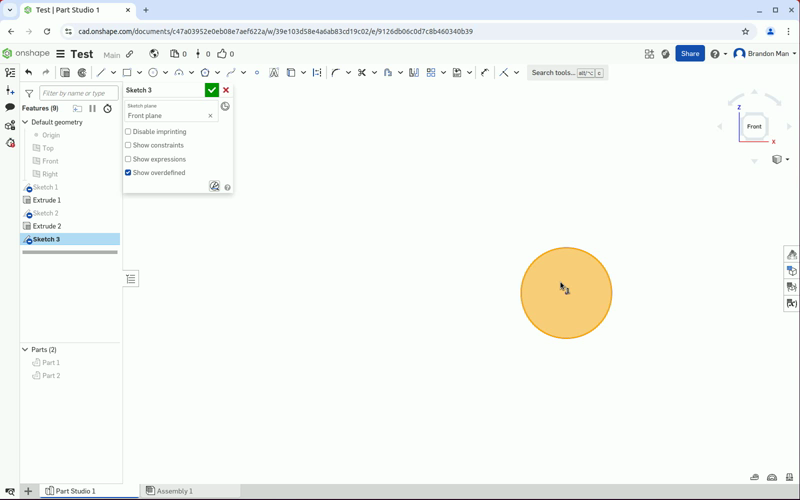
scroll(-6)
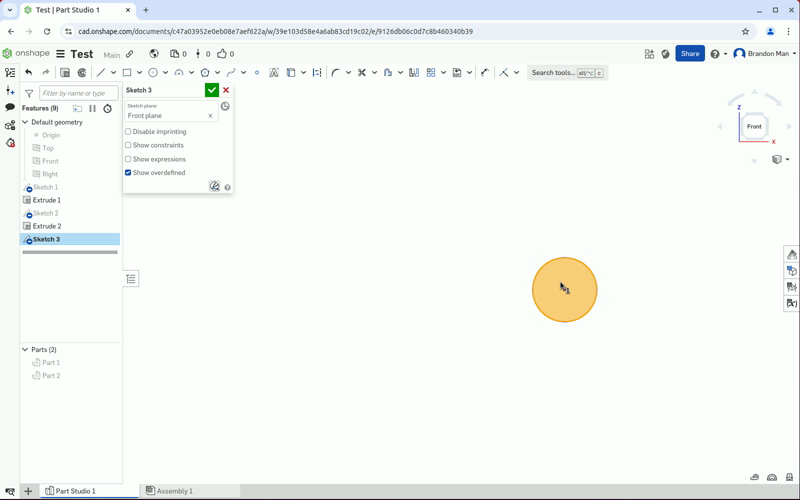
scroll(-6)
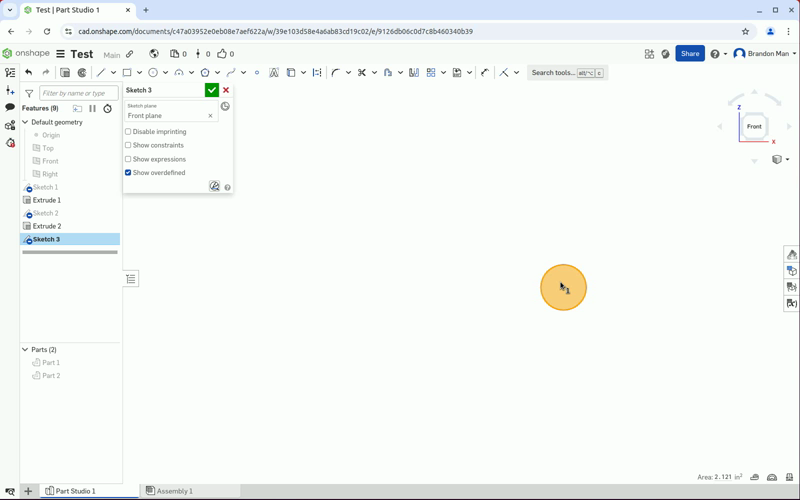
scroll(-6)
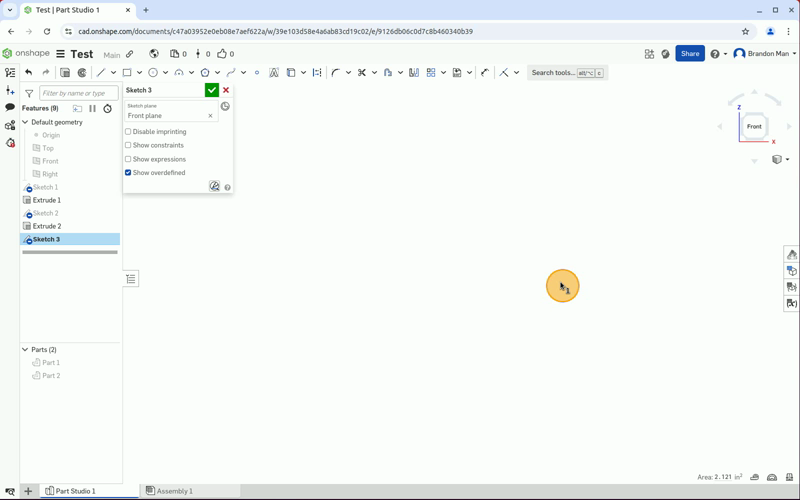
scroll(-6)
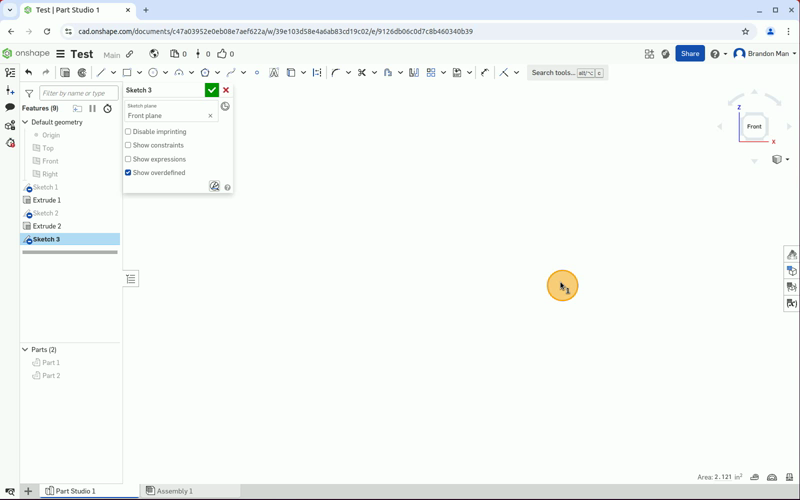
scroll(-6)
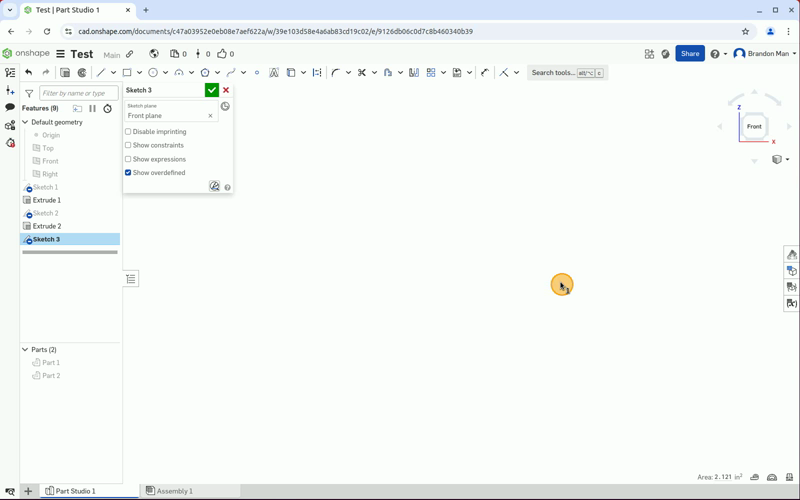
scroll(-6)
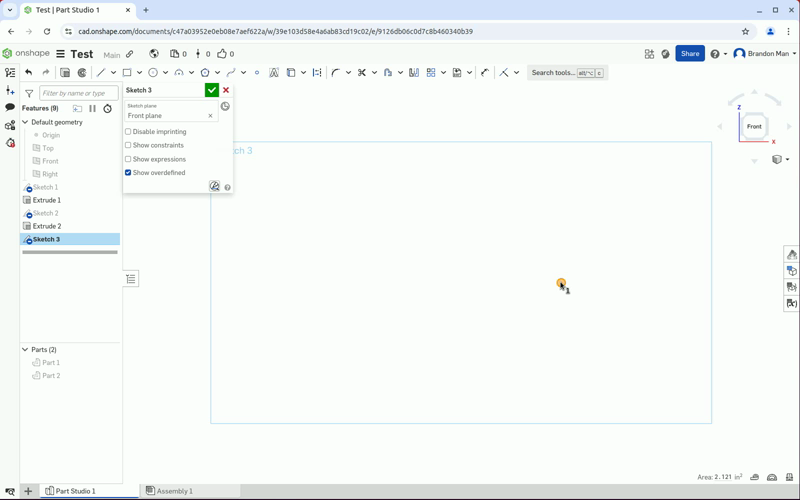
mouse_move(73, 352)
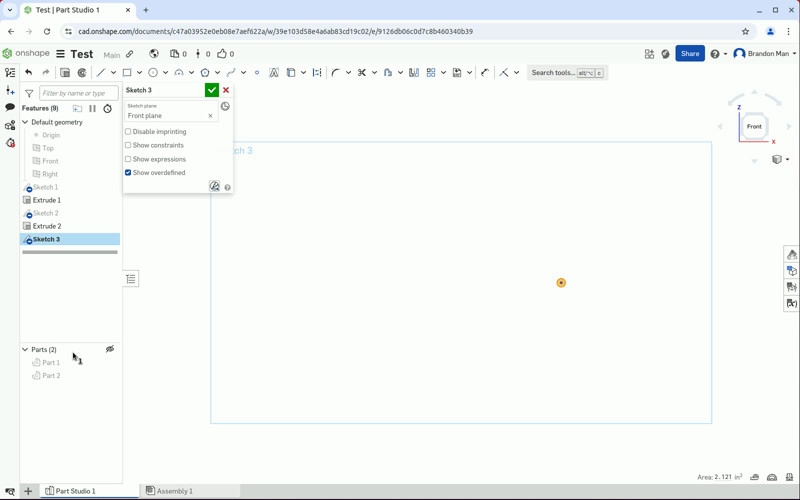
key(shift+y)
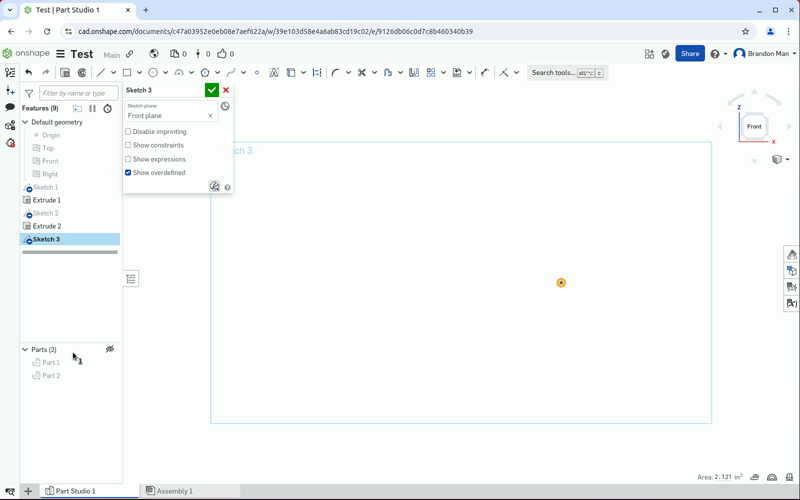
key(shift+e)
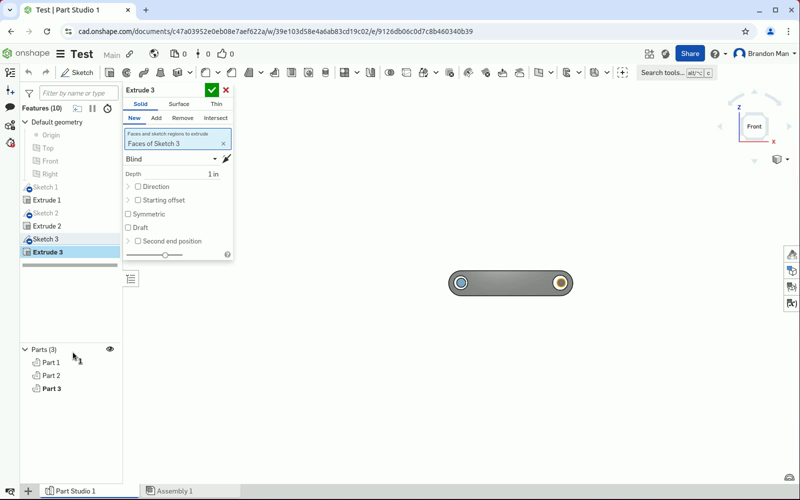
mouse_move(143, 106)
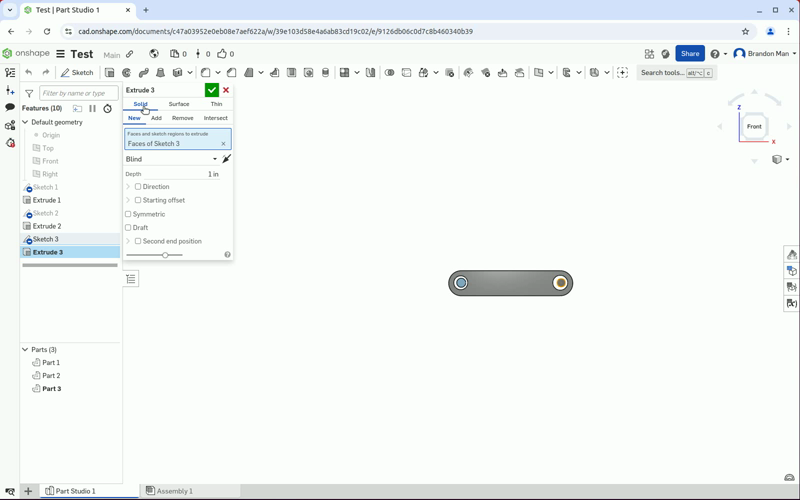
click(143, 106)
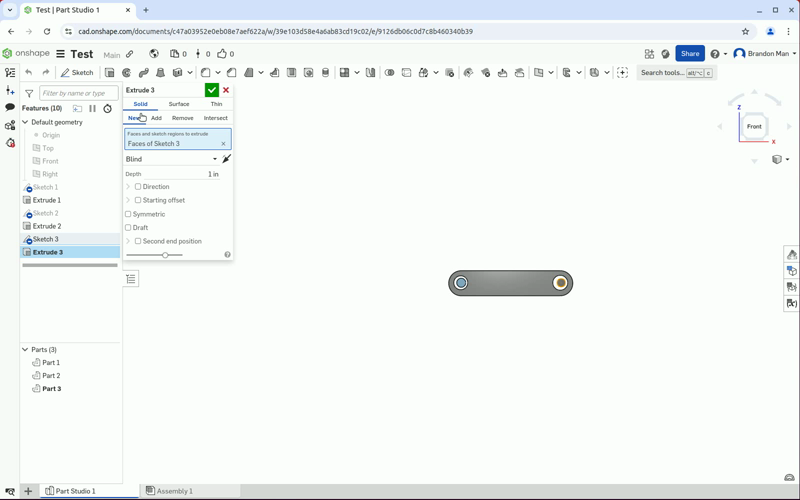
mouse_move(137, 120)
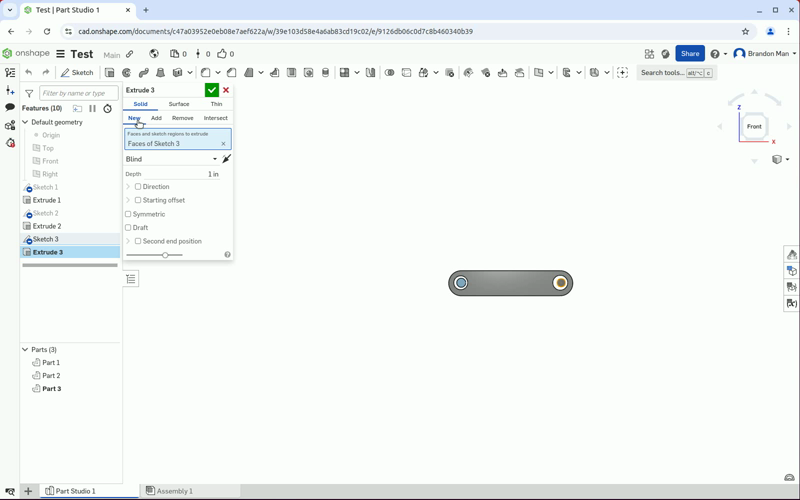
click(137, 120)
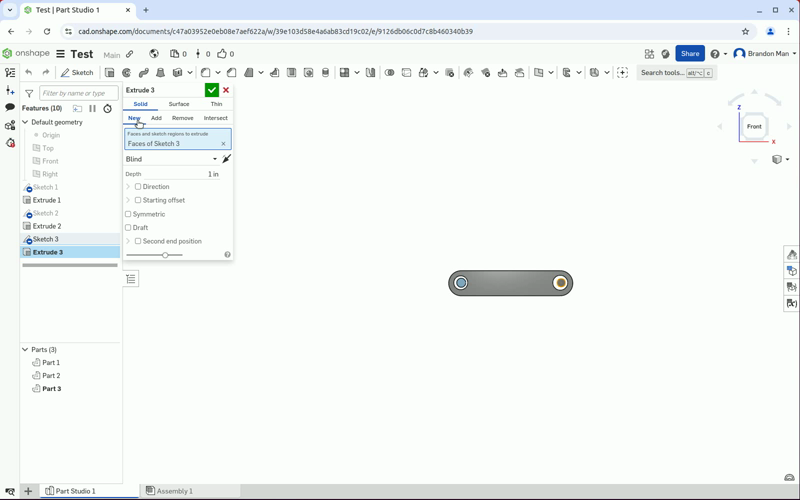
key(tab, 4)
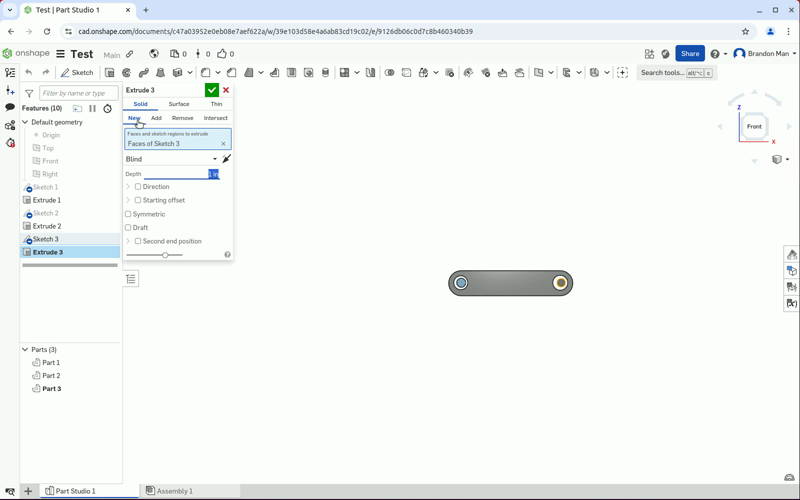
text(1.685)
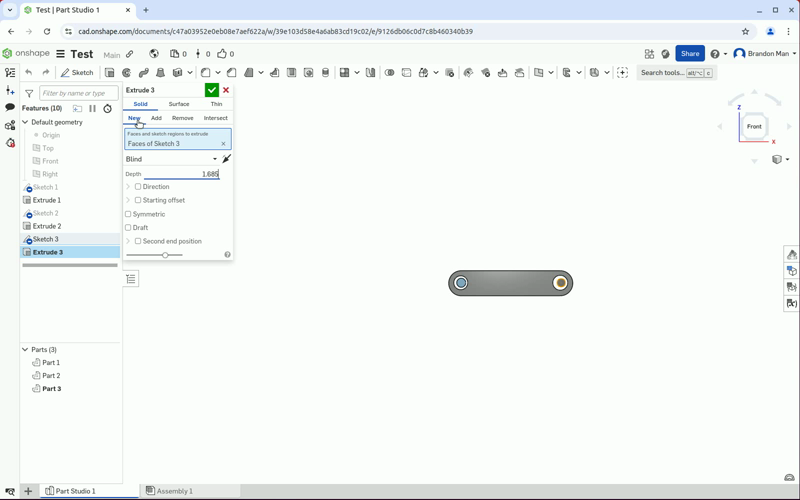
key(enter)
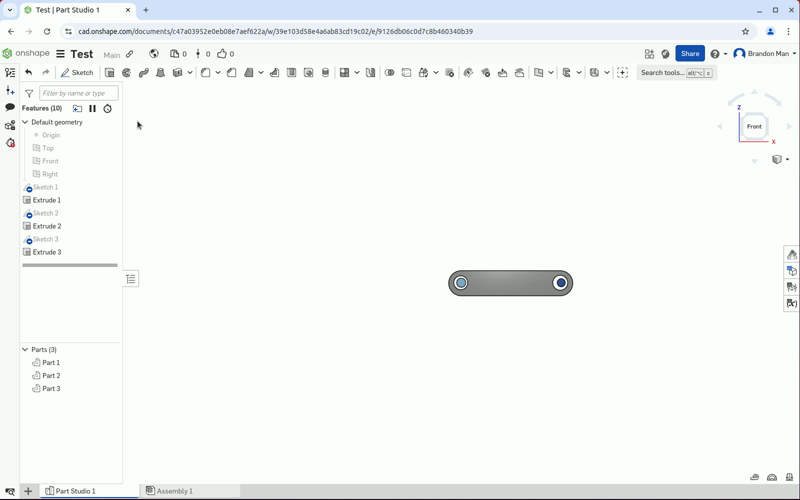
key(shift+h)
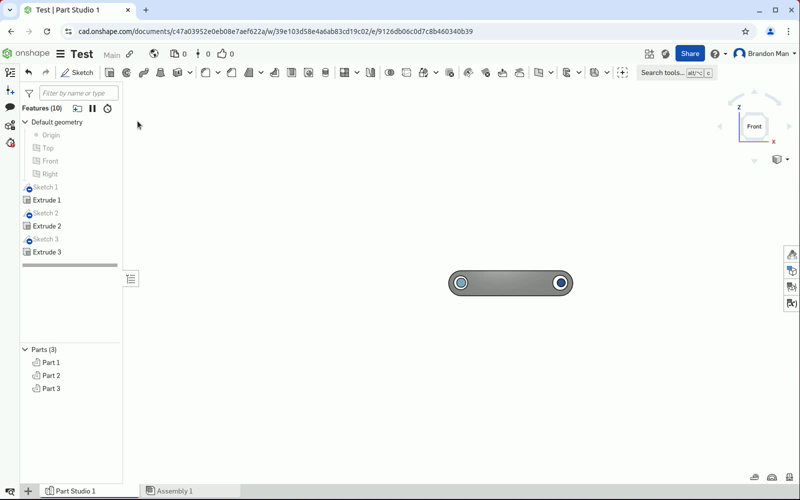
key(shift+h)
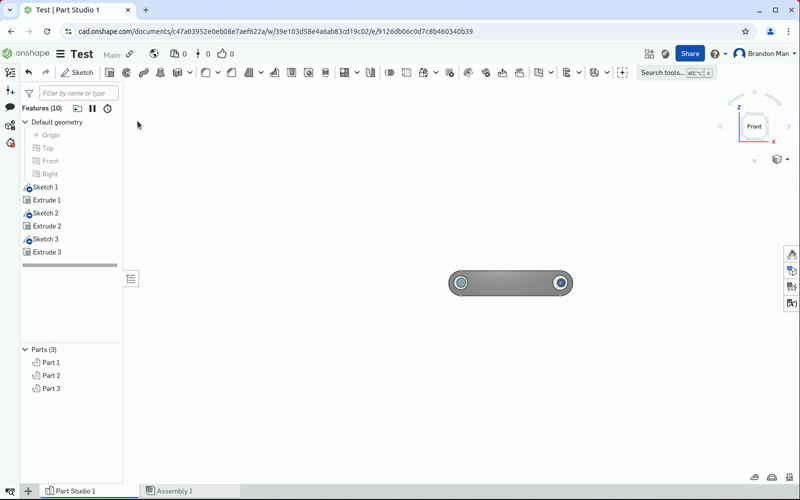
key(shift+7)
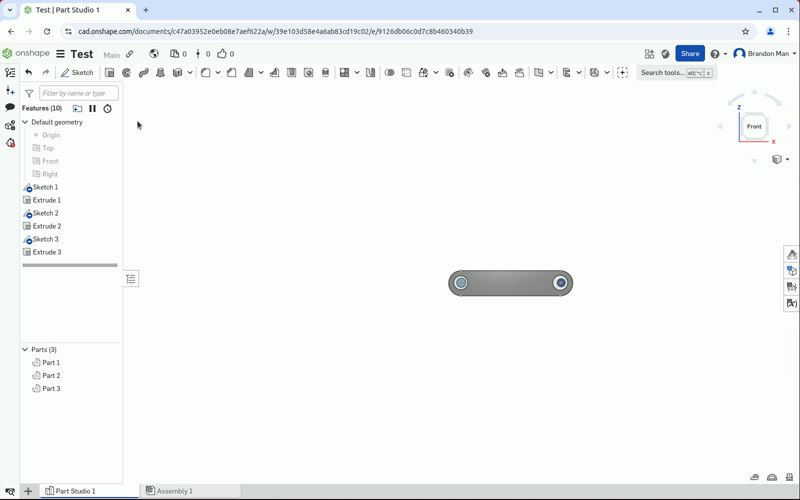
key(left, 2)
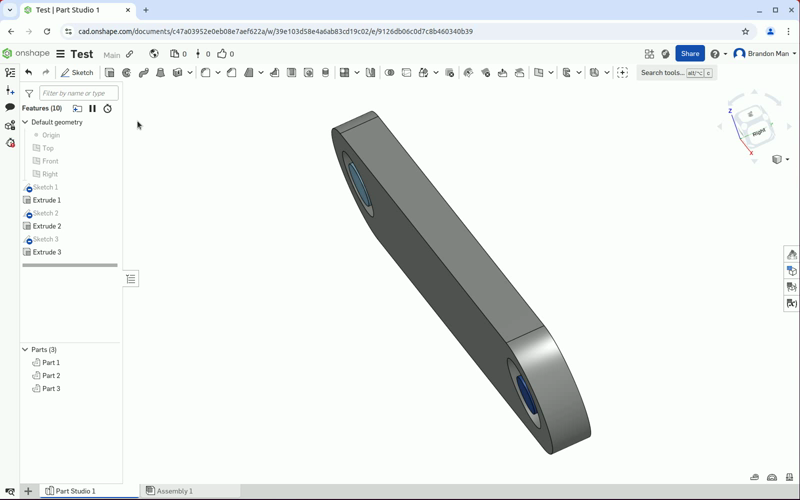
key(down, 2)
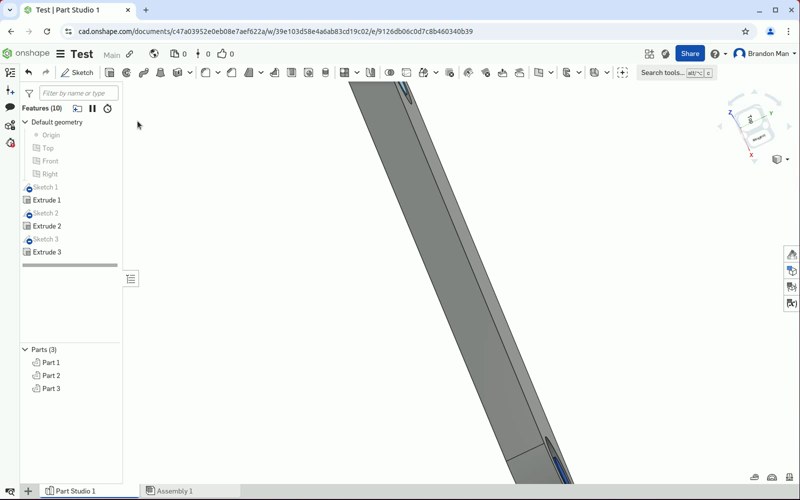
key(up, 2)
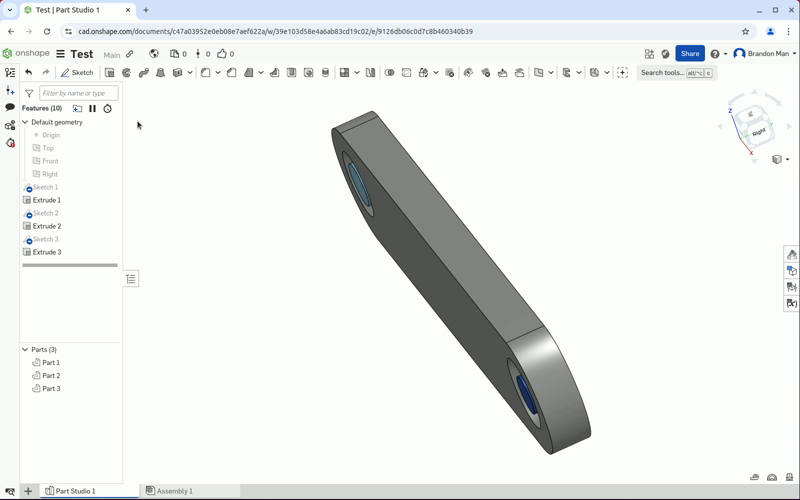
key(right, 2)
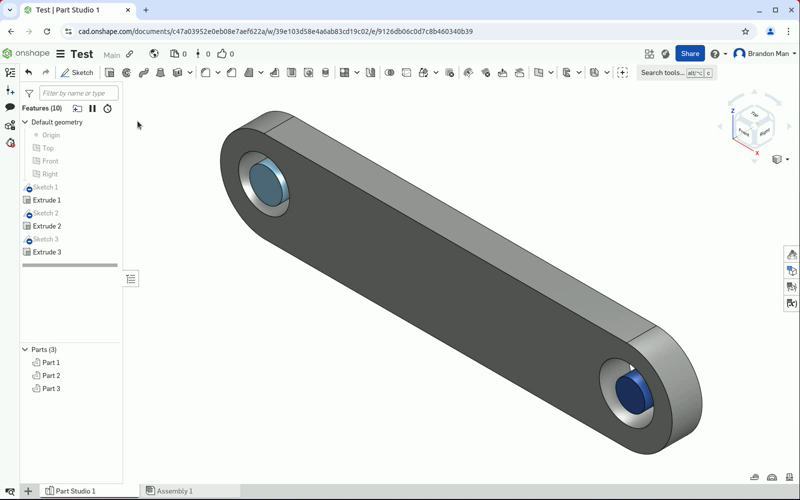
mouse_move(73, 189)
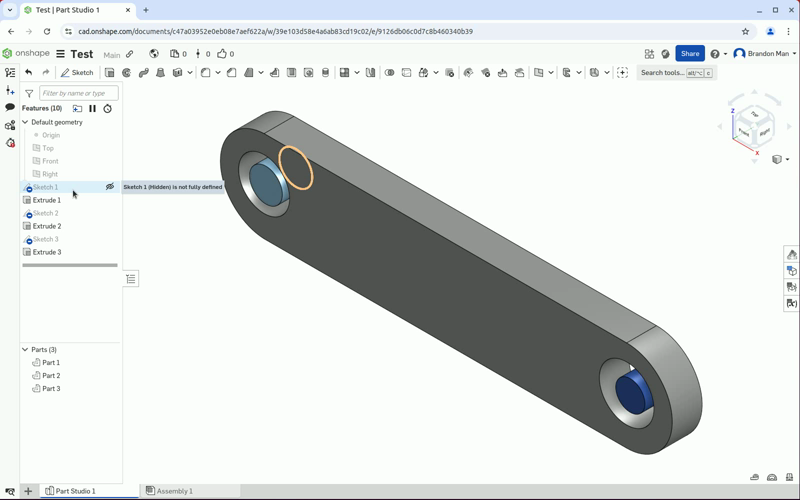
click(73, 189)